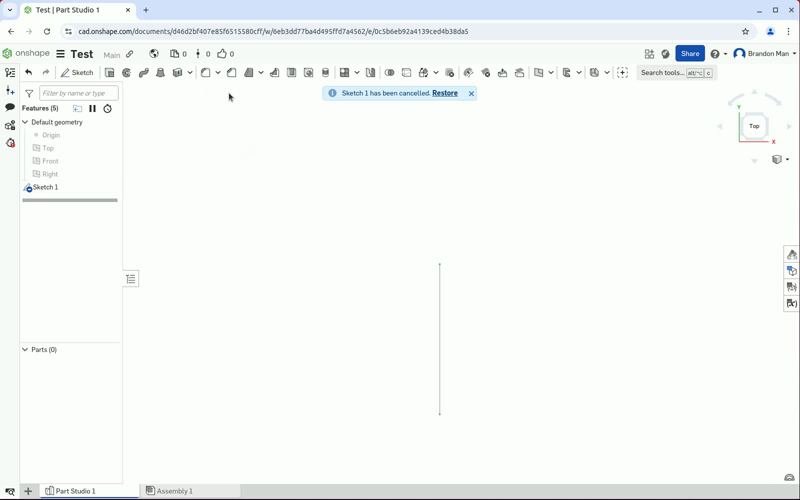
key(shift+h)
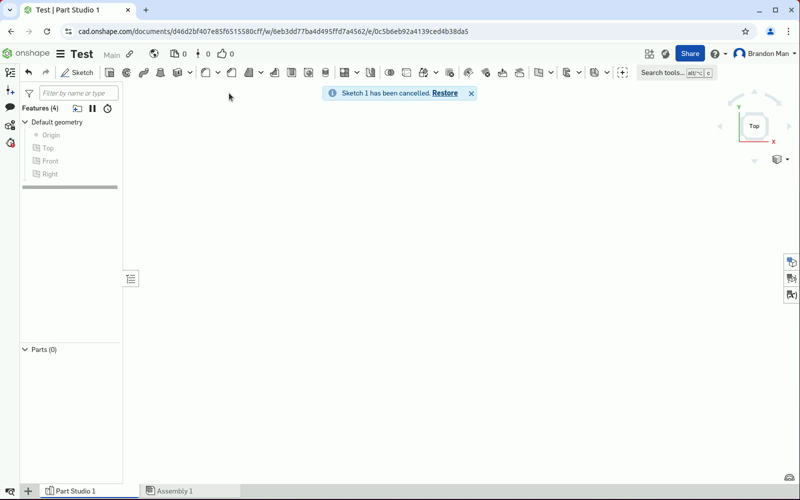
mouse_move(73, 352)
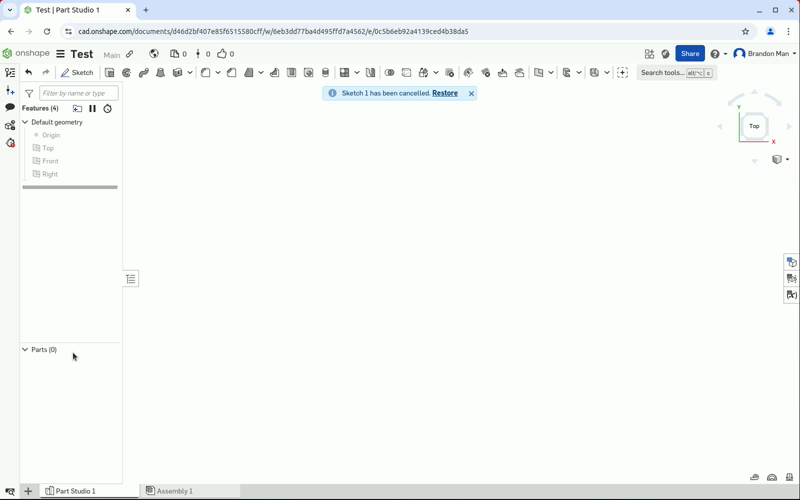
key(y)
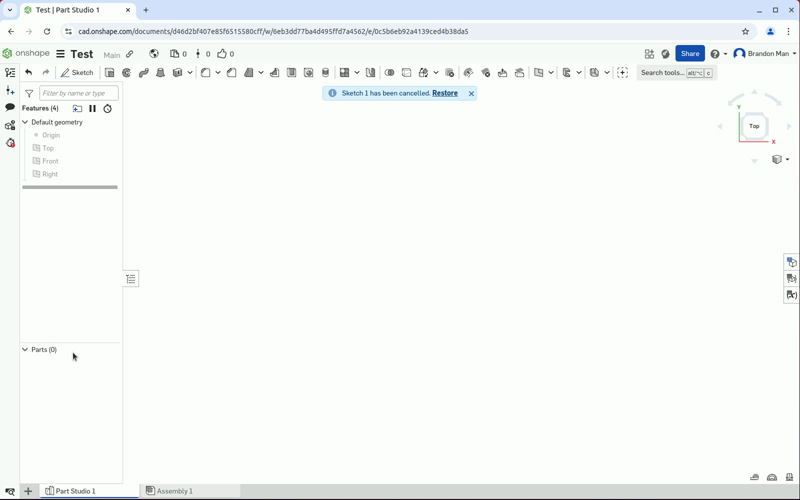
key(shift+p)
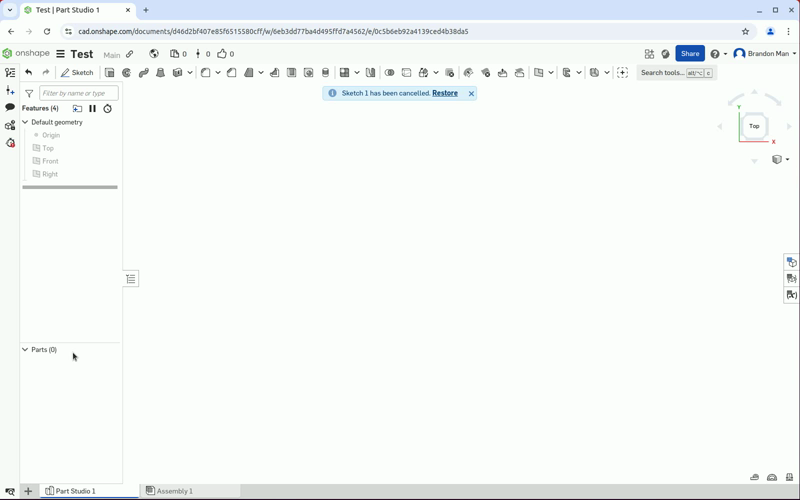
key(space)
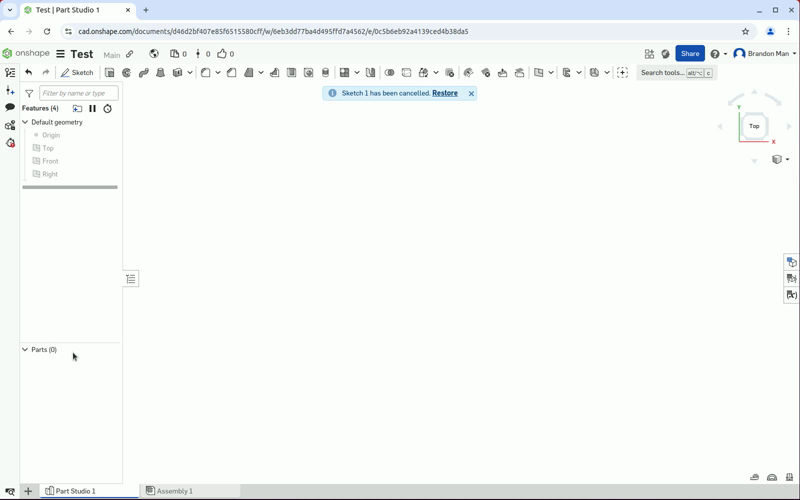
key_down(shift)
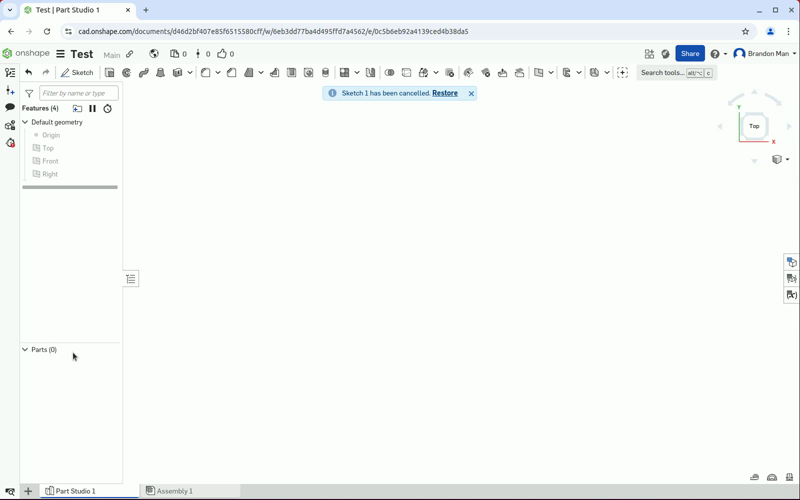
key(up)
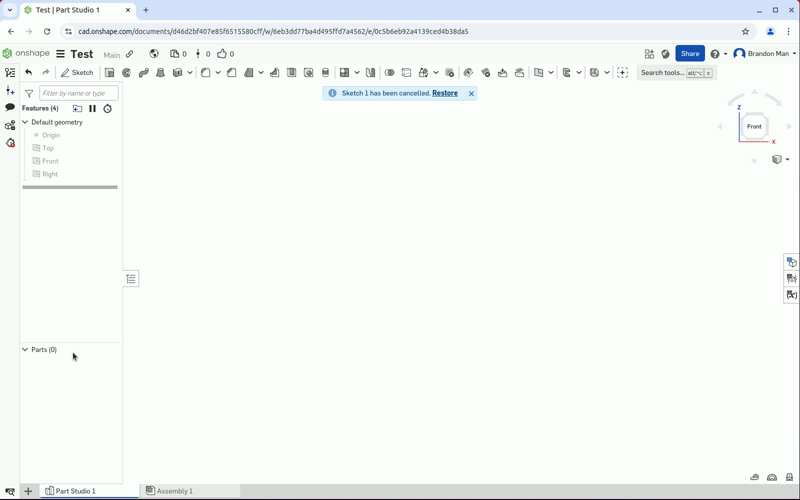
key_up(shift)
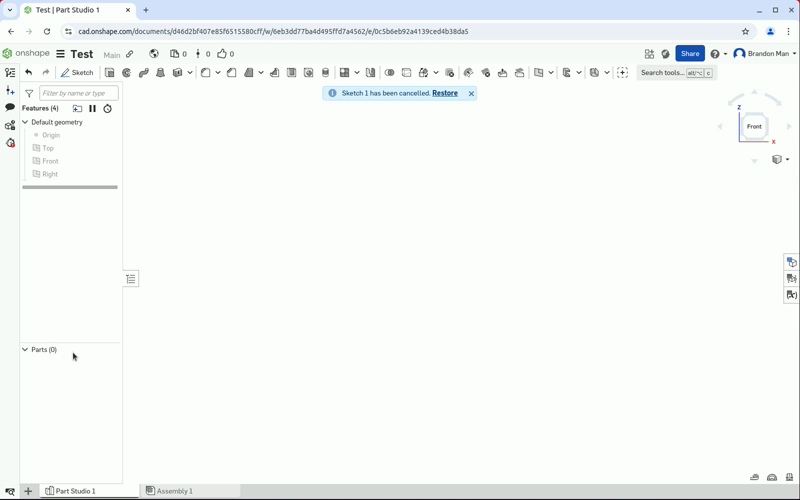
mouse_move(73, 352)
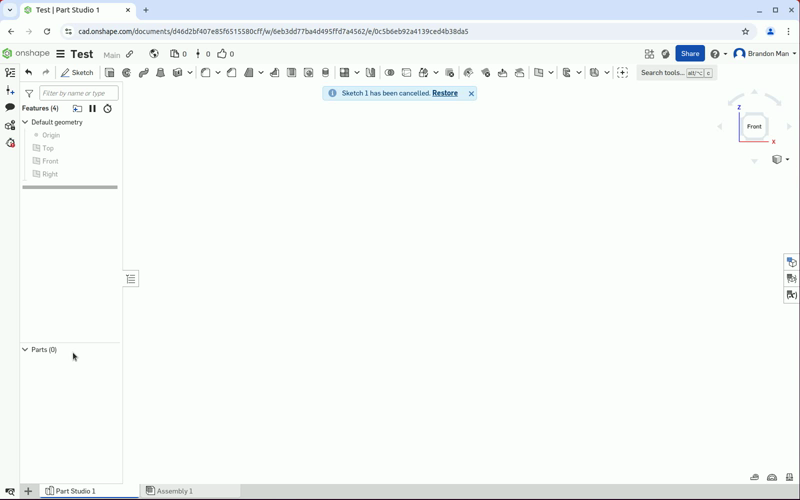
key(shift+y)
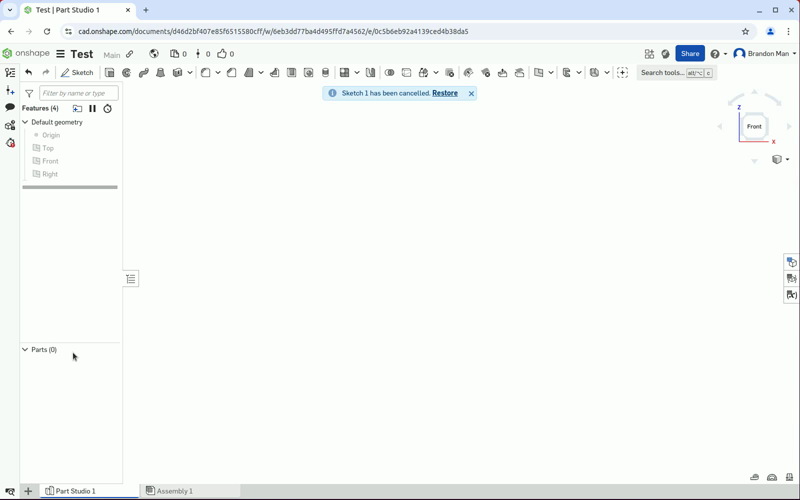
key(shift+s)
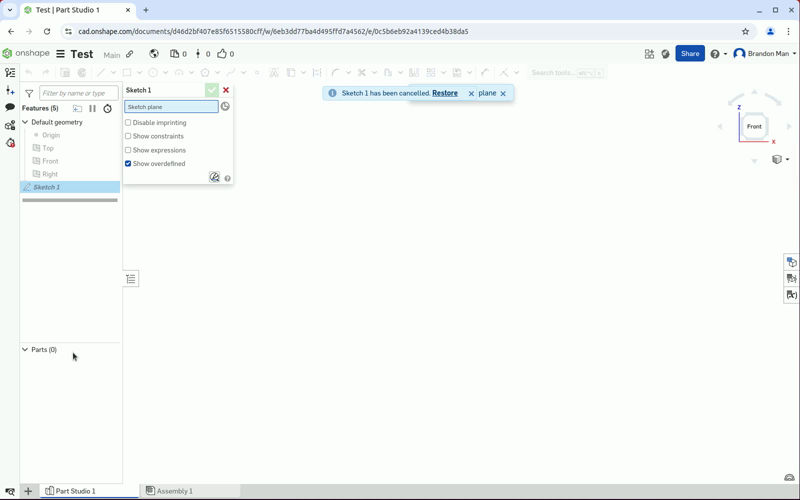
mouse_move(73, 163)
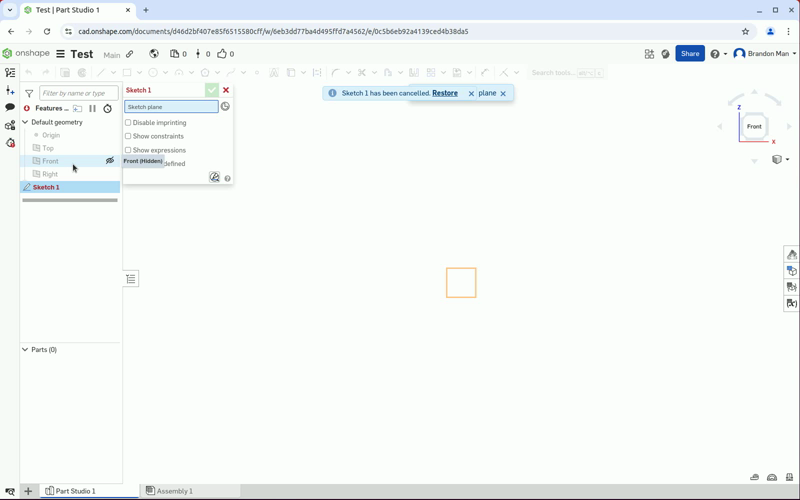
click(73, 163)
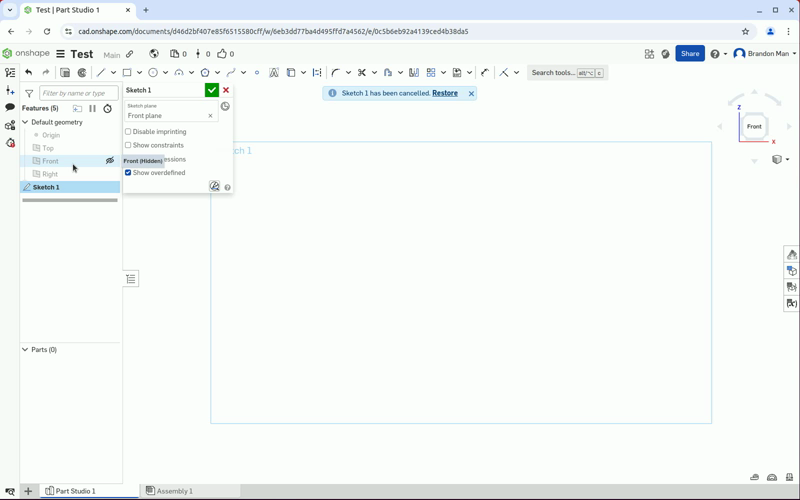
mouse_move(73, 352)
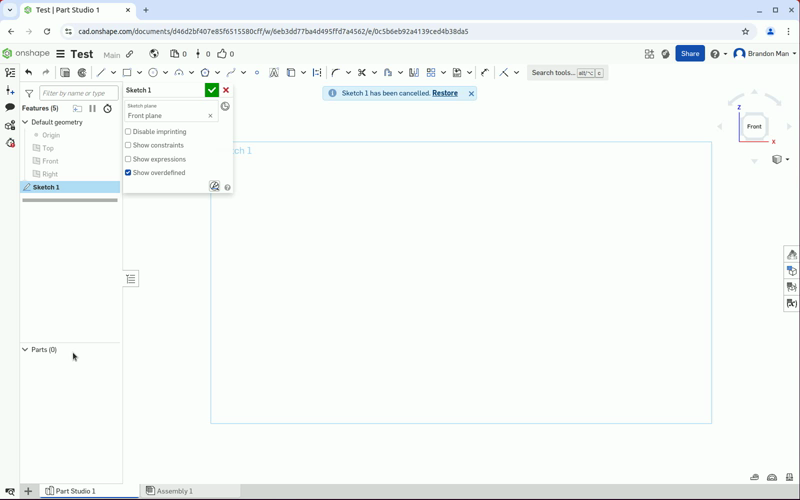
key(y)
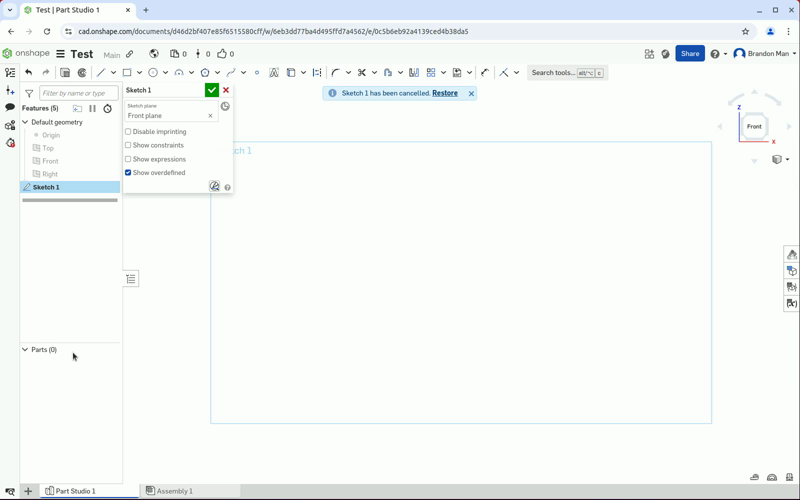
key(c)
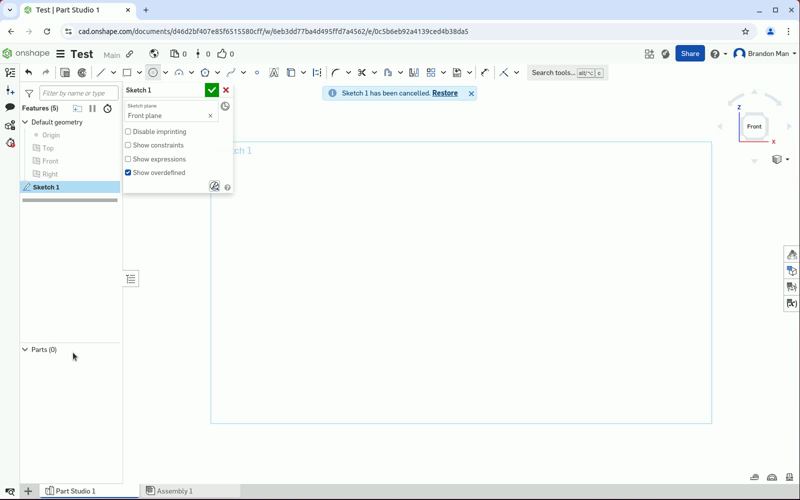
key_down(shift)
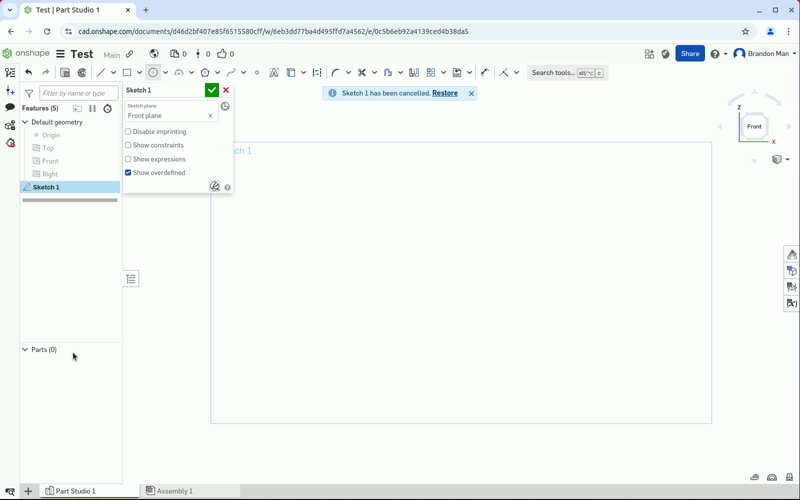
mouse_move(391, 282)
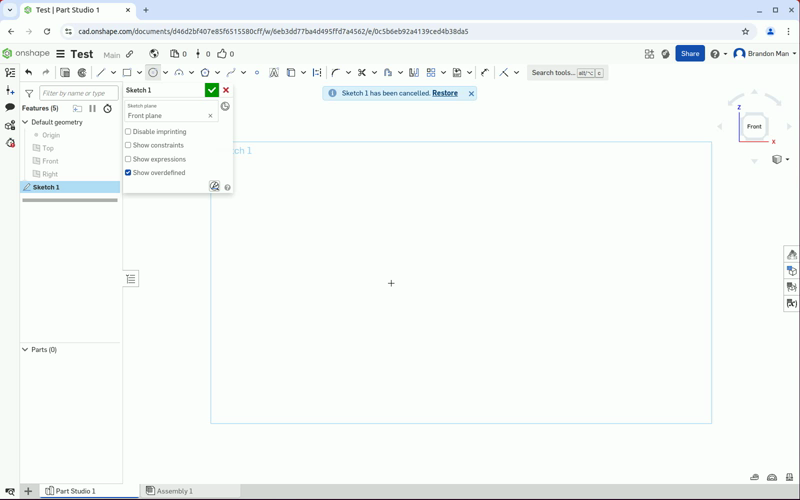
click(391, 282)
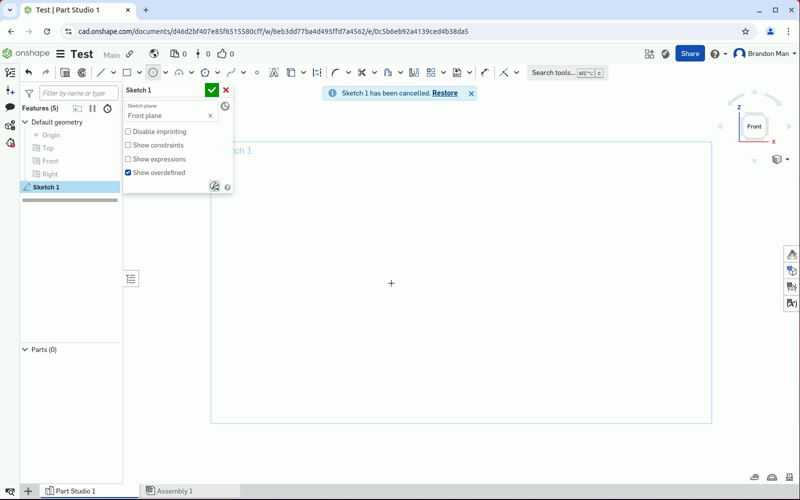
key_up(shift)
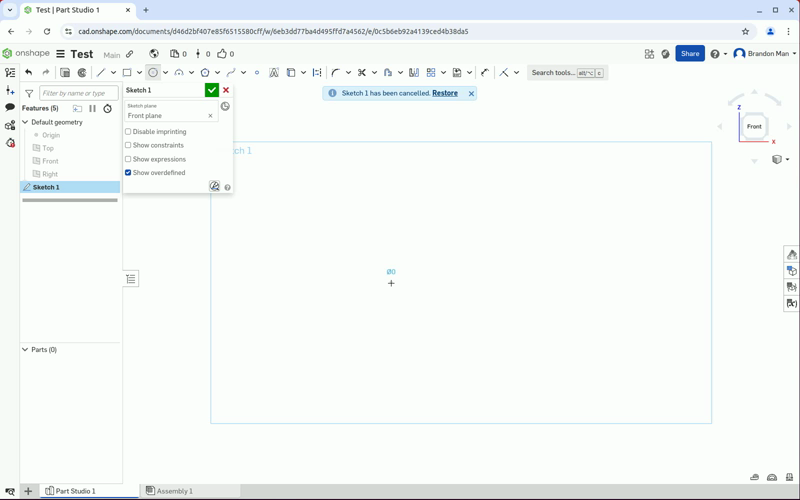
mouse_move(412, 282)
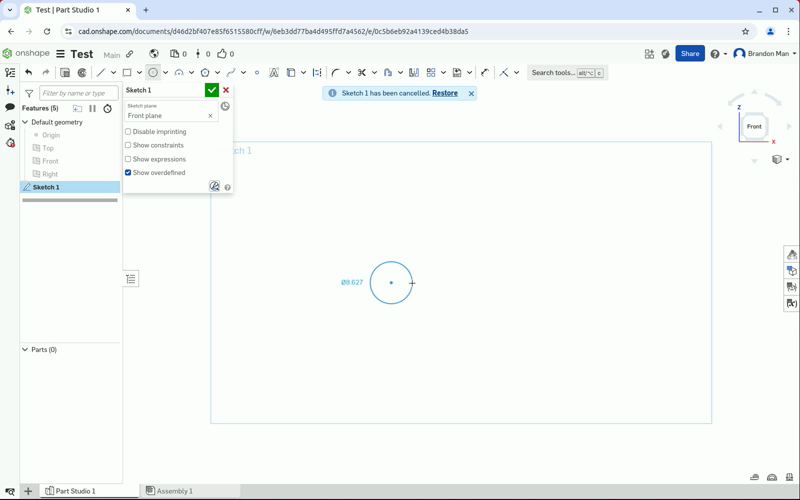
click(412, 282)
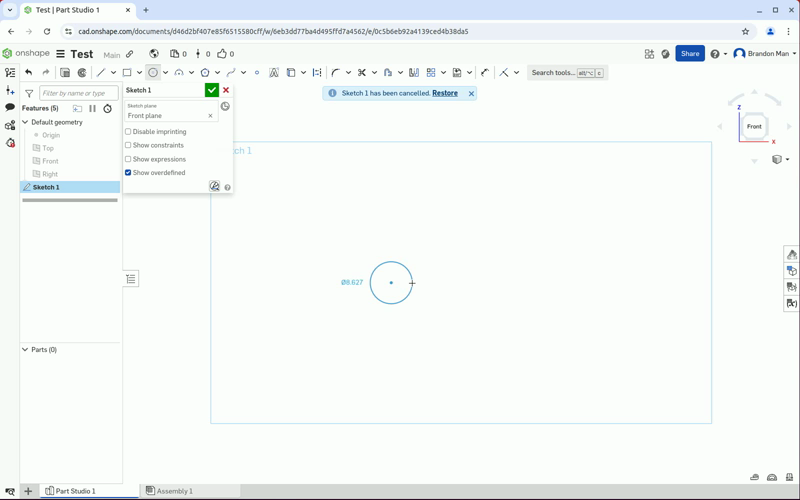
key(esc)
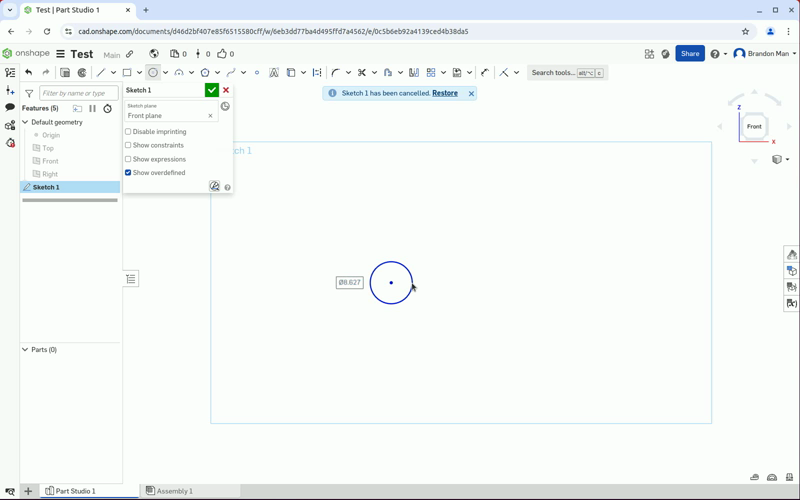
mouse_move(392, 270)
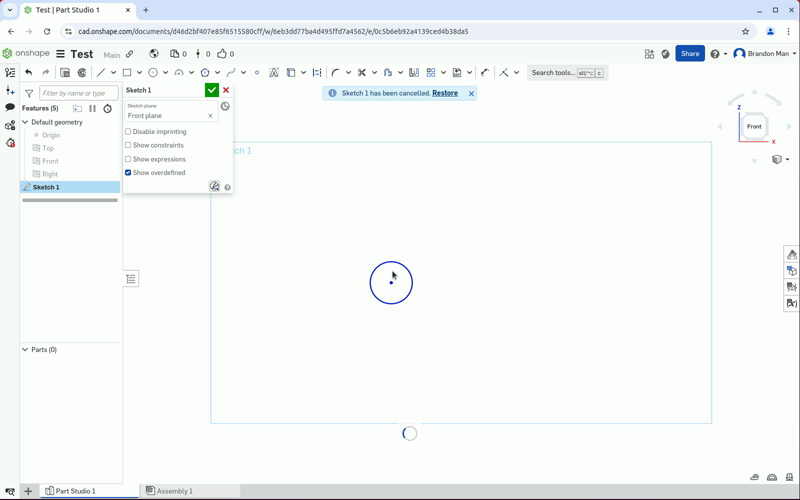
scroll(6)
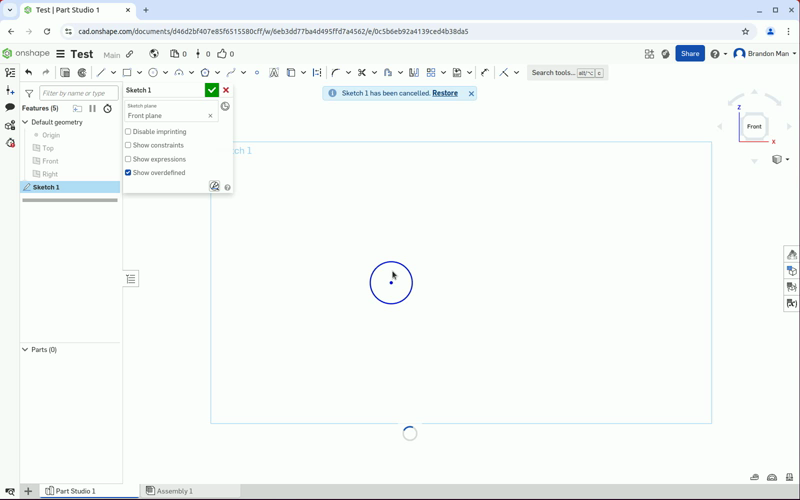
scroll(6)
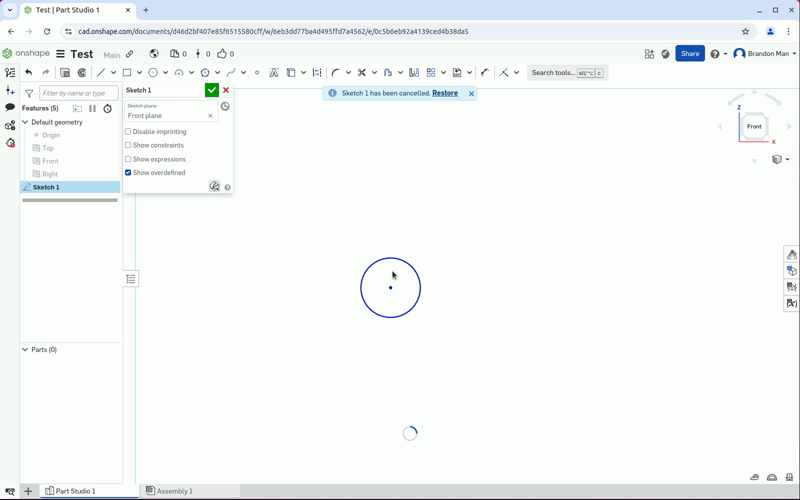
scroll(6)
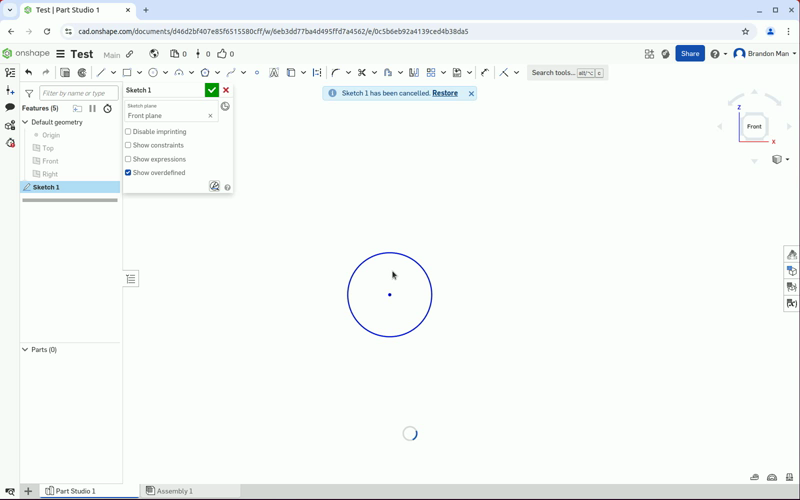
scroll(6)
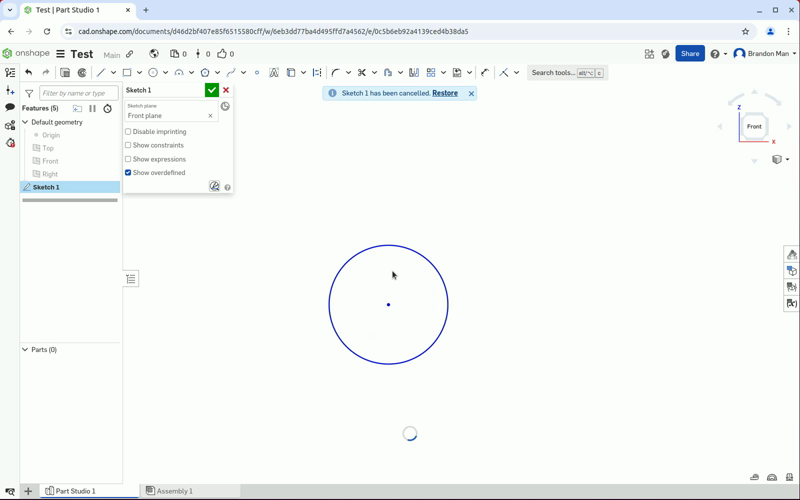
scroll(6)
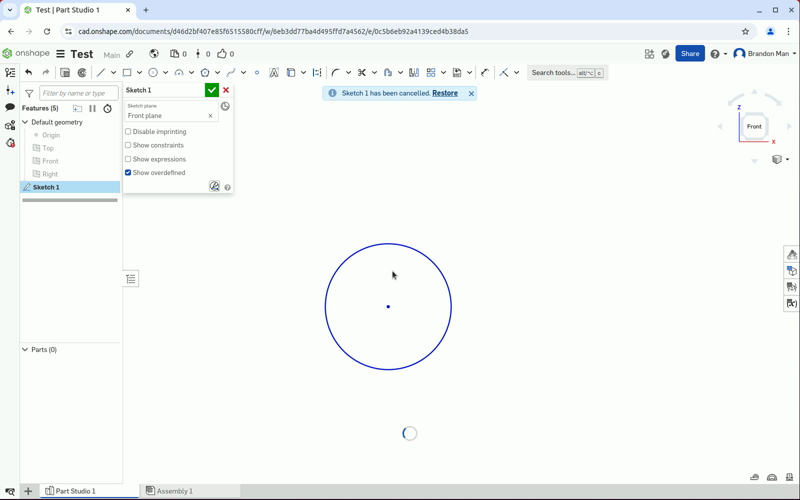
scroll(6)
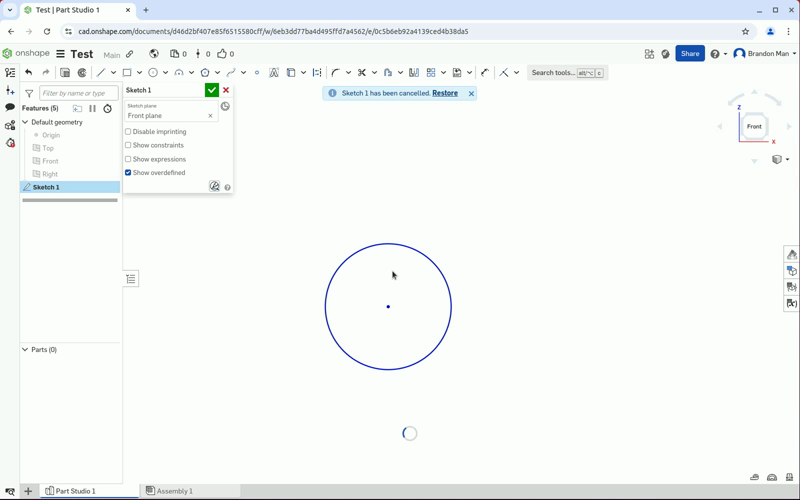
scroll(6)
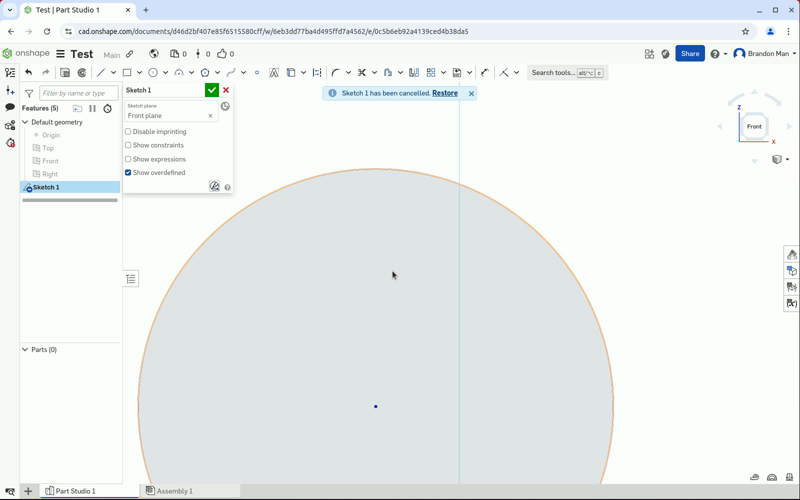
click(392, 270)
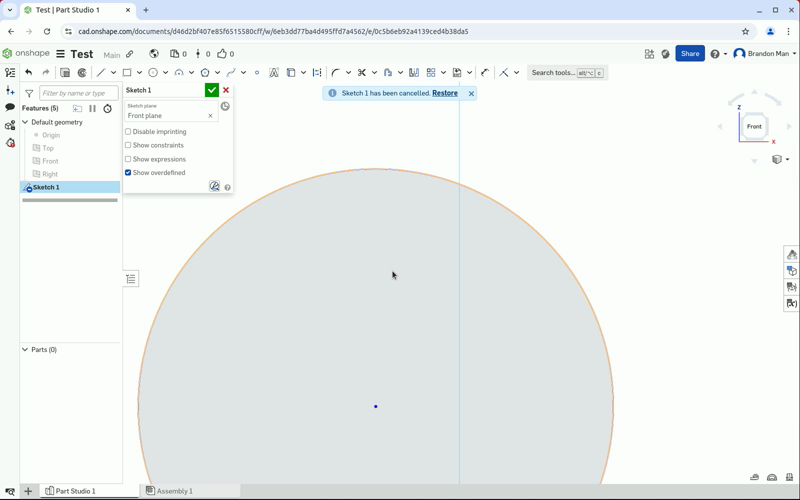
scroll(-6)
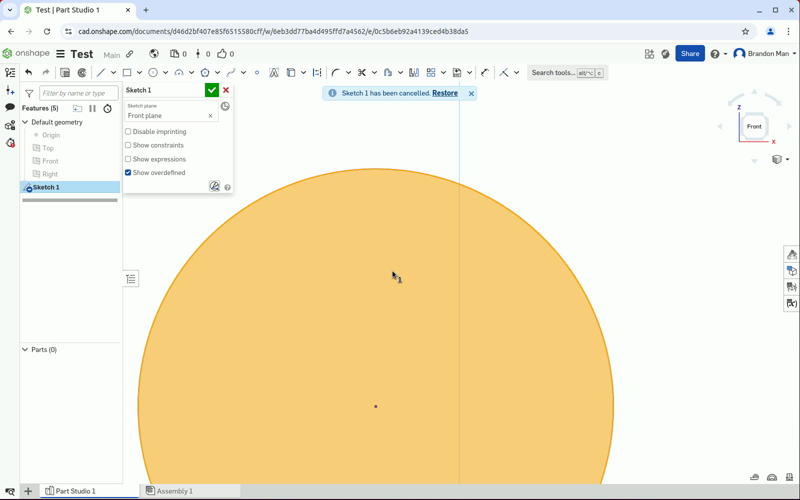
scroll(-6)
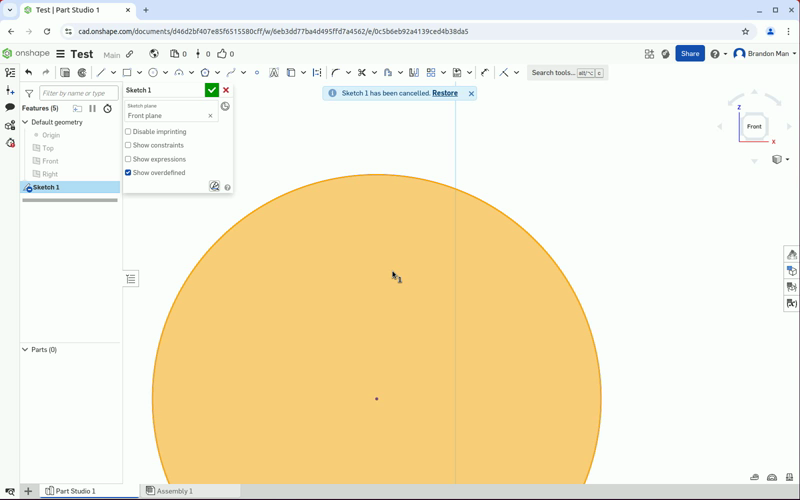
scroll(-6)
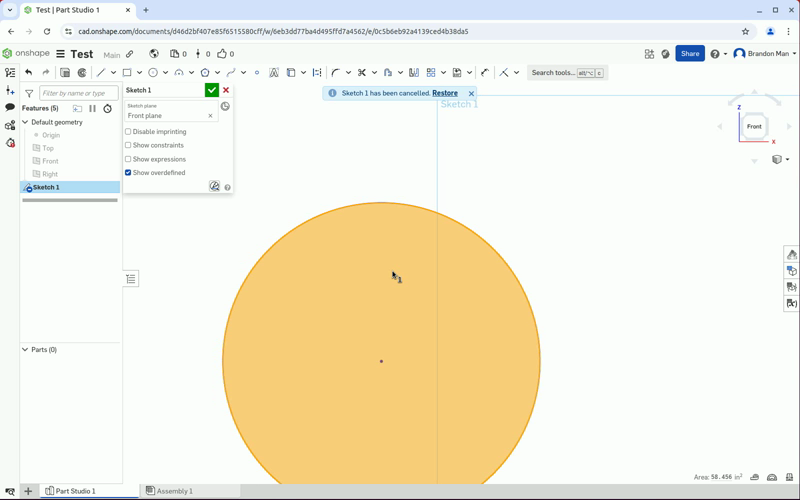
scroll(-6)
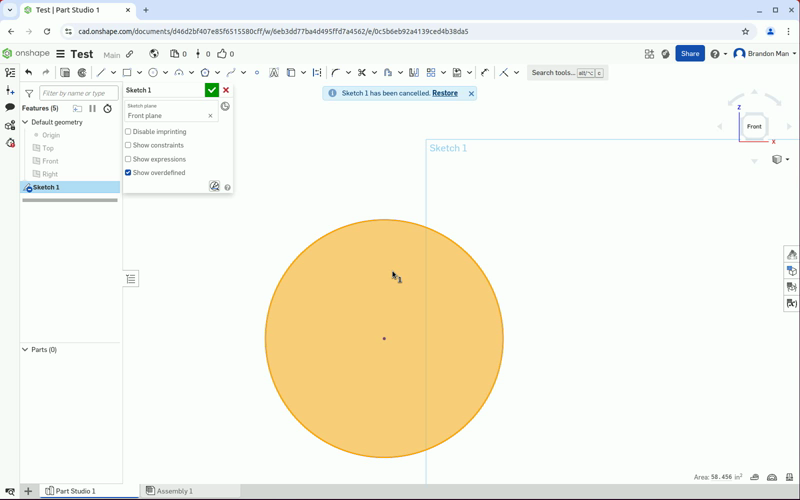
scroll(-6)
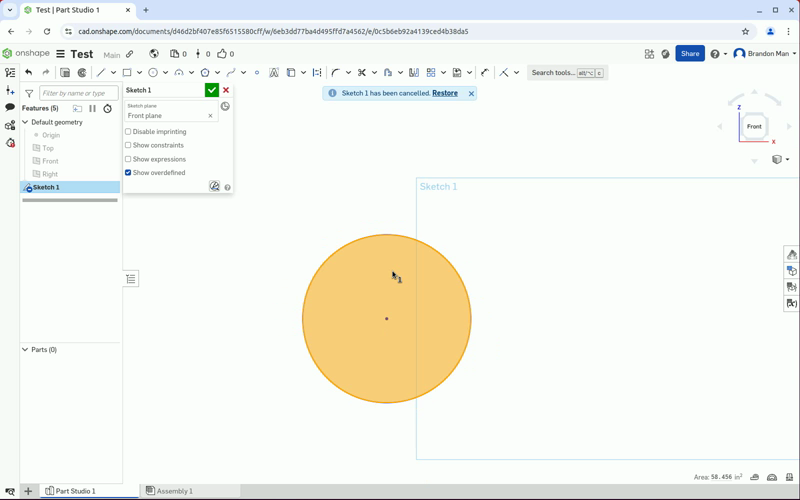
scroll(-6)
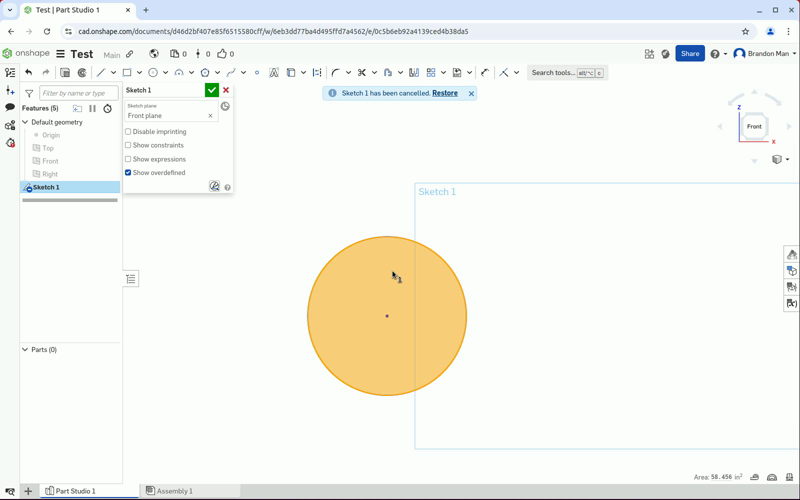
scroll(-6)
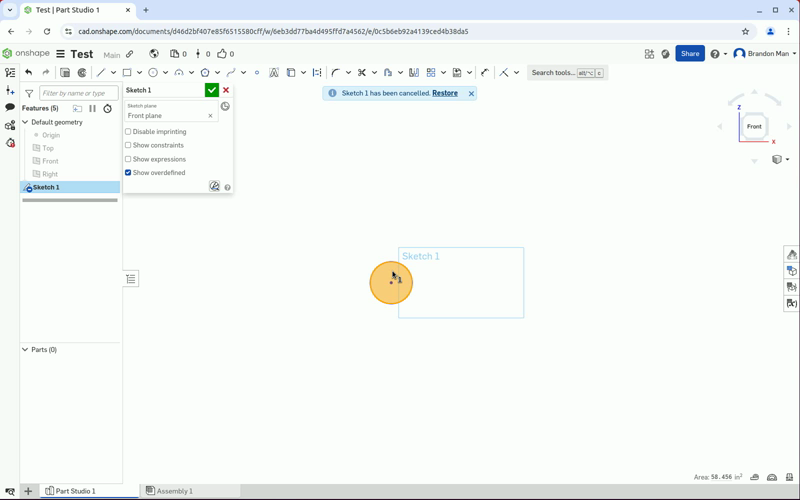
mouse_move(73, 352)
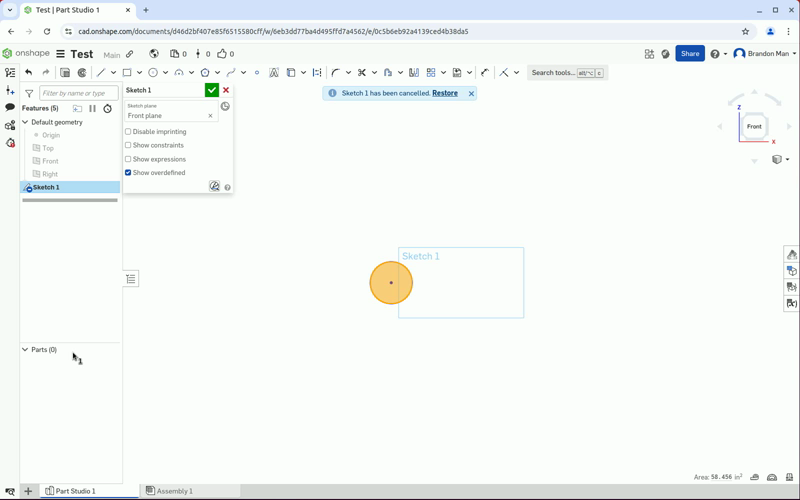
key(shift+y)
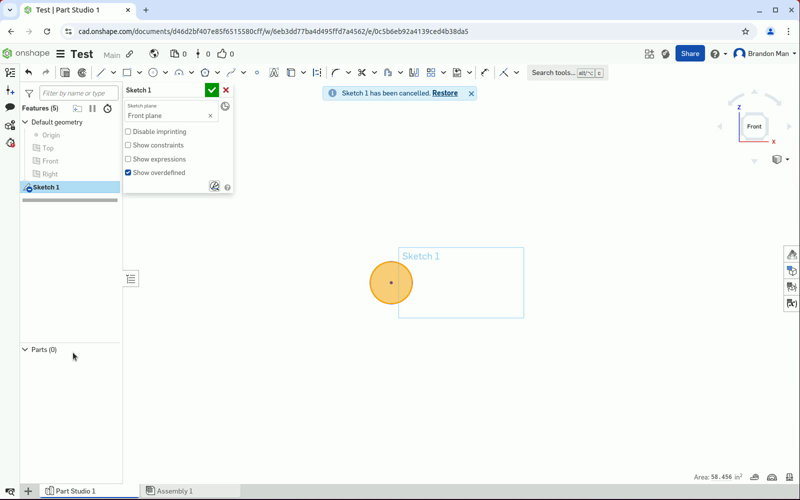
key(shift+e)
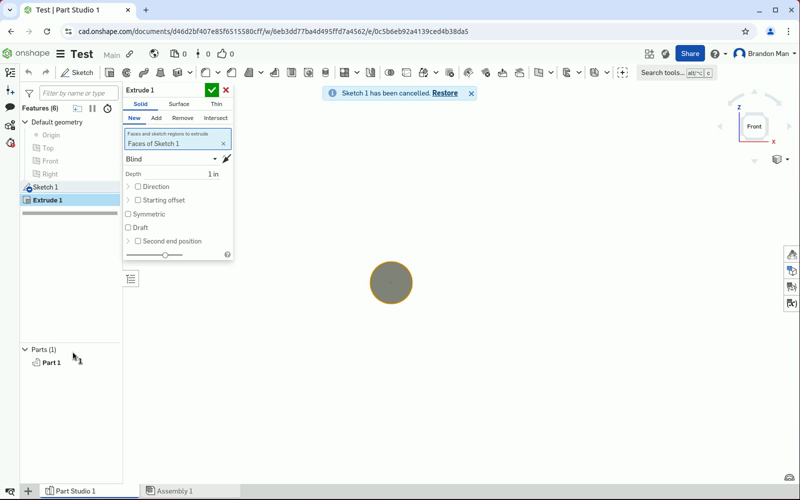
mouse_move(143, 106)
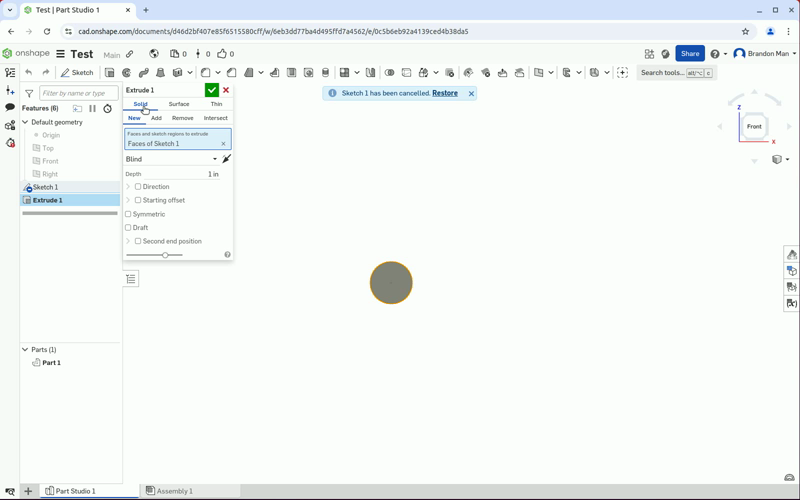
click(143, 106)
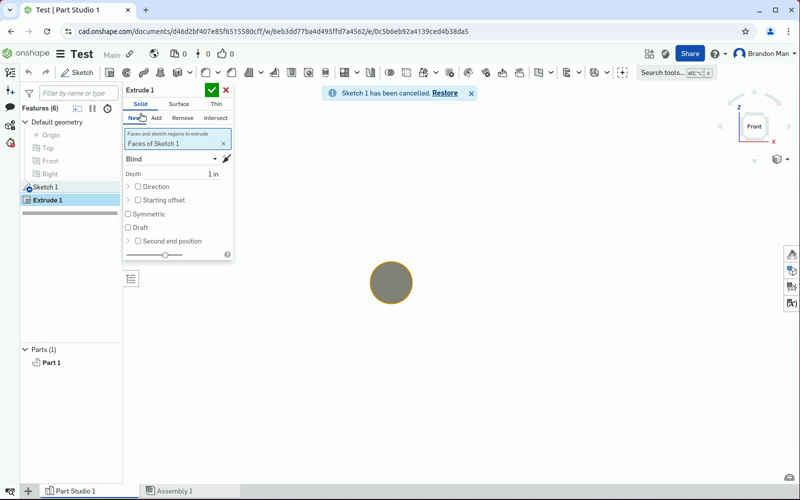
mouse_move(137, 120)
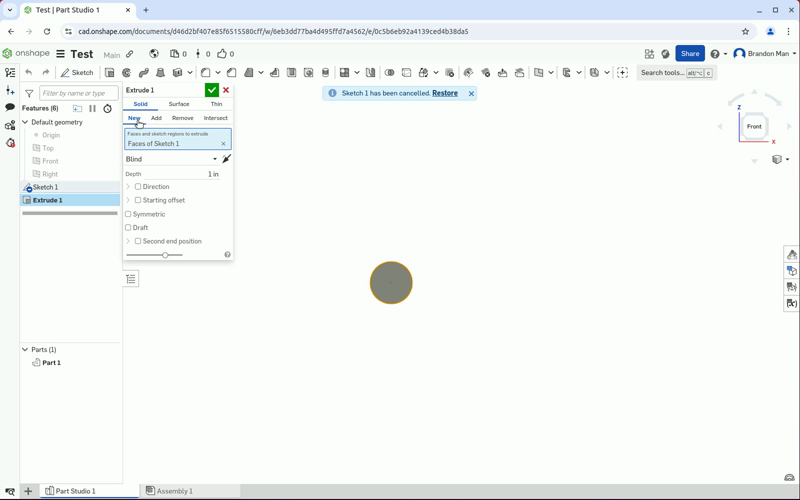
click(137, 120)
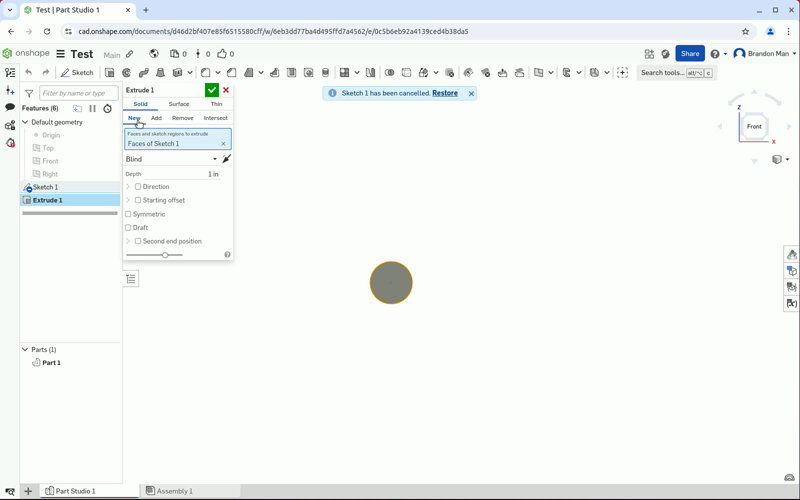
key(tab, 4)
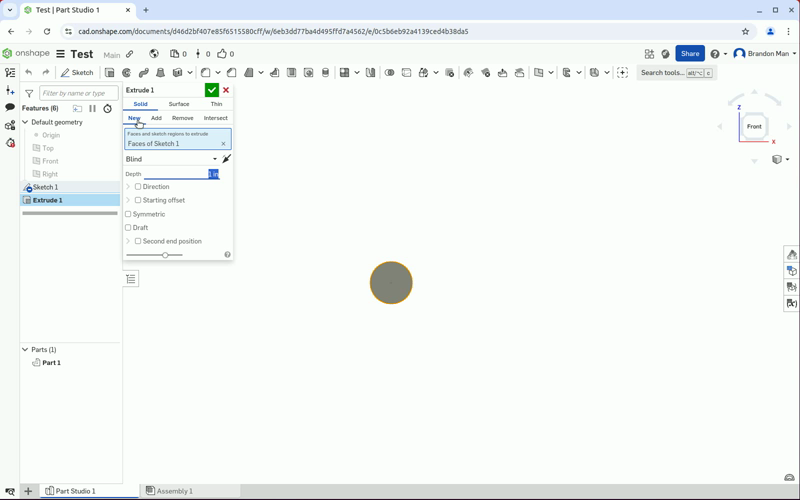
text(16.609)
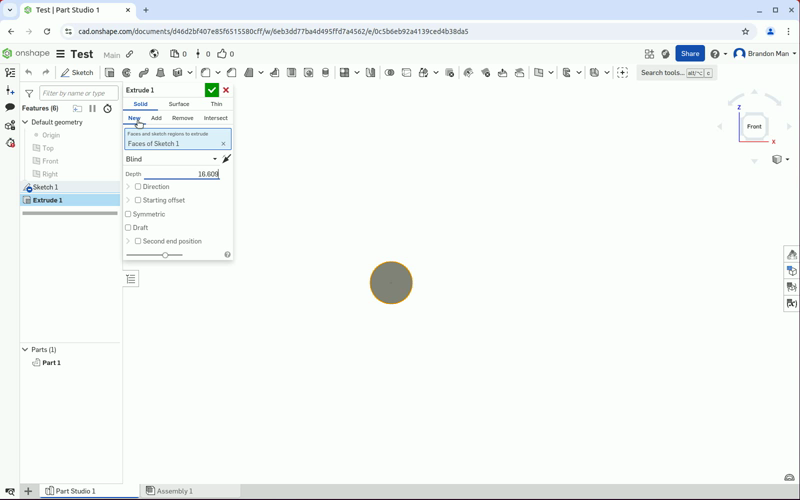
key(enter)
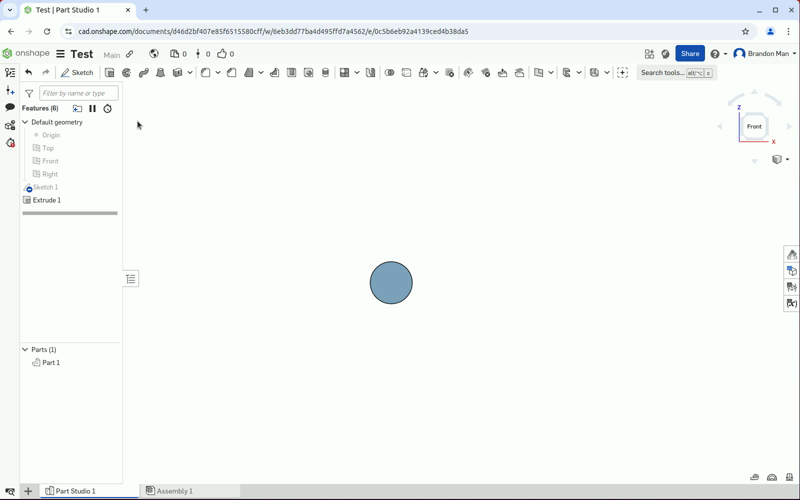
key(shift+h)
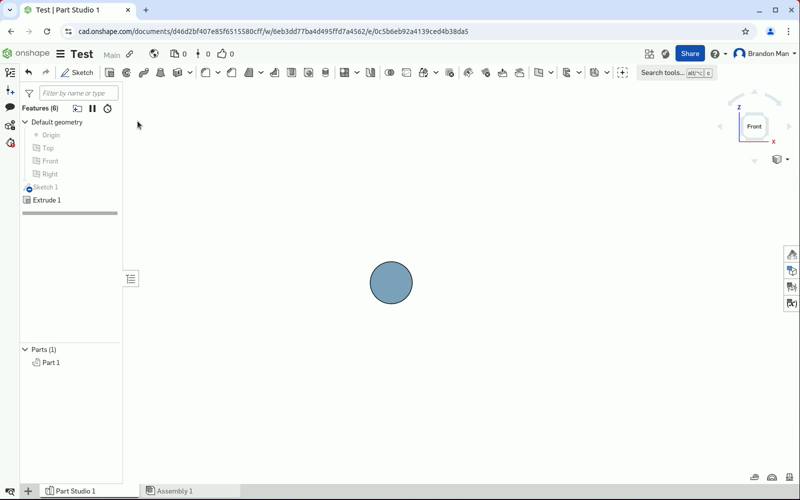
key(shift+h)
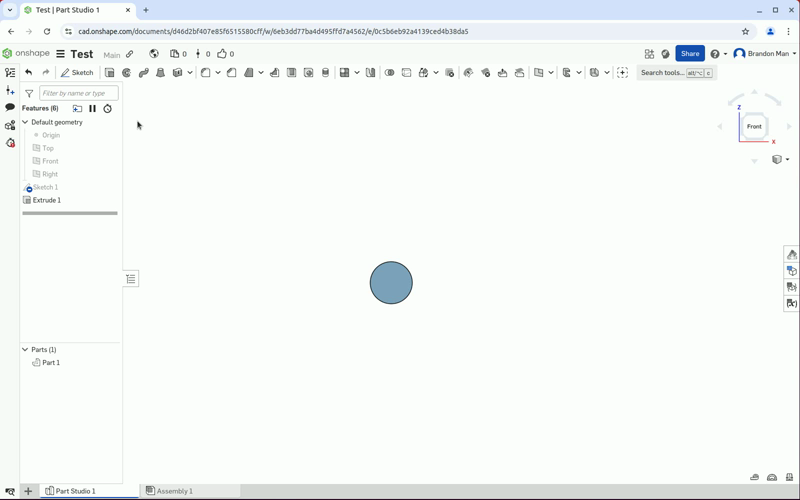
mouse_move(73, 189)
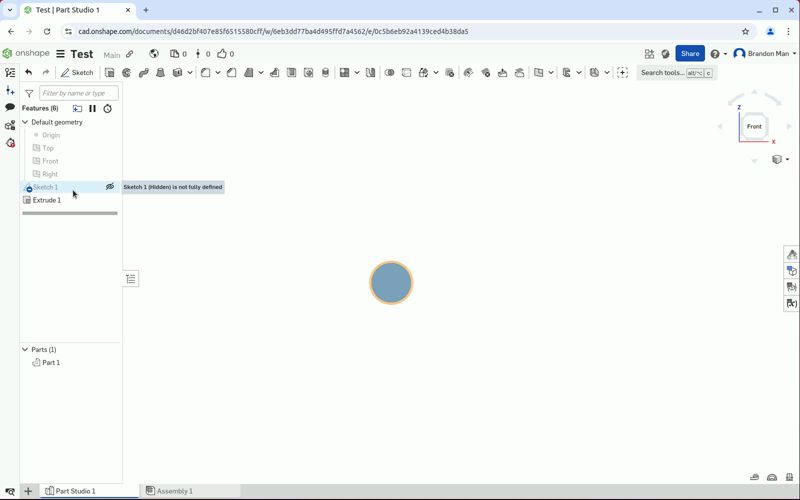
click(73, 189)
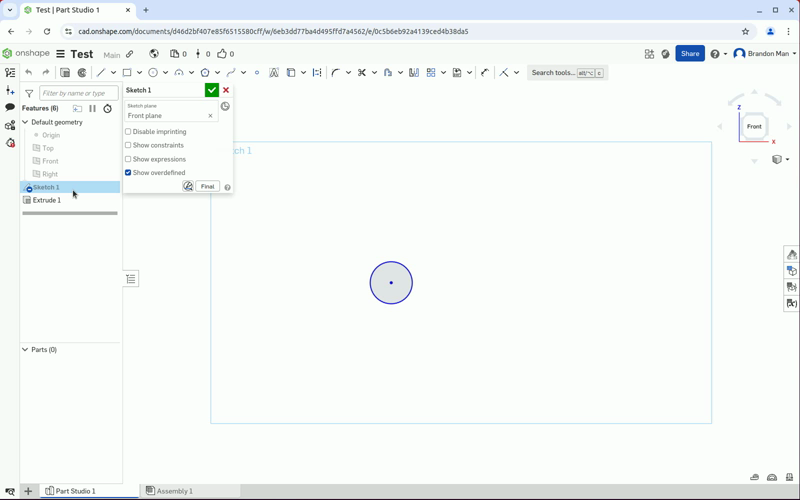
mouse_move(229, 92)
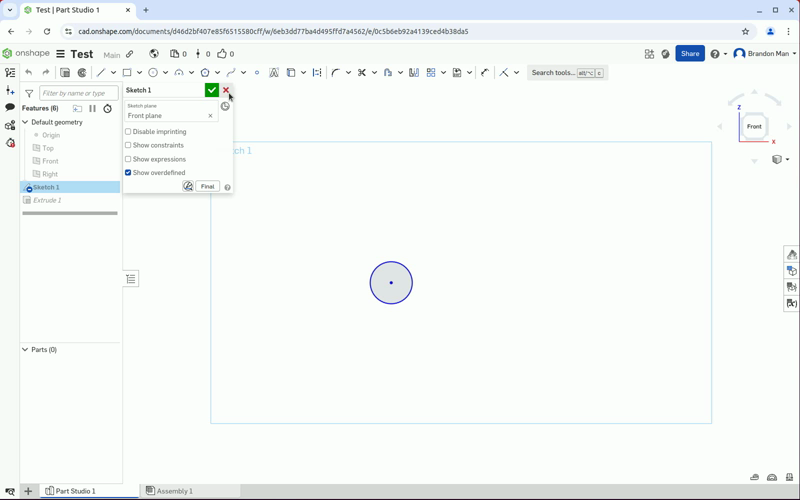
click(229, 92)
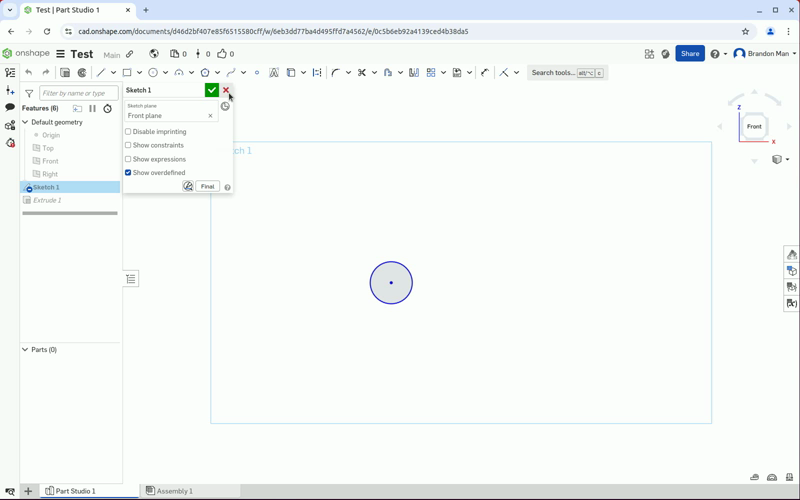
key(shift+s)
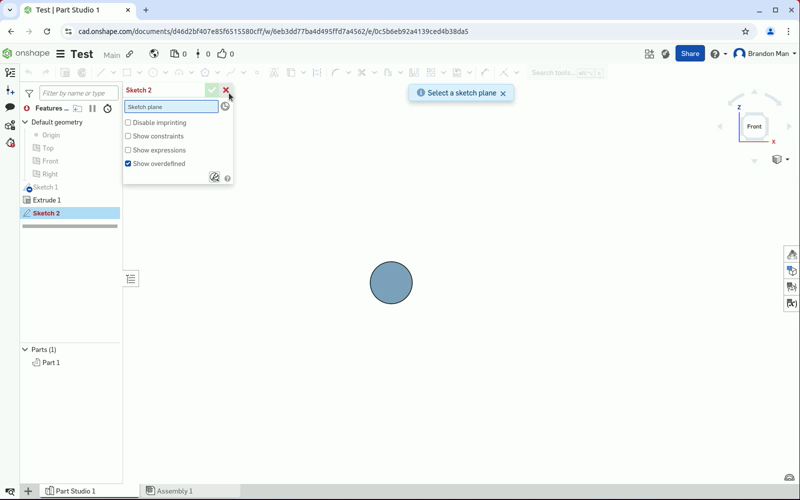
mouse_move(73, 163)
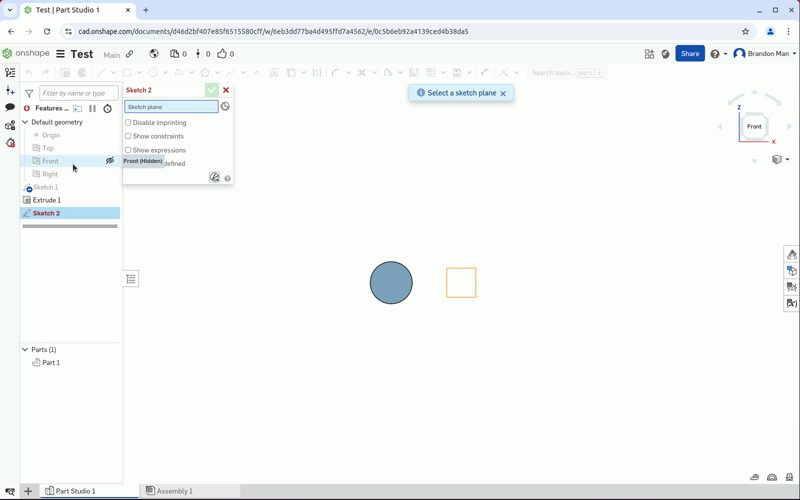
click(73, 163)
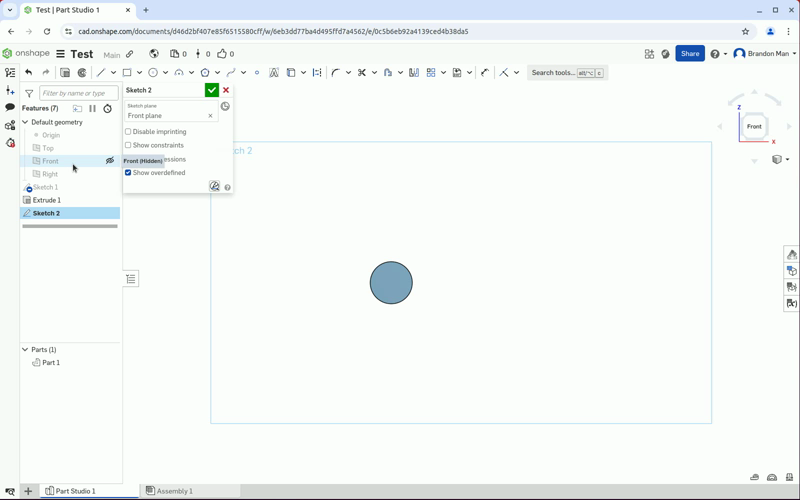
mouse_move(73, 352)
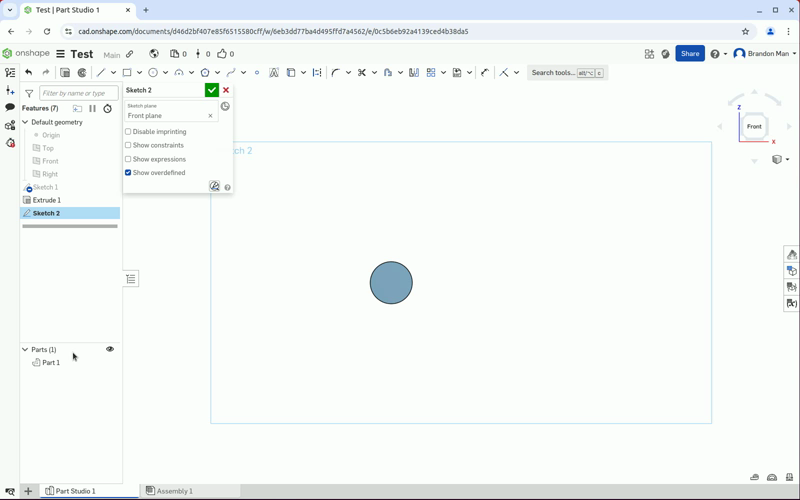
key(y)
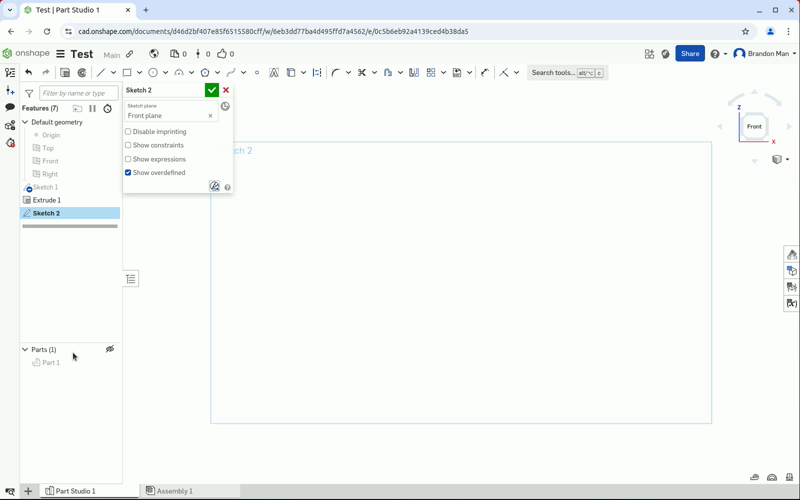
key(c)
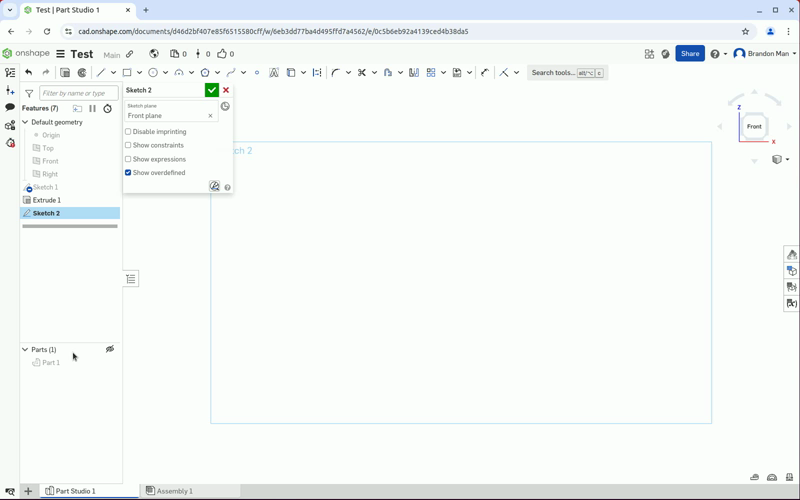
key_down(shift)
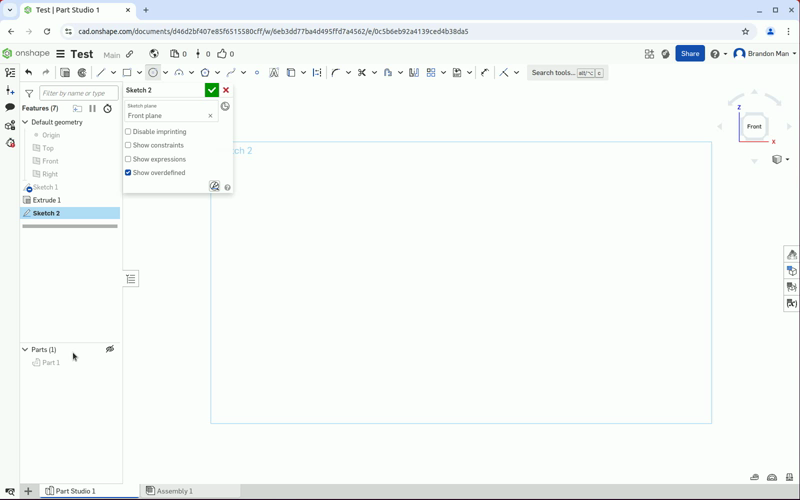
mouse_move(553, 282)
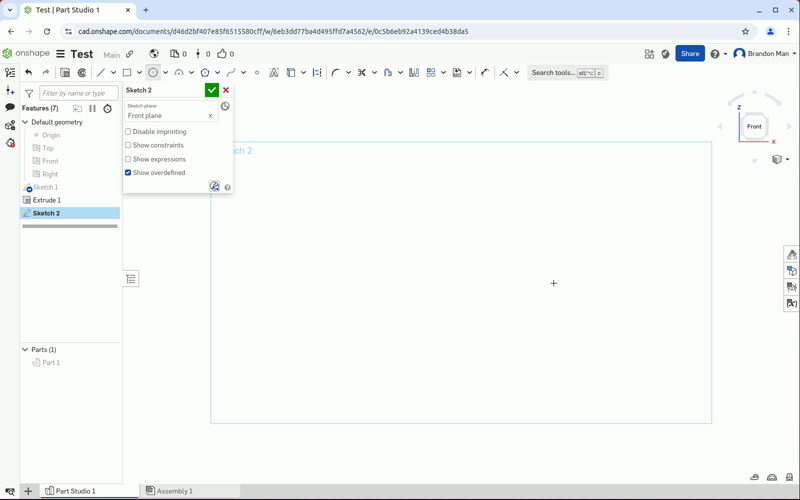
click(553, 282)
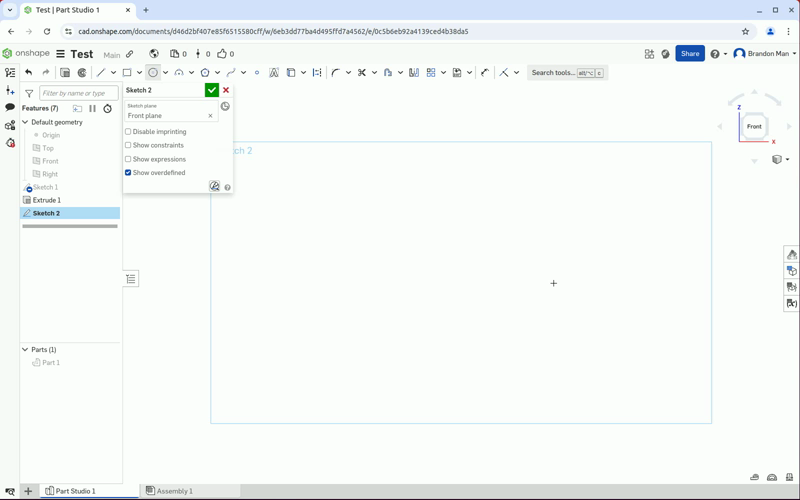
key_up(shift)
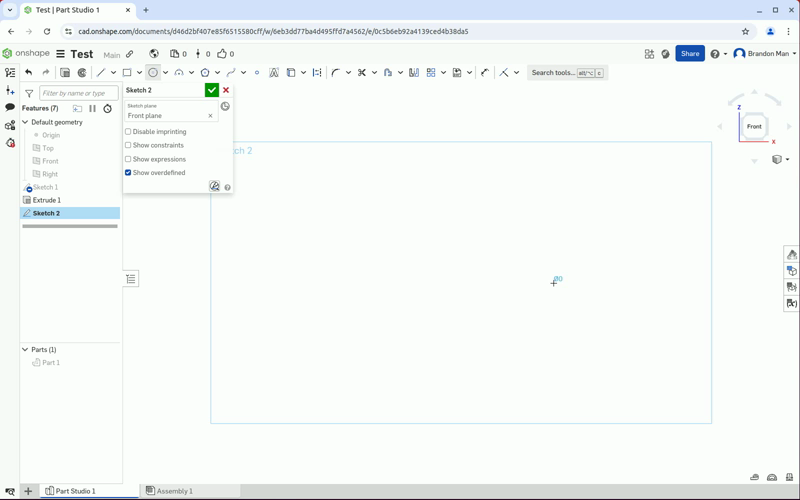
mouse_move(574, 282)
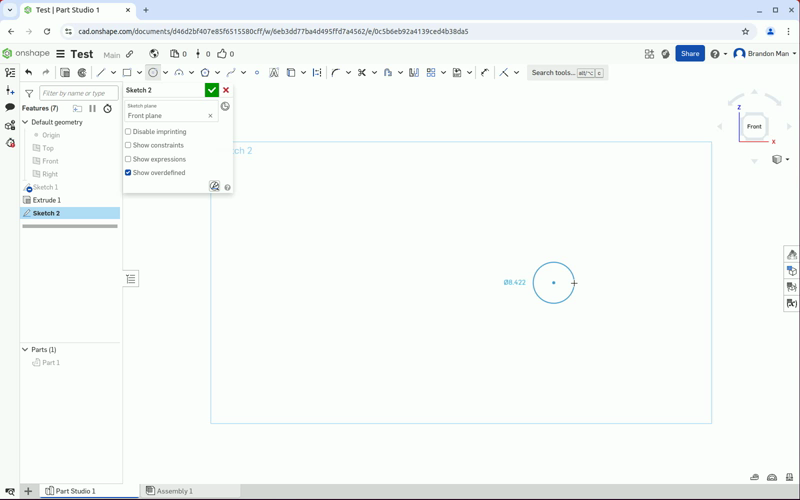
click(574, 282)
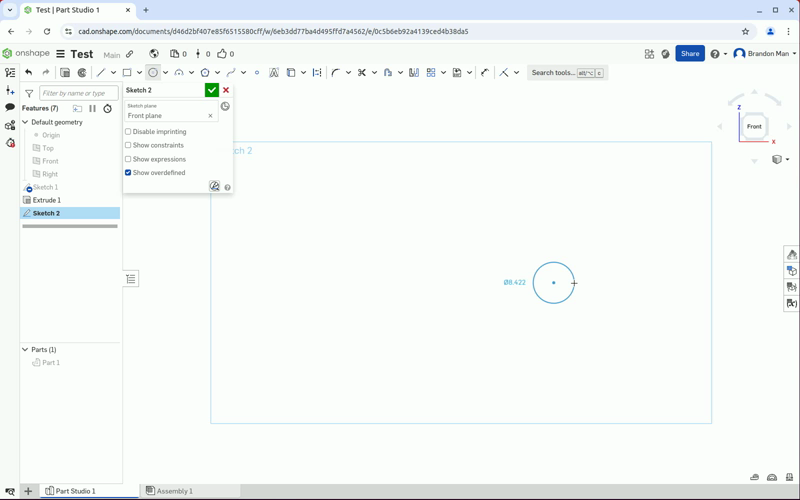
key(esc)
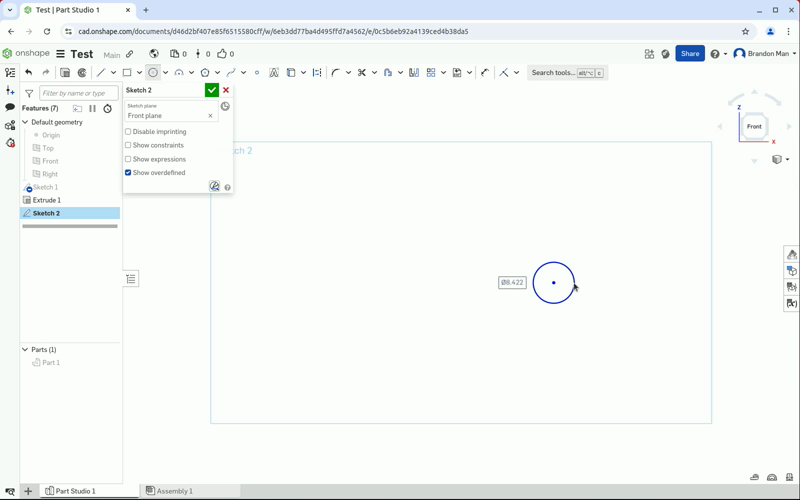
mouse_move(549, 294)
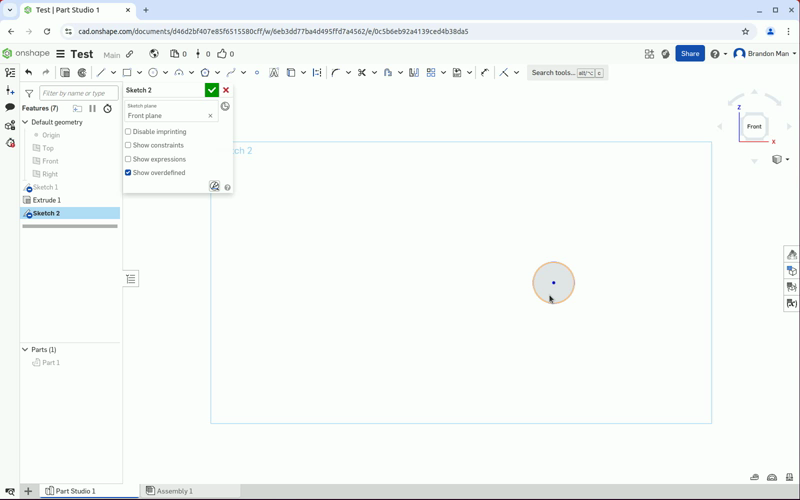
scroll(6)
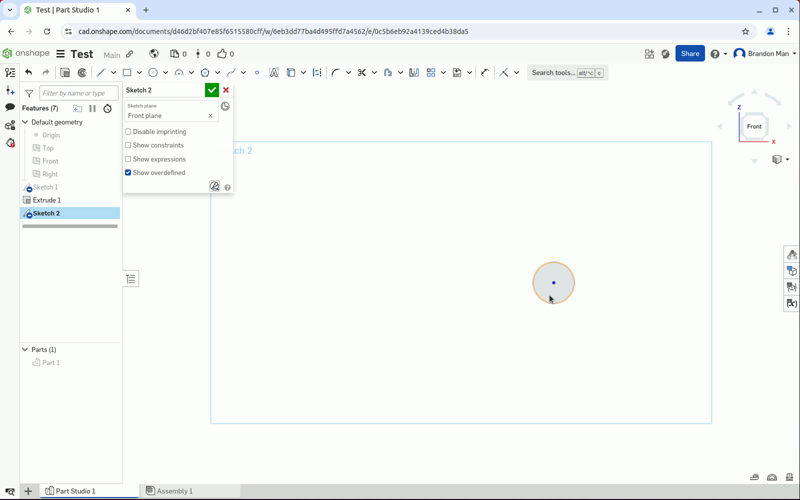
scroll(6)
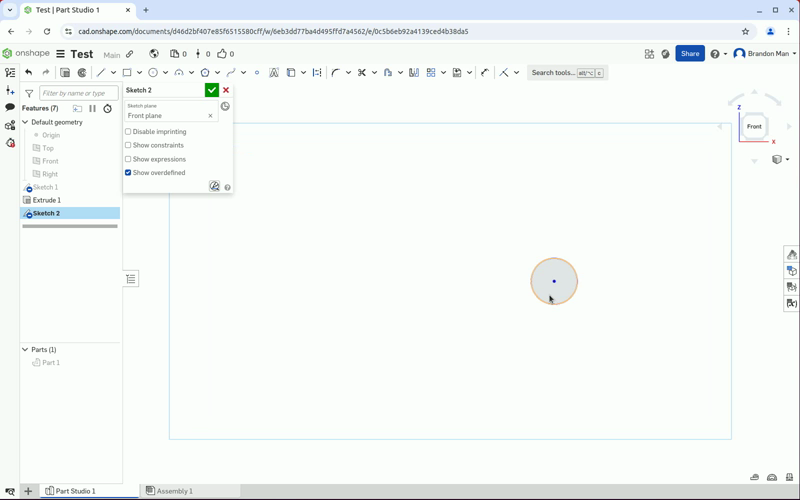
scroll(6)
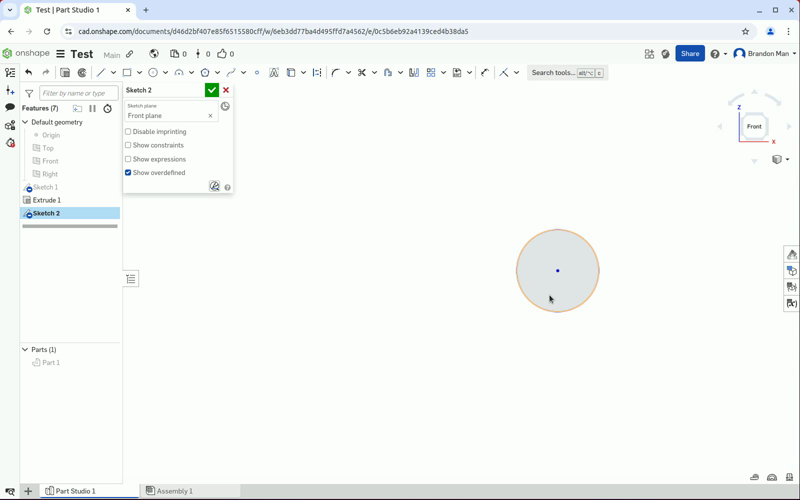
scroll(6)
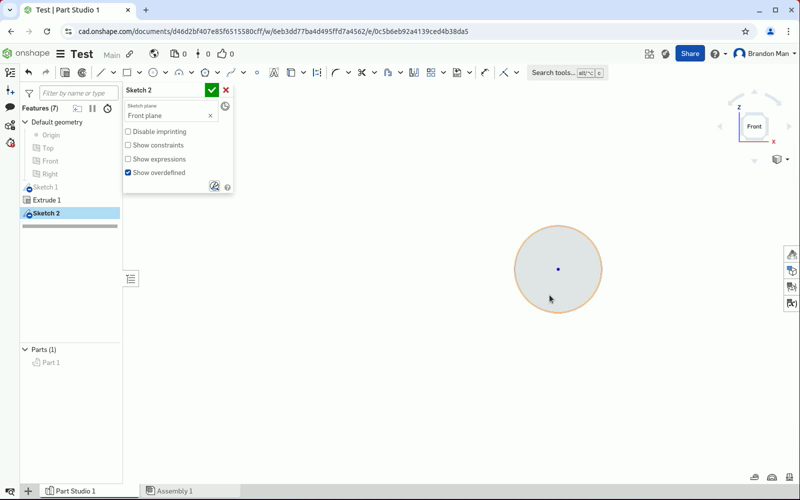
scroll(6)
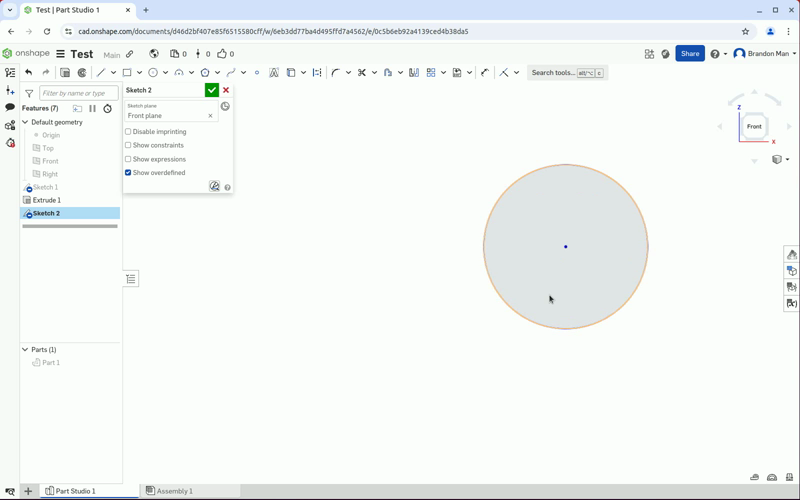
scroll(6)
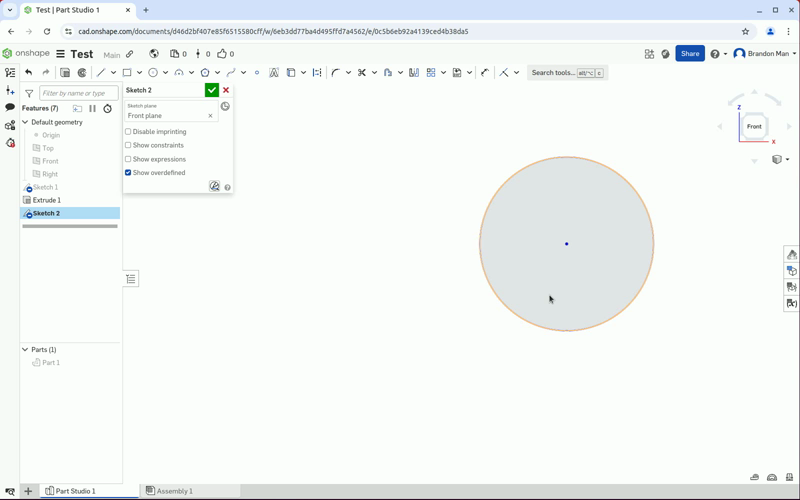
scroll(6)
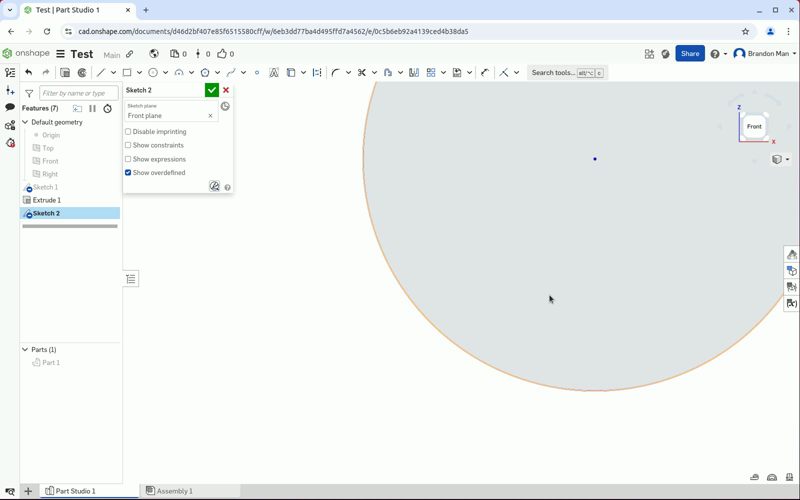
click(549, 294)
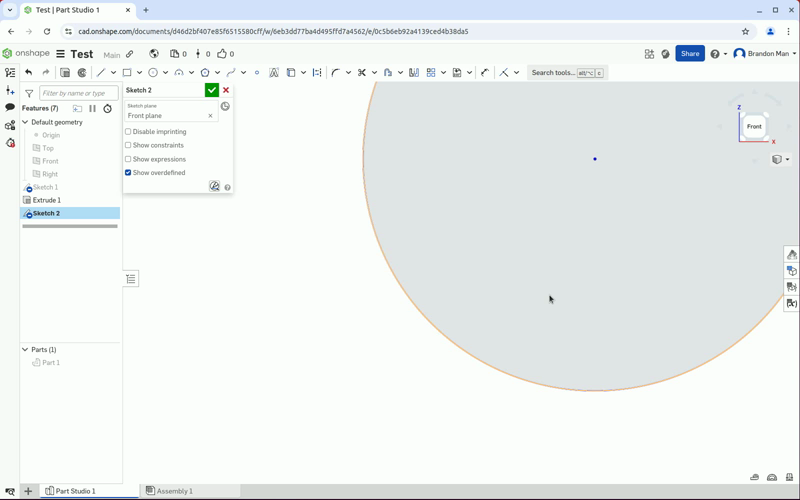
scroll(-6)
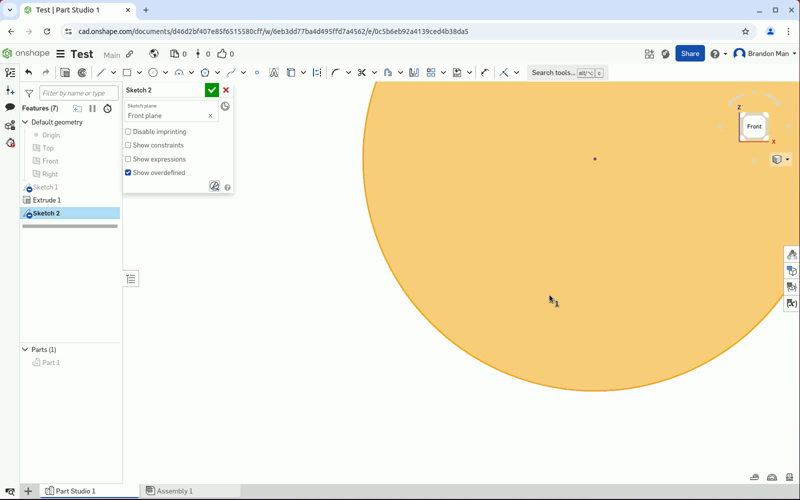
scroll(-6)
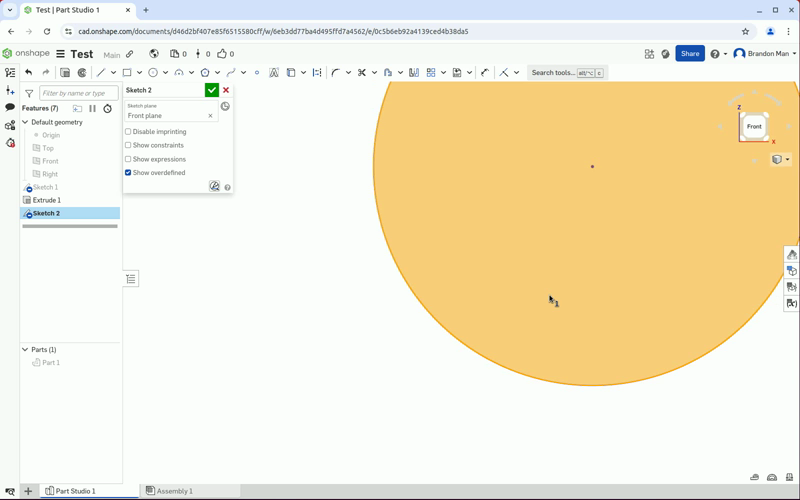
scroll(-6)
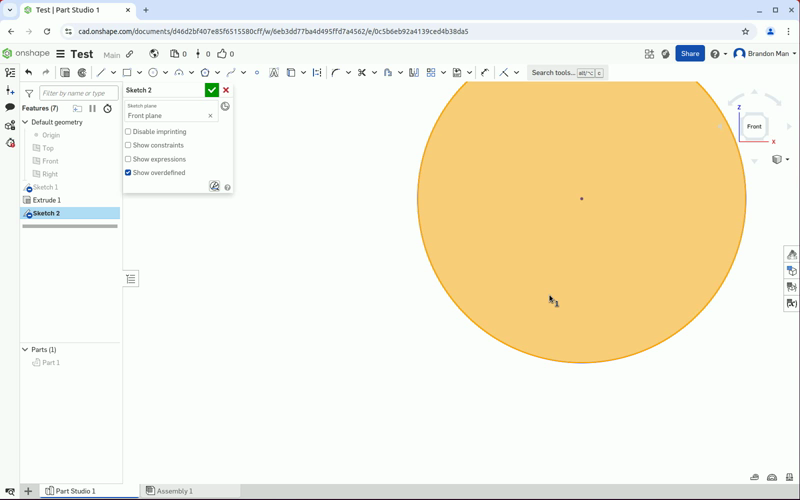
scroll(-6)
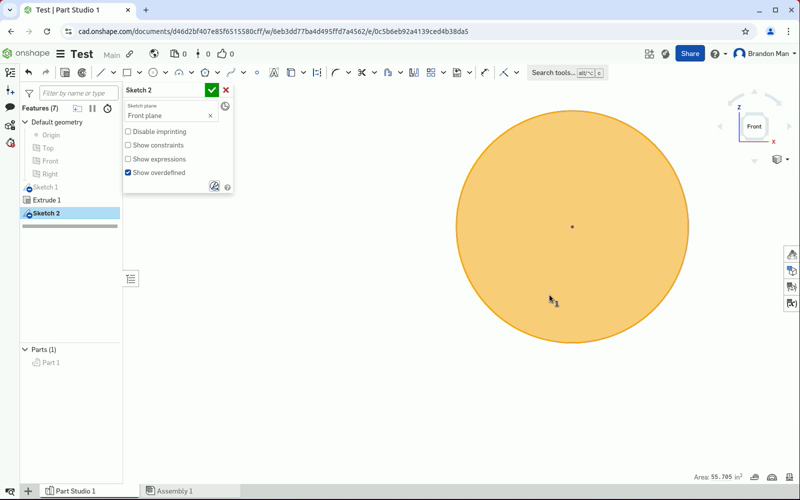
scroll(-6)
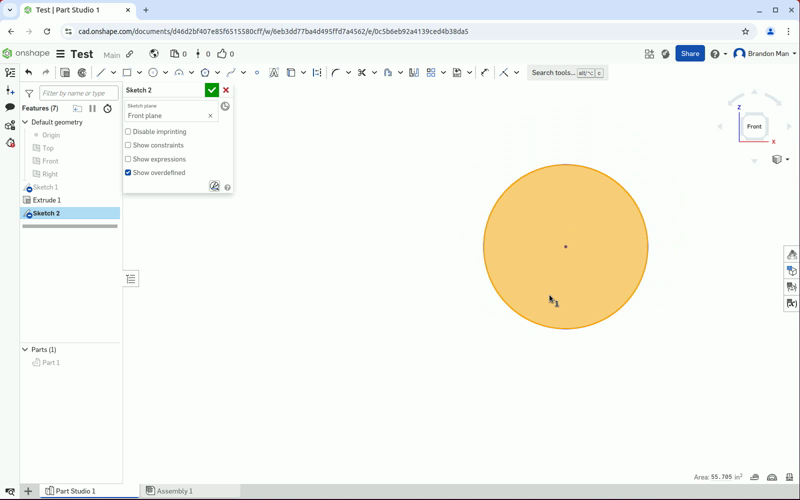
scroll(-6)
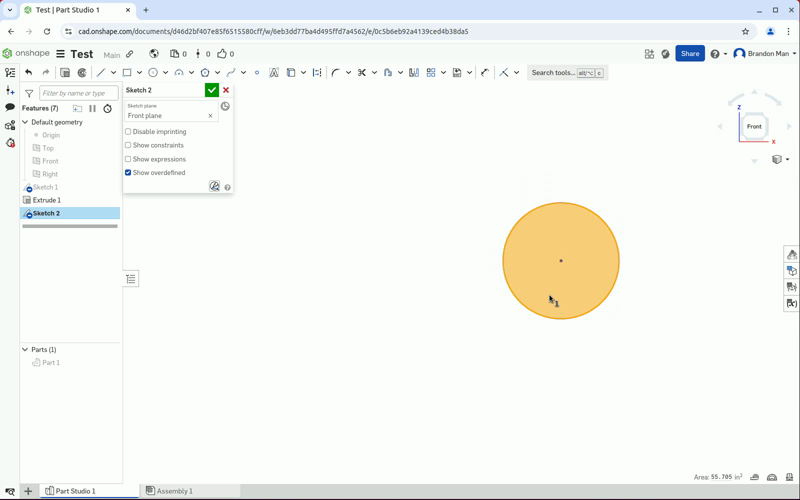
scroll(-6)
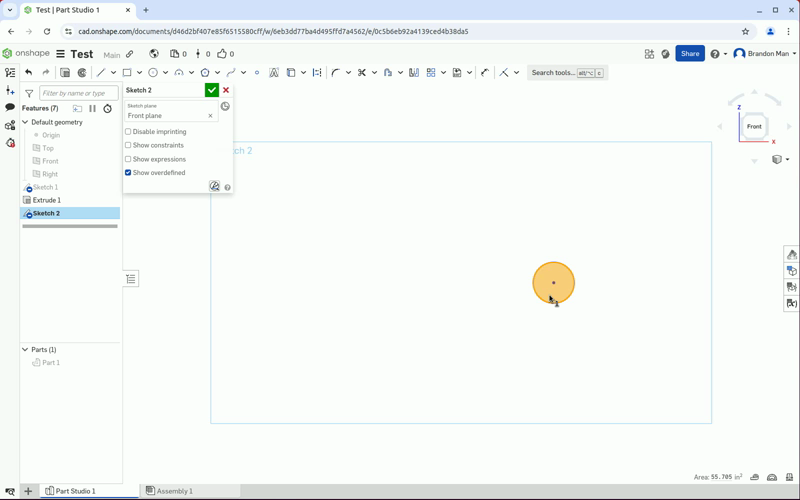
mouse_move(73, 352)
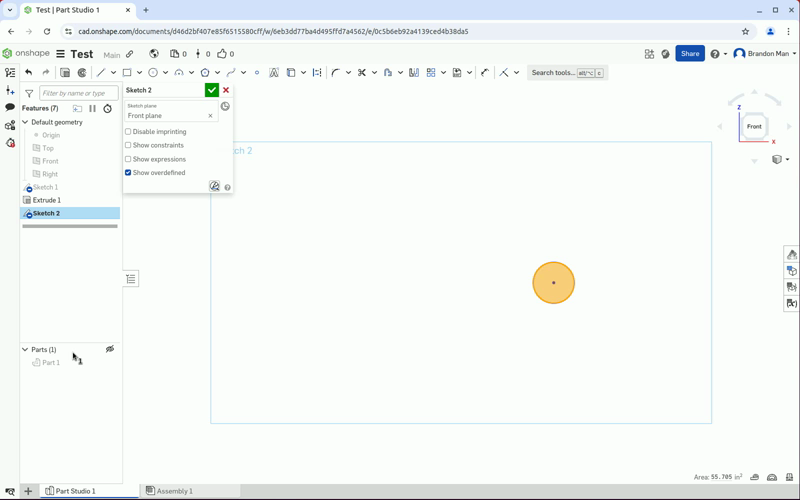
key(shift+y)
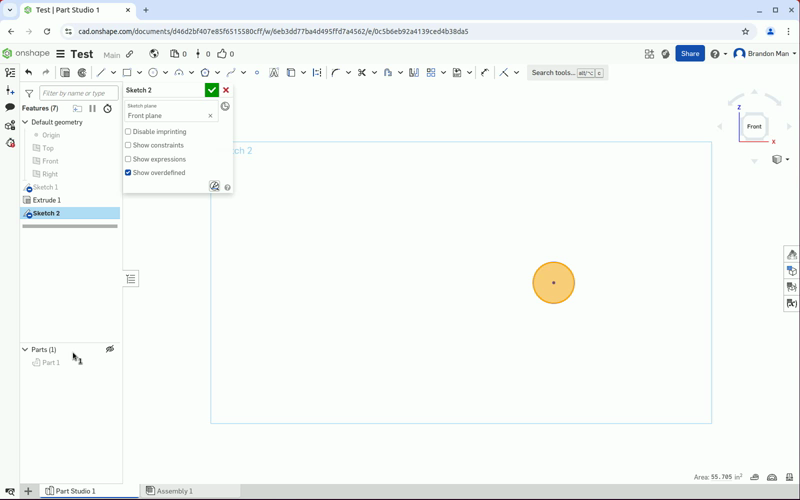
key(shift+e)
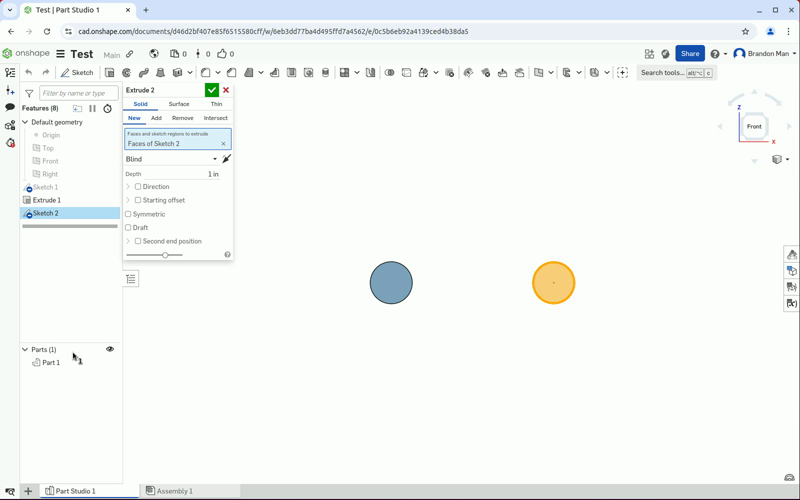
mouse_move(143, 106)
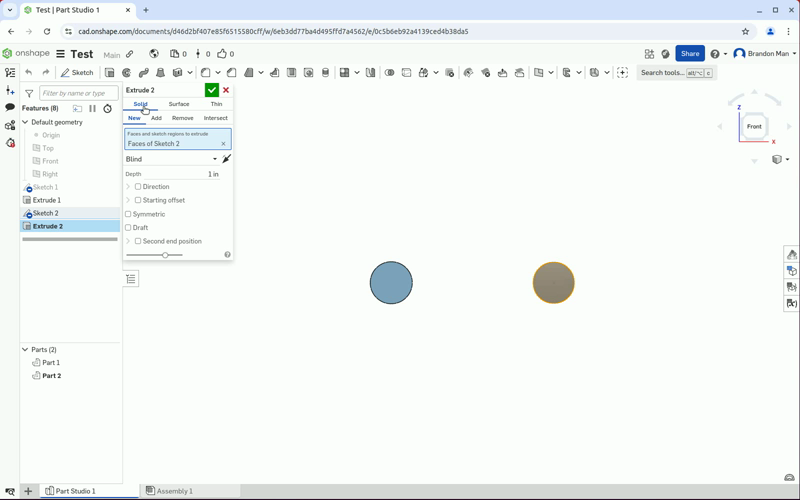
click(143, 106)
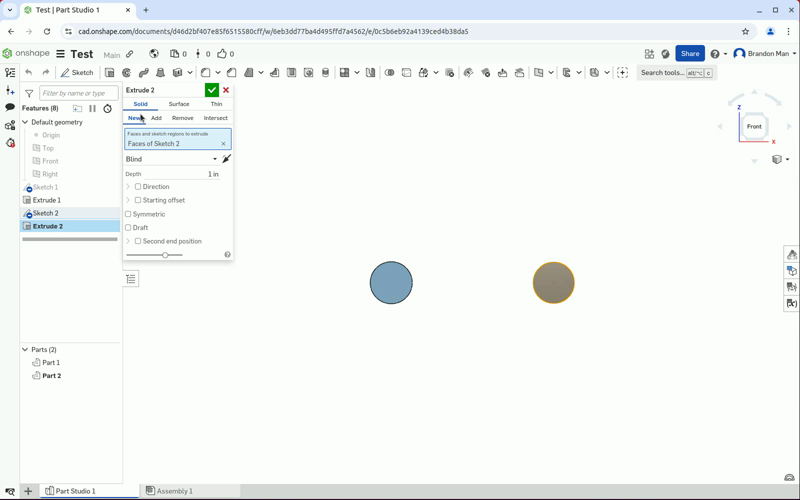
mouse_move(137, 120)
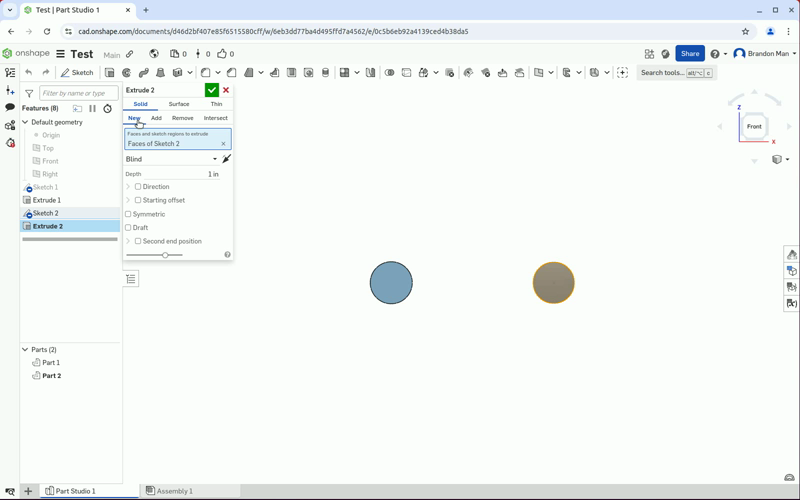
click(137, 120)
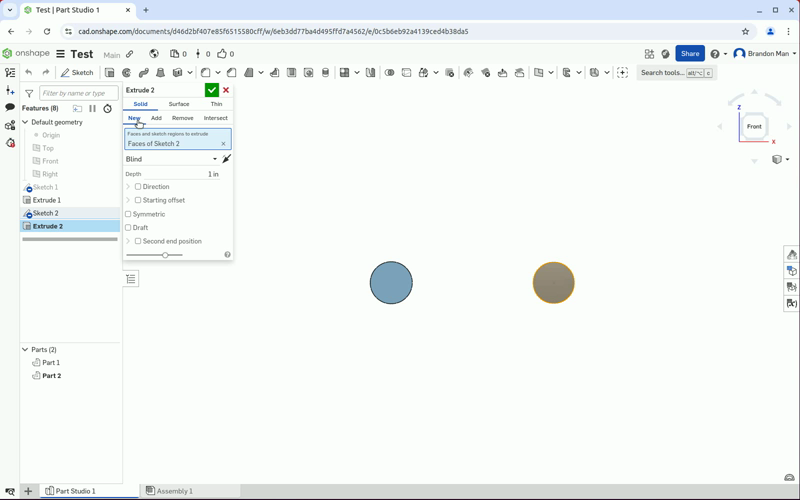
key(tab, 4)
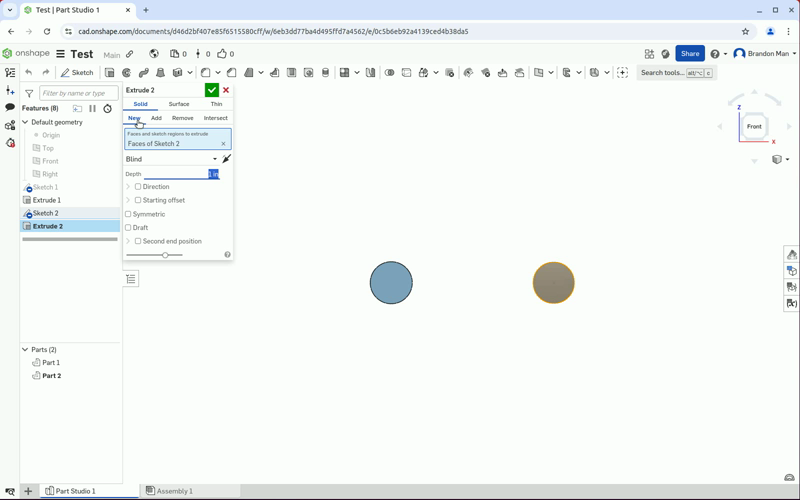
text(16.609)
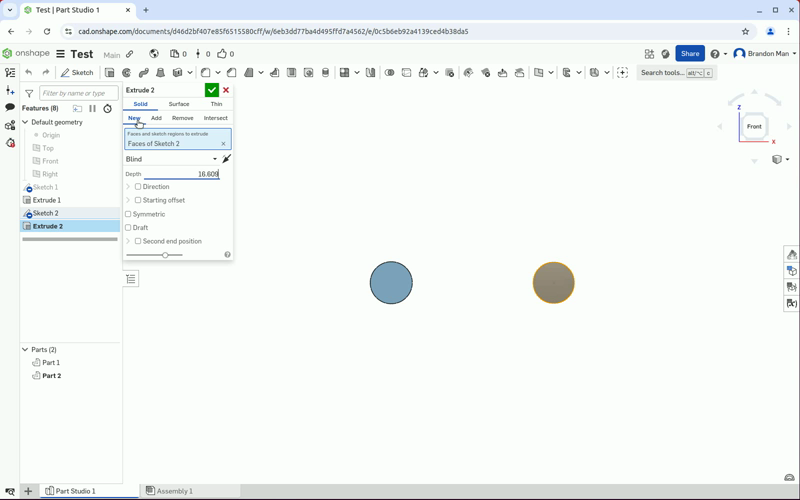
key(enter)
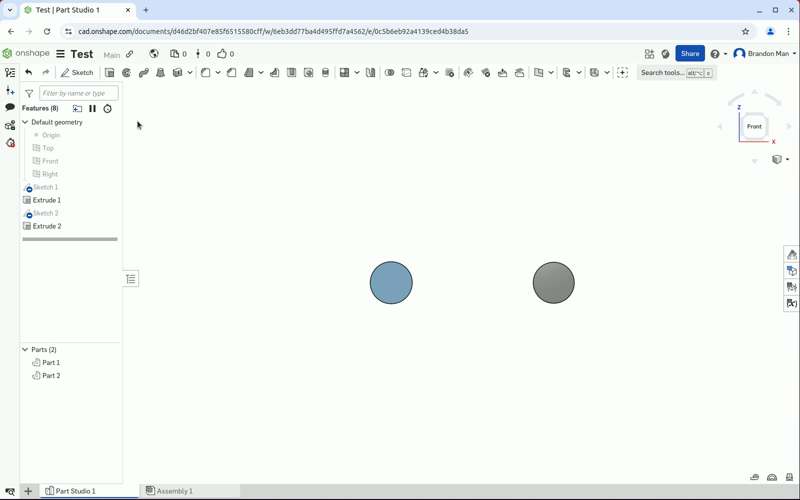
key(shift+h)
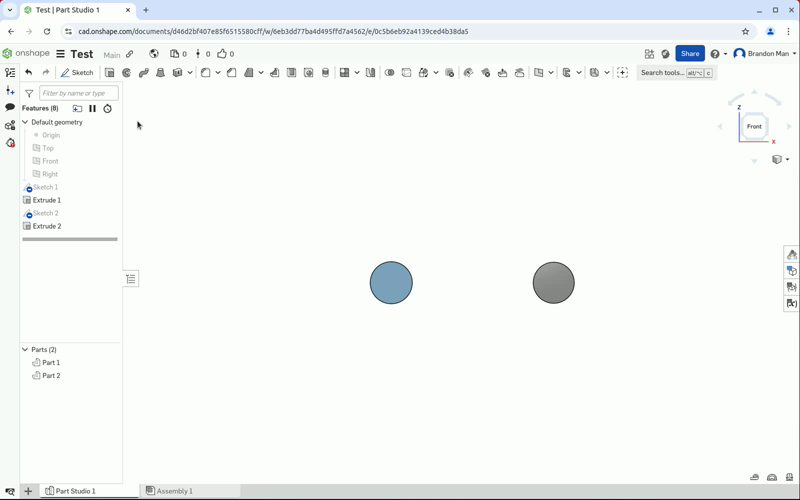
key(shift+h)
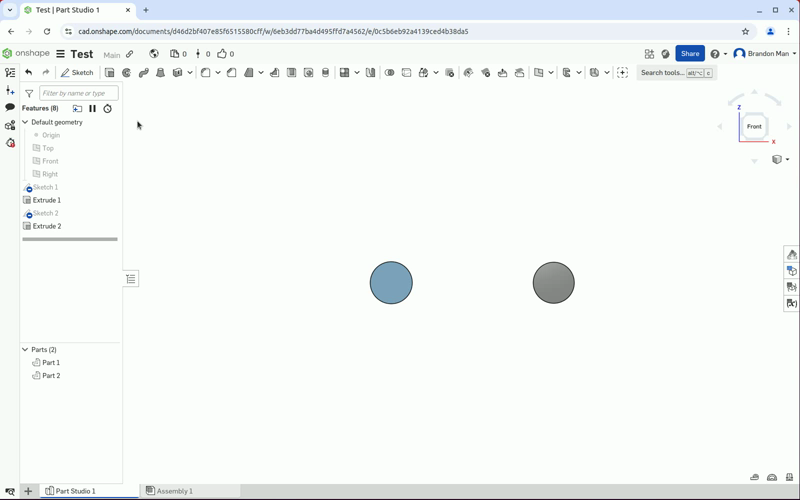
mouse_move(73, 189)
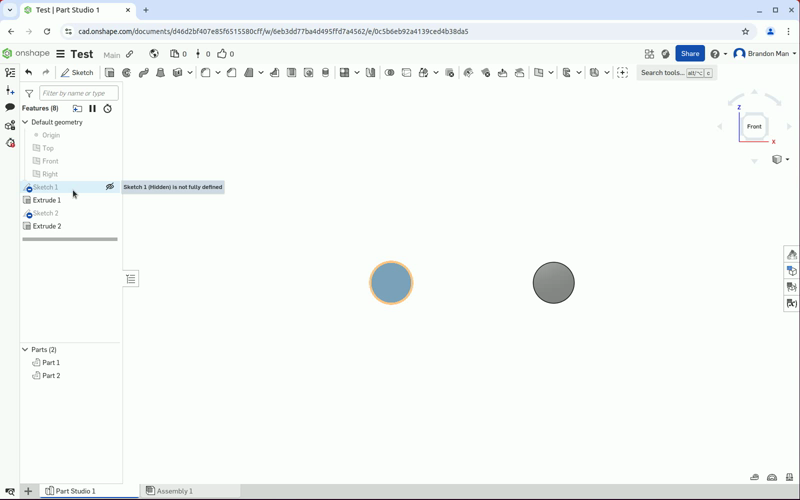
click(73, 189)
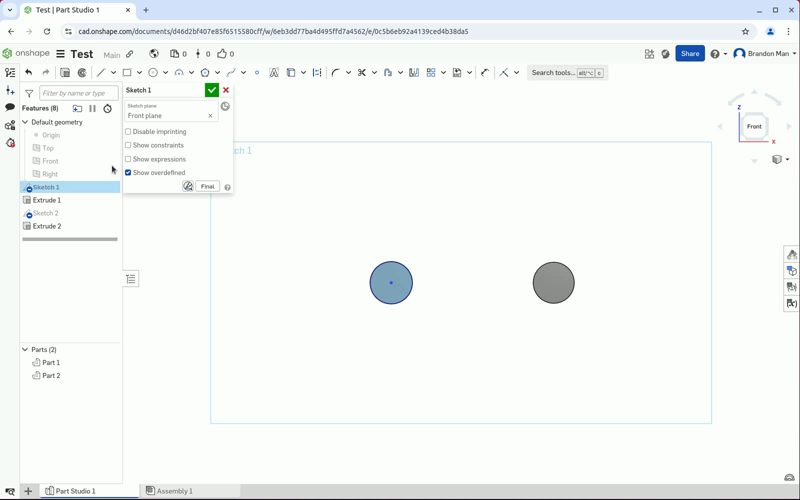
mouse_move(229, 92)
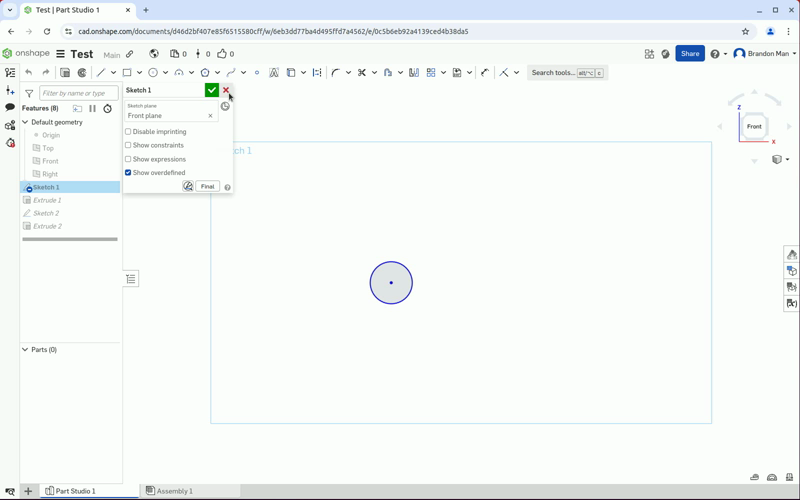
click(229, 92)
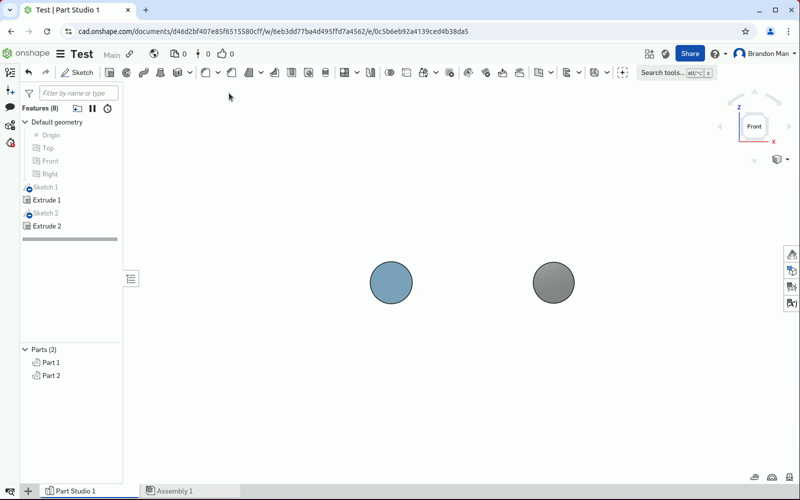
mouse_move(73, 352)
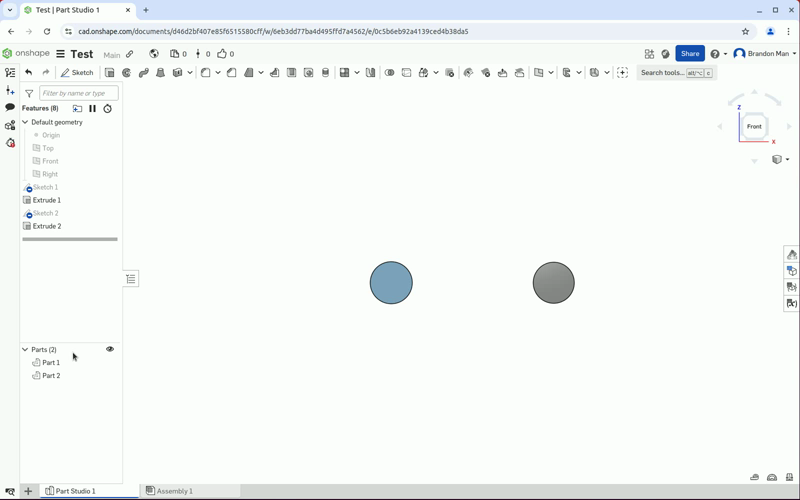
key(y)
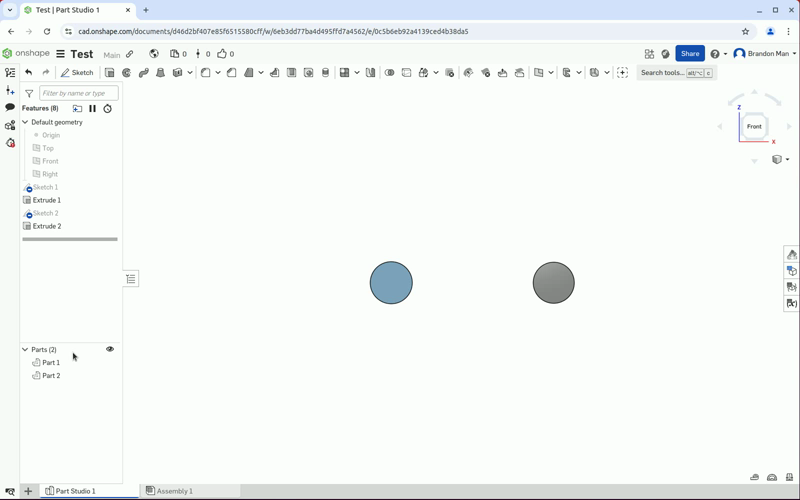
key(shift+p)
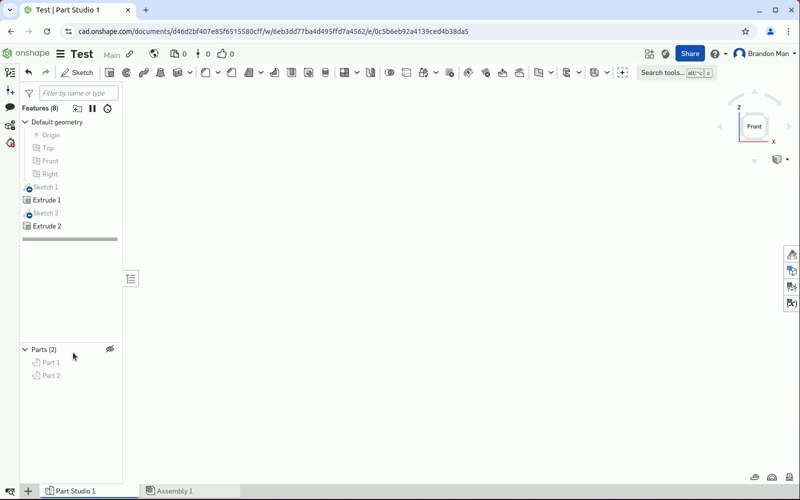
key(space)
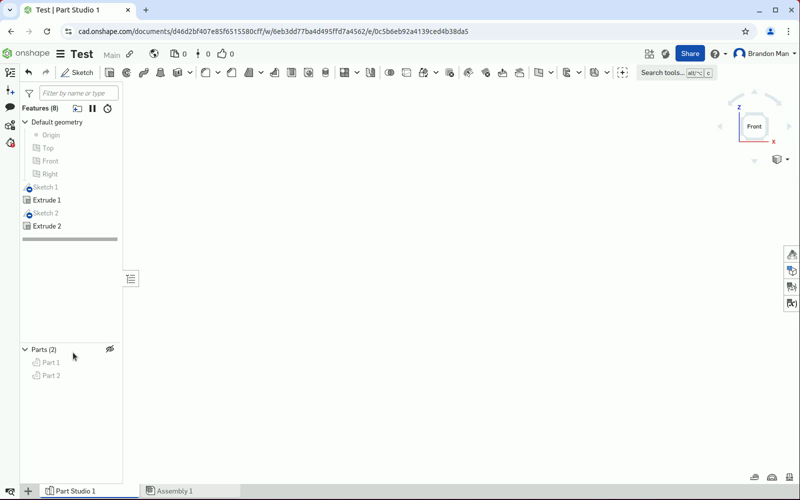
key_down(shift)
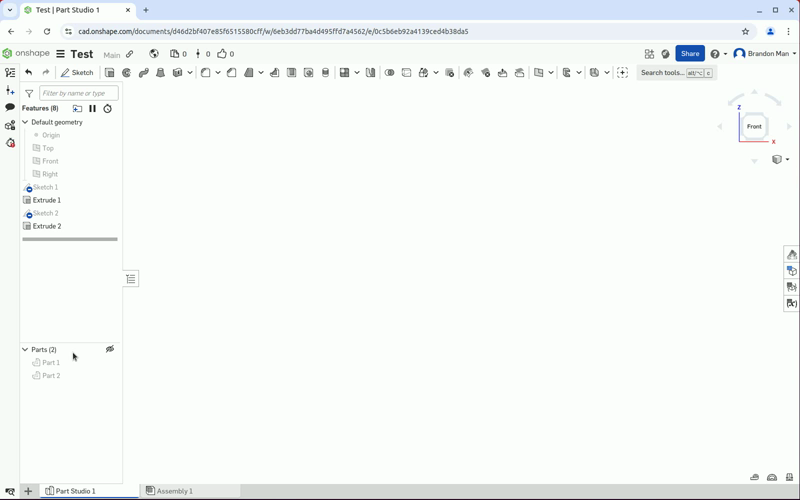
key(left)
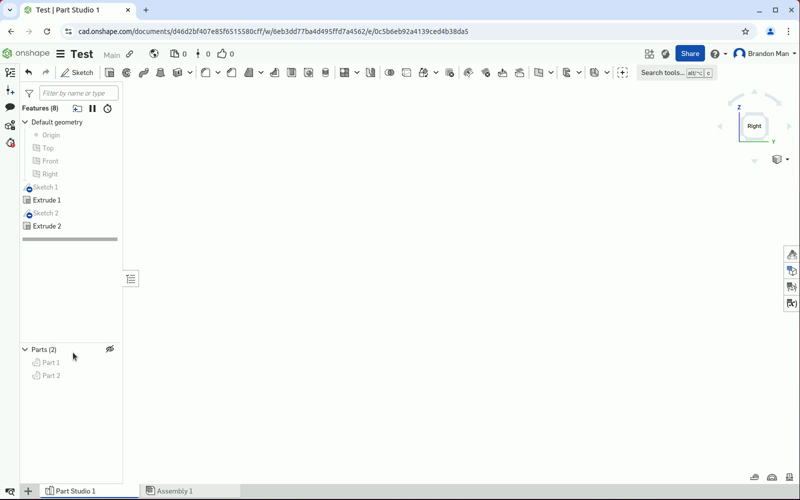
key_up(shift)
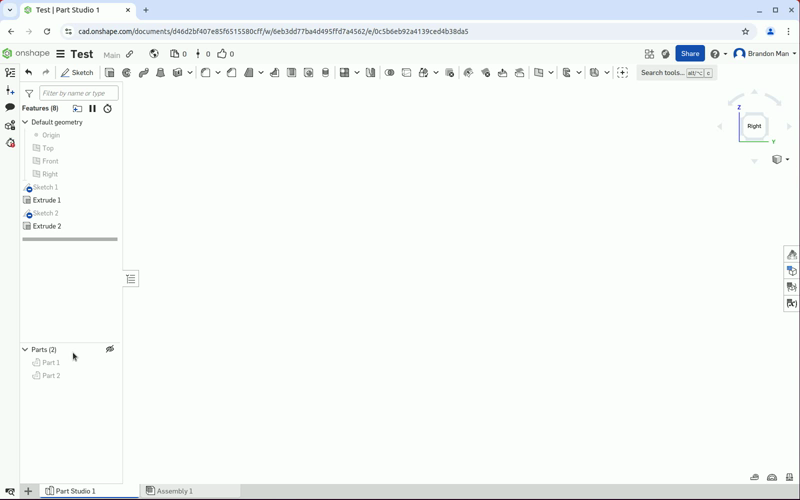
mouse_move(73, 352)
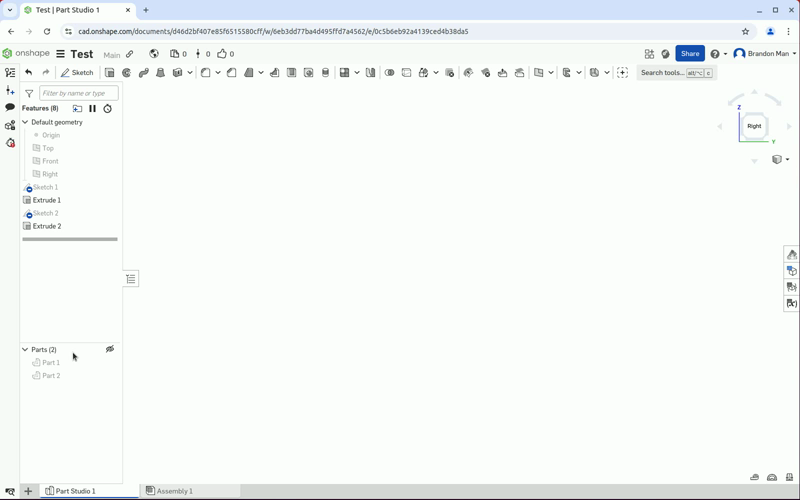
key(shift+y)
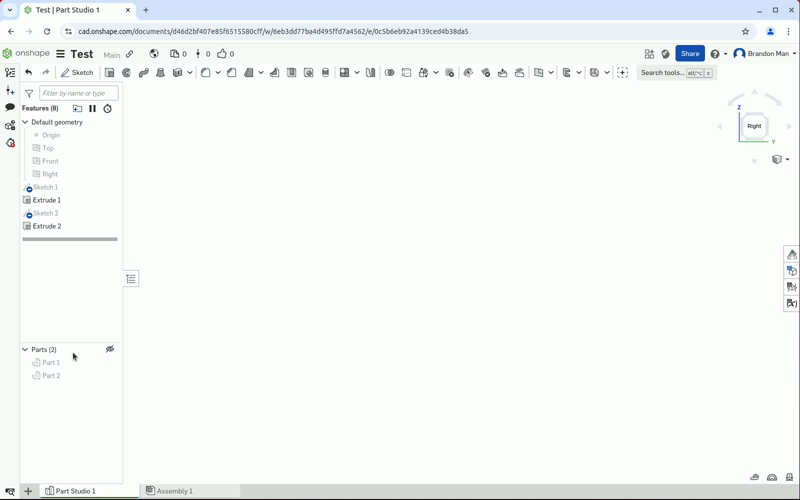
key(shift+s)
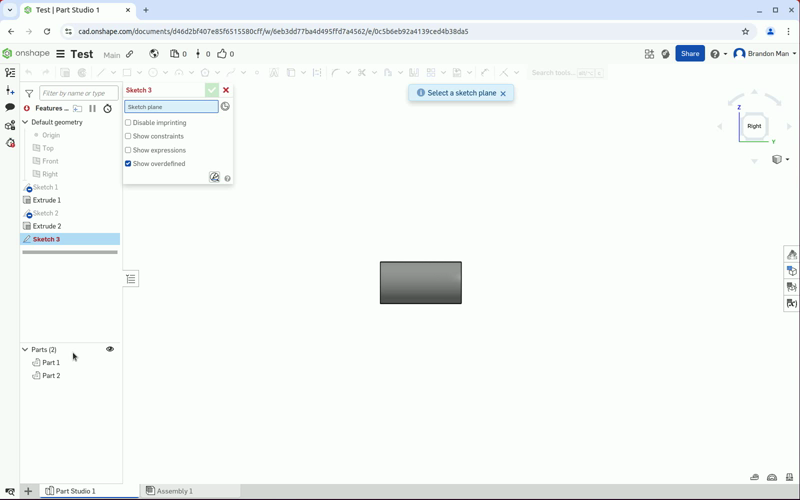
mouse_move(73, 176)
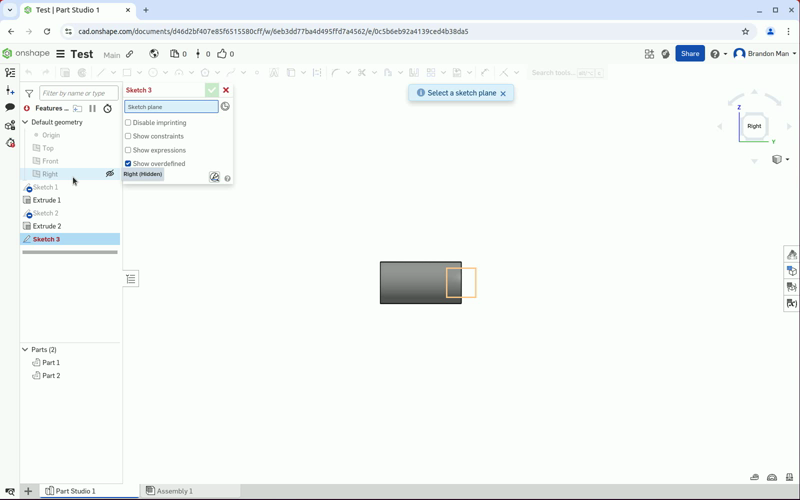
click(73, 176)
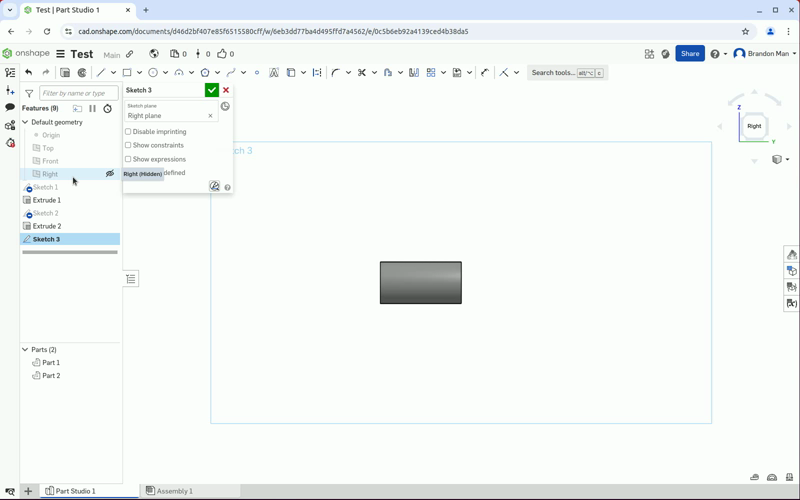
mouse_move(73, 352)
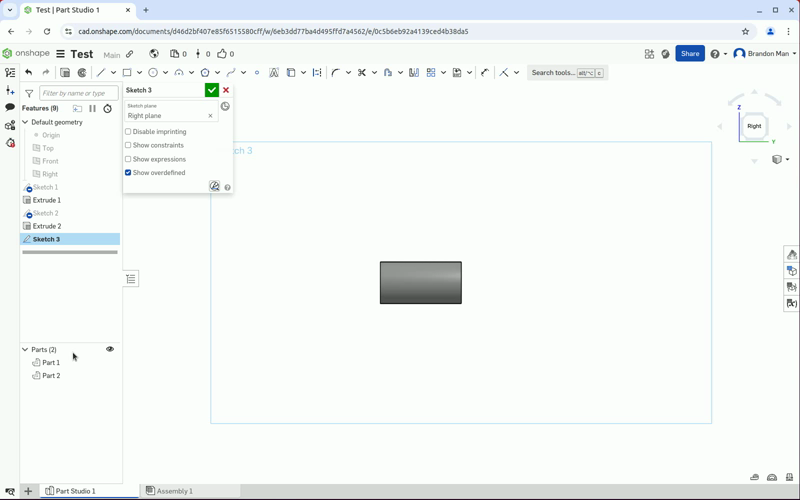
key(y)
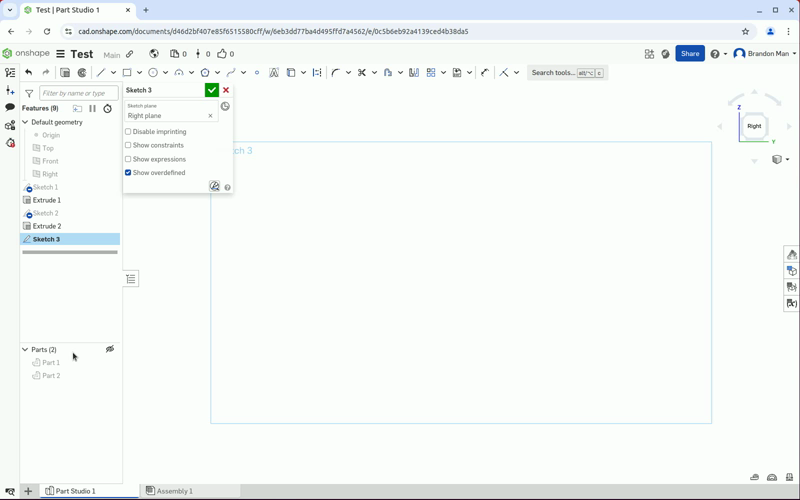
key(c)
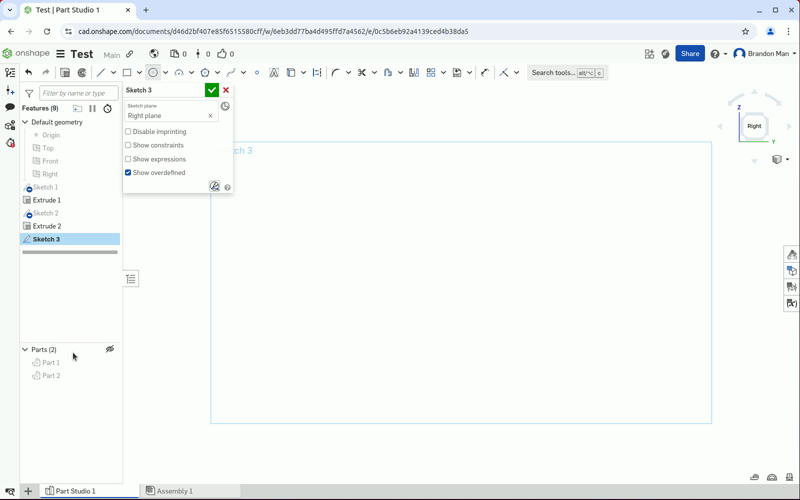
key_down(shift)
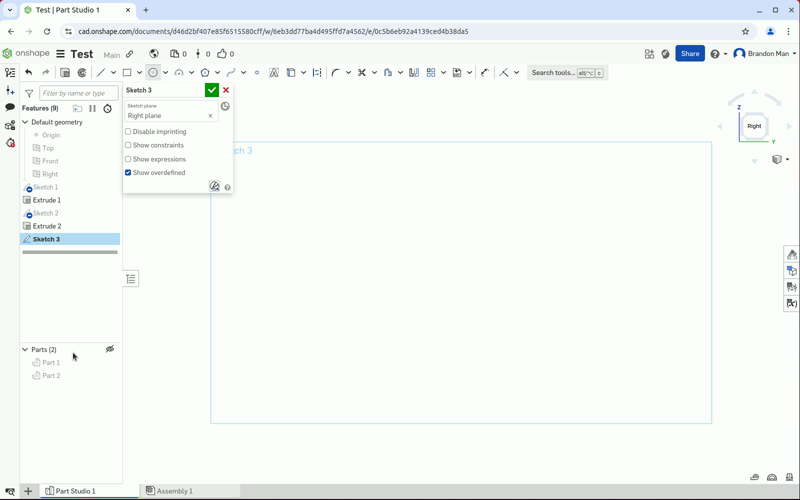
mouse_move(398, 282)
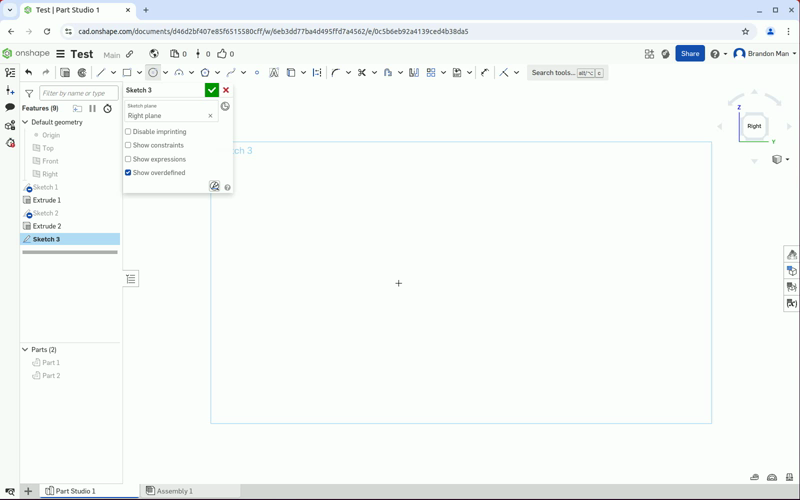
click(398, 282)
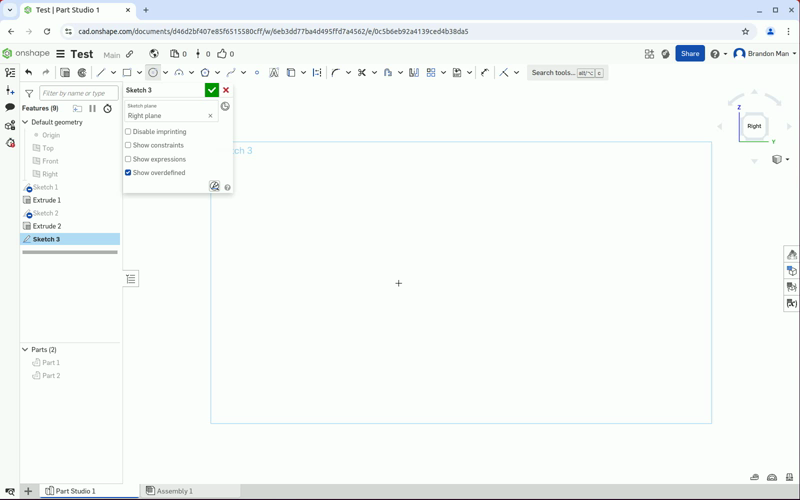
key_up(shift)
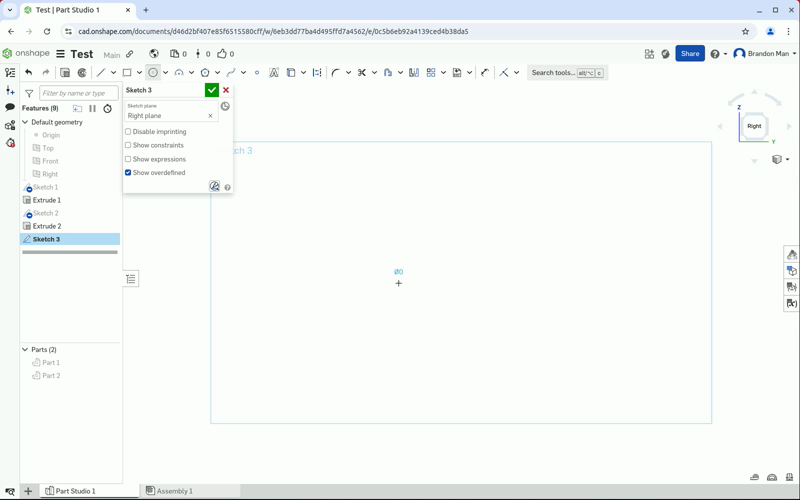
mouse_move(419, 282)
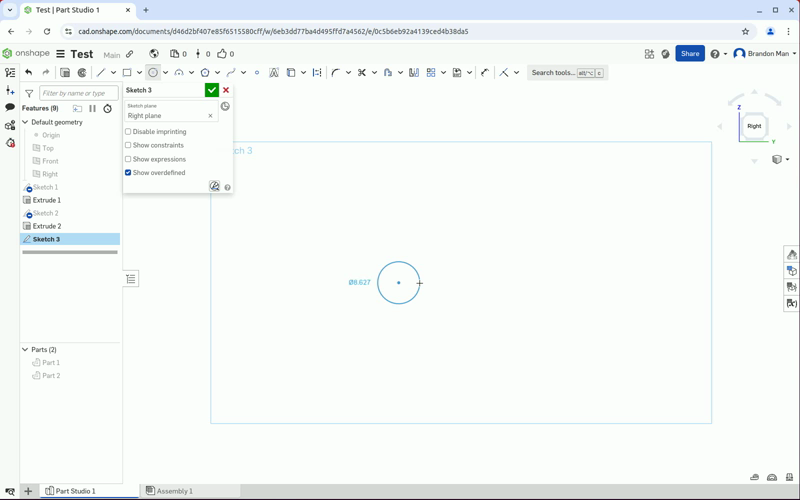
click(419, 282)
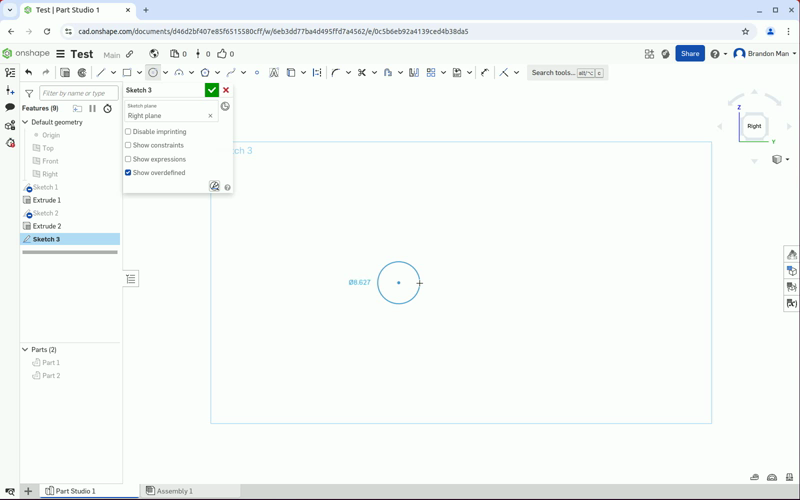
key(esc)
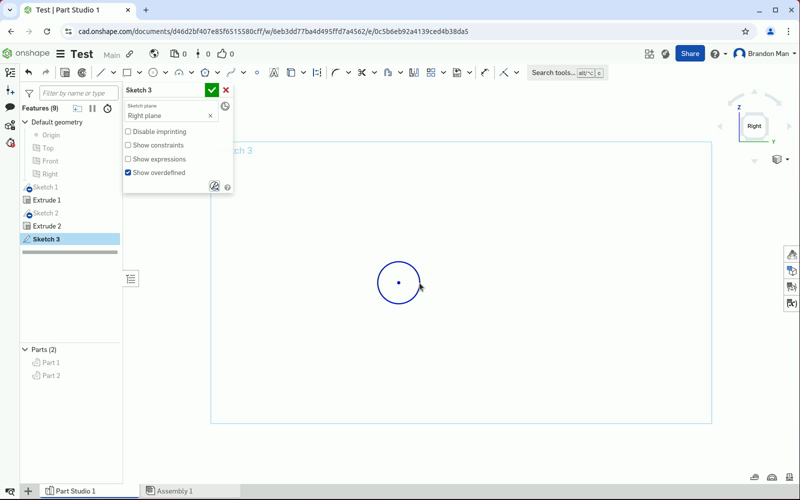
mouse_move(401, 278)
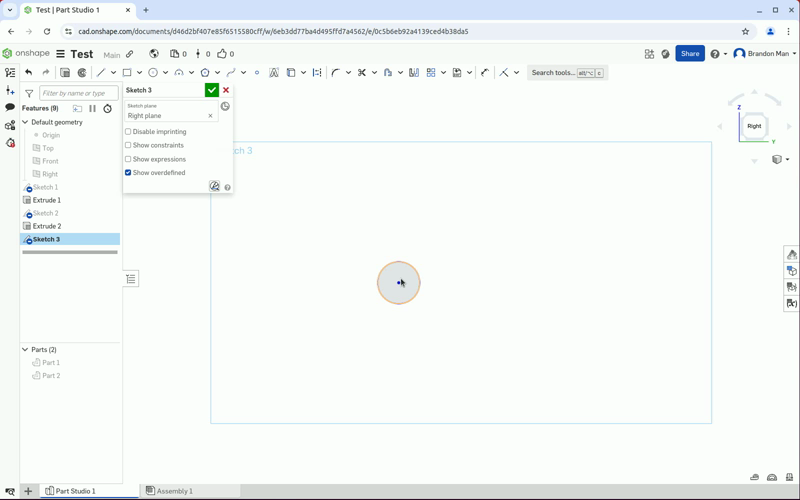
scroll(6)
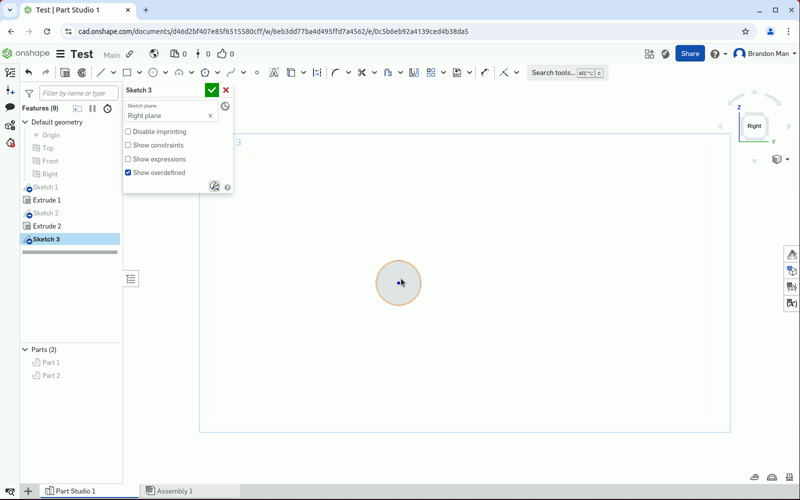
scroll(6)
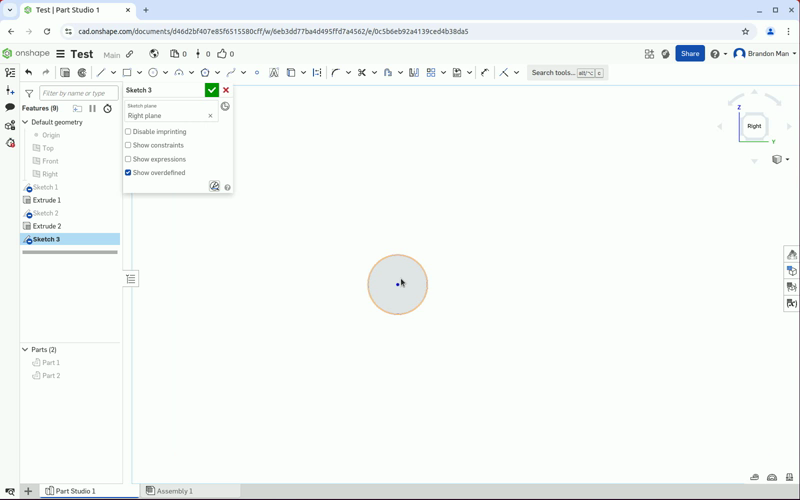
scroll(6)
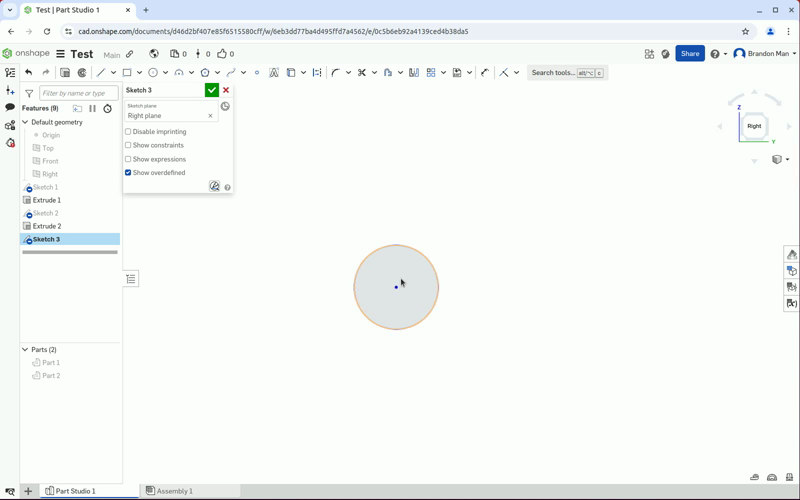
scroll(6)
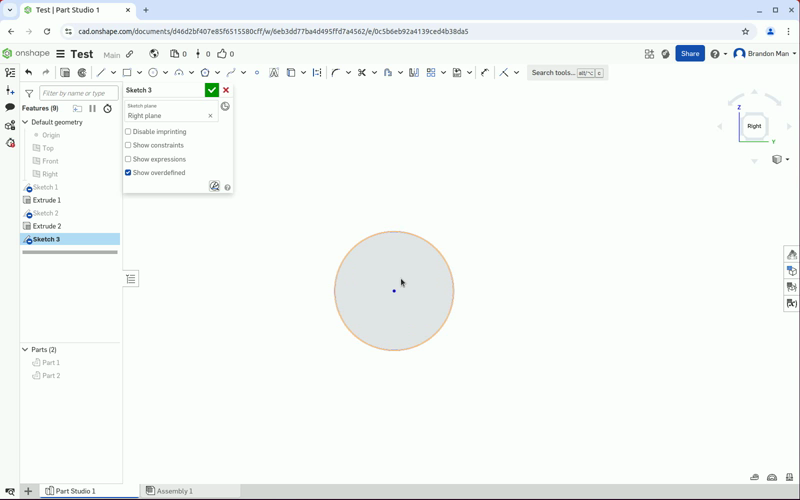
scroll(6)
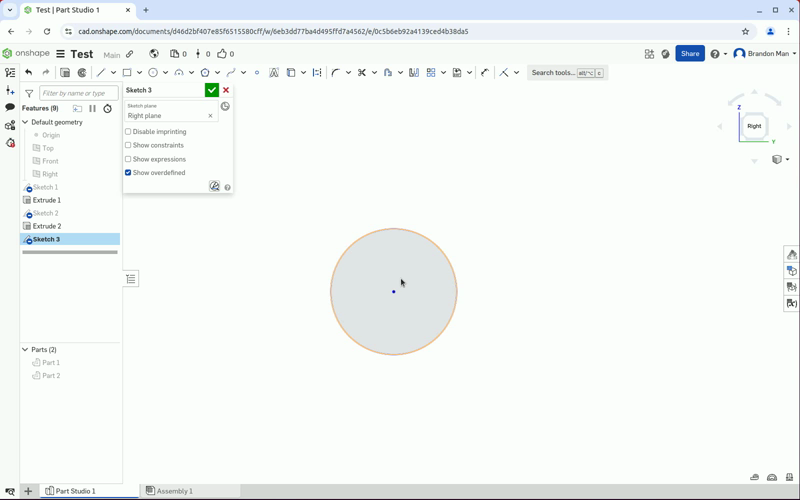
scroll(6)
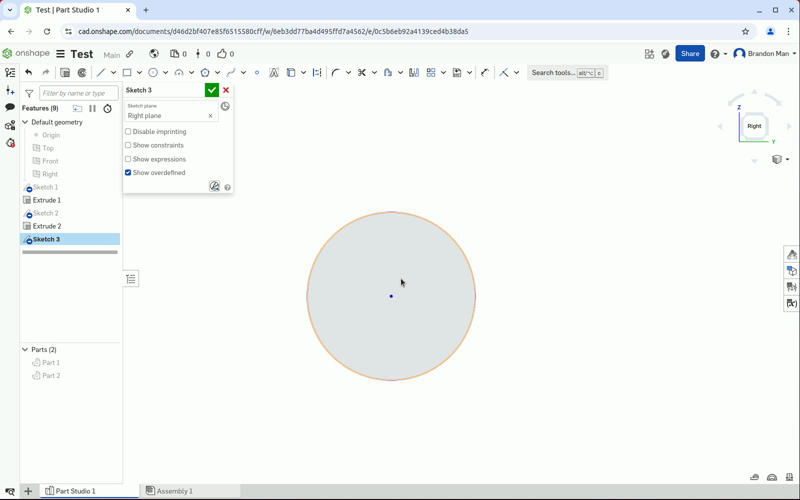
scroll(6)
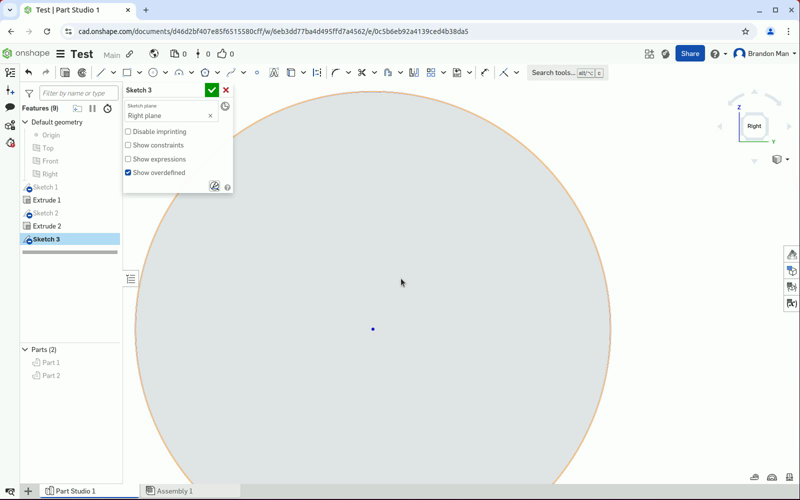
click(401, 278)
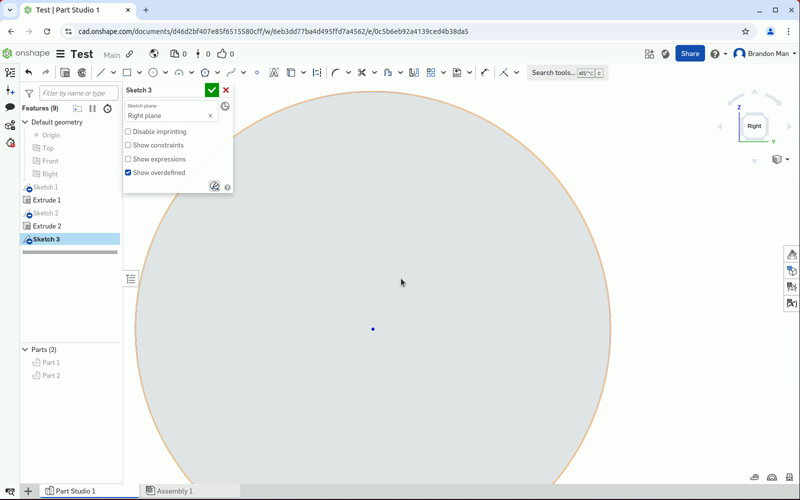
scroll(-6)
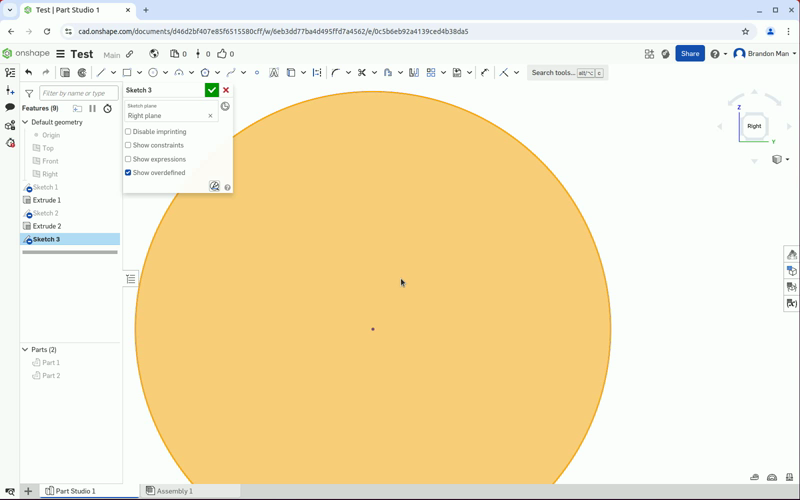
scroll(-6)
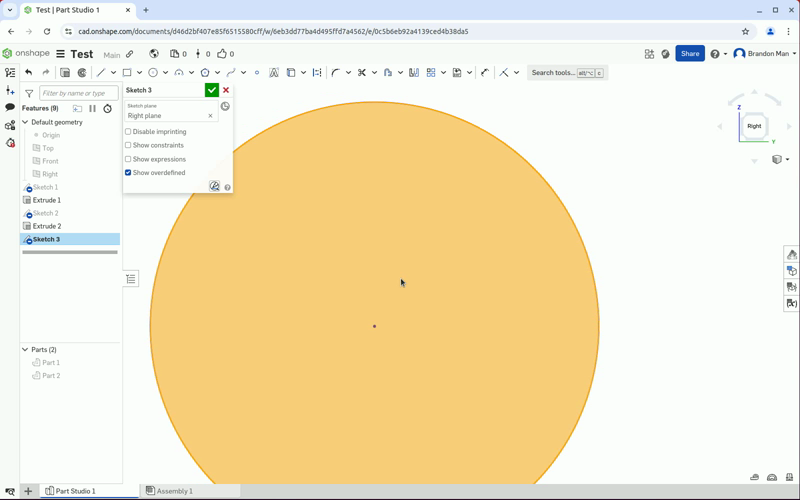
scroll(-6)
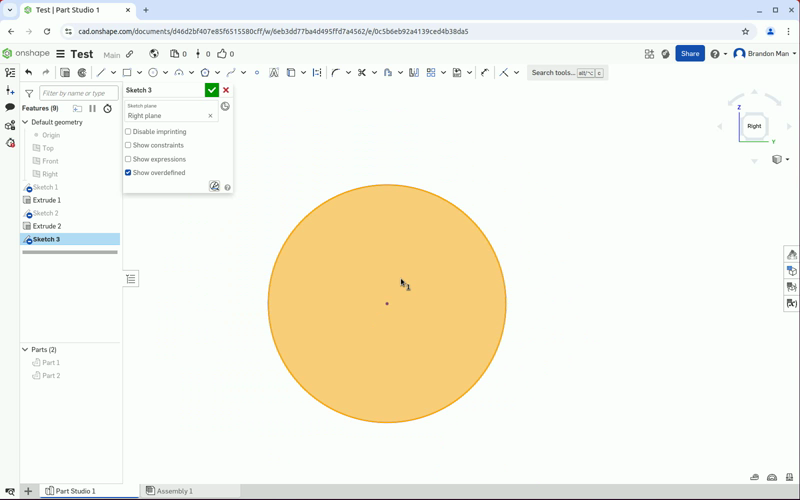
scroll(-6)
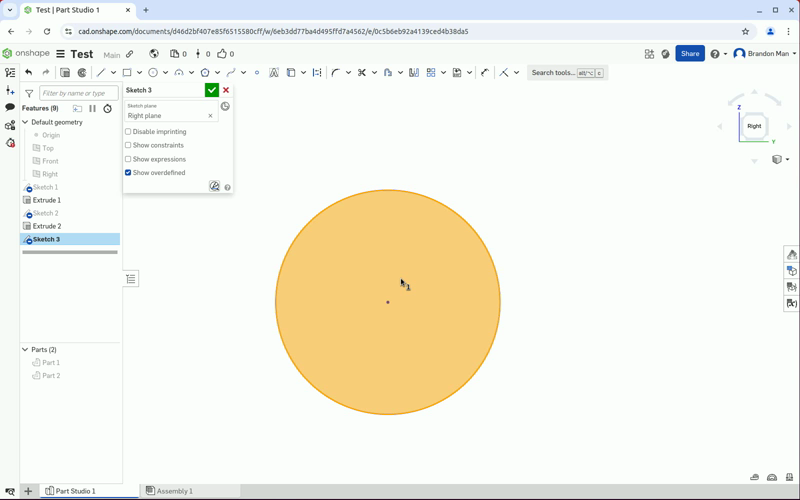
scroll(-6)
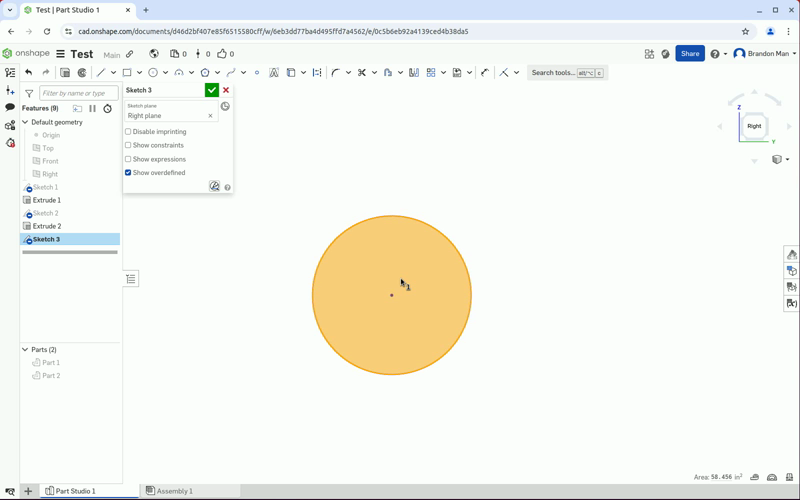
scroll(-6)
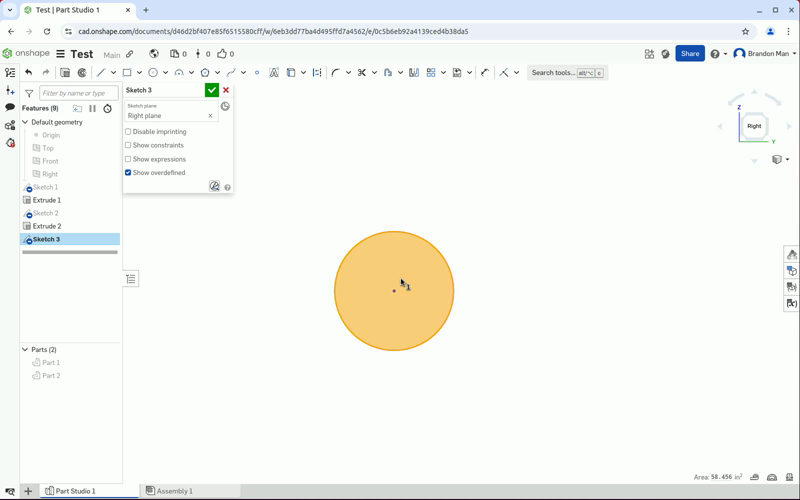
scroll(-6)
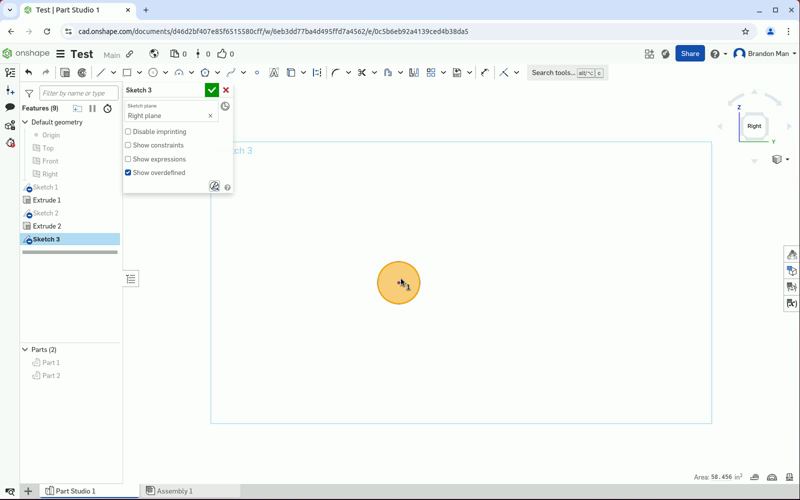
mouse_move(73, 352)
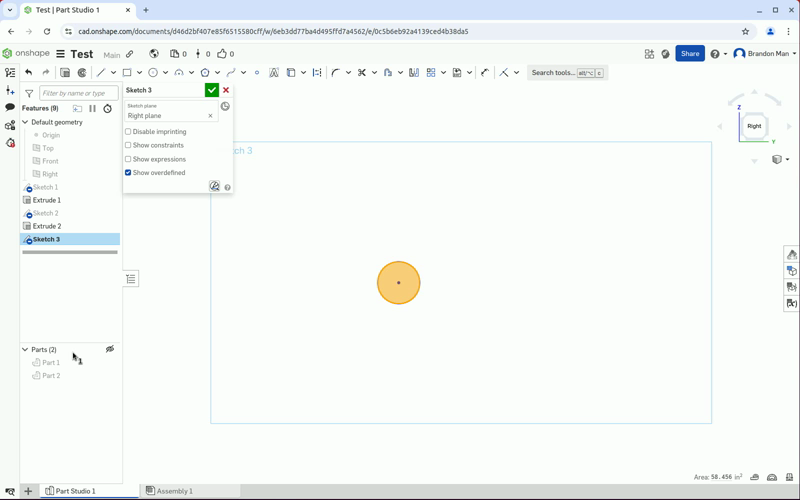
key(shift+y)
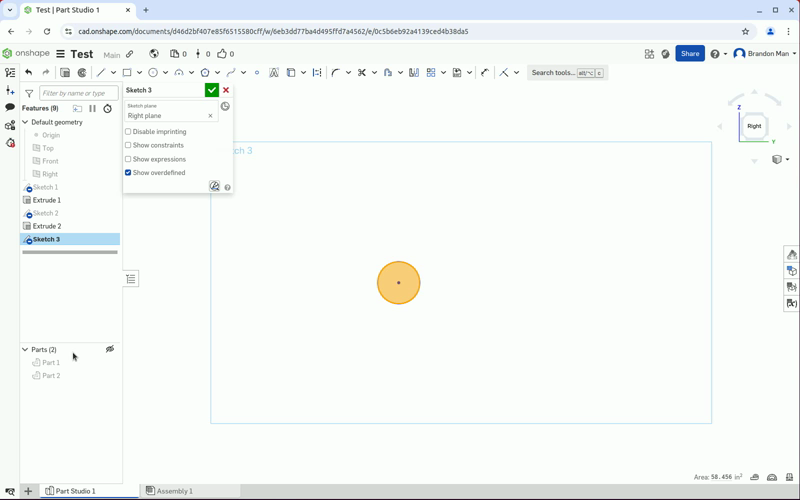
key(shift+e)
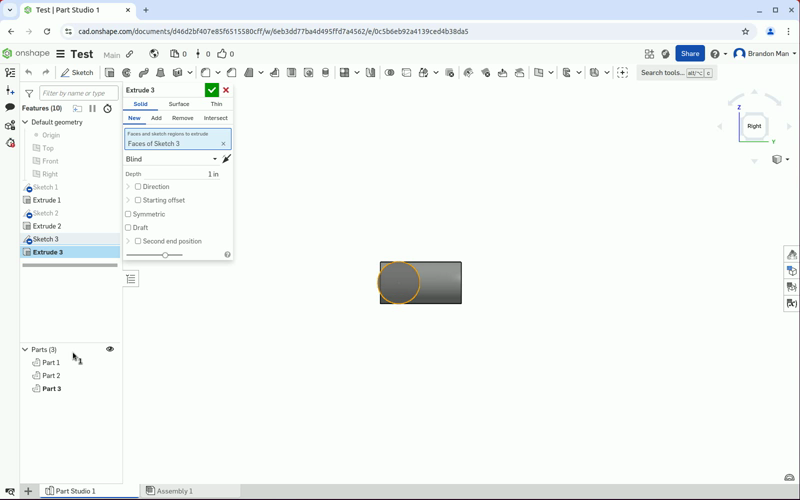
mouse_move(143, 106)
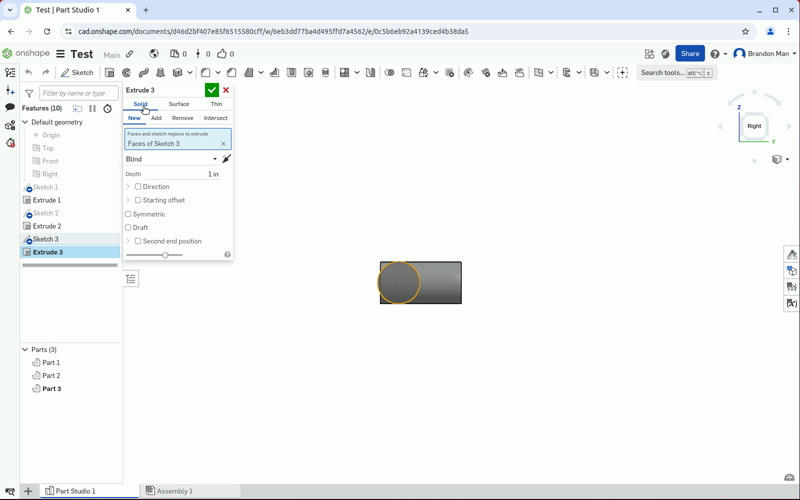
click(143, 106)
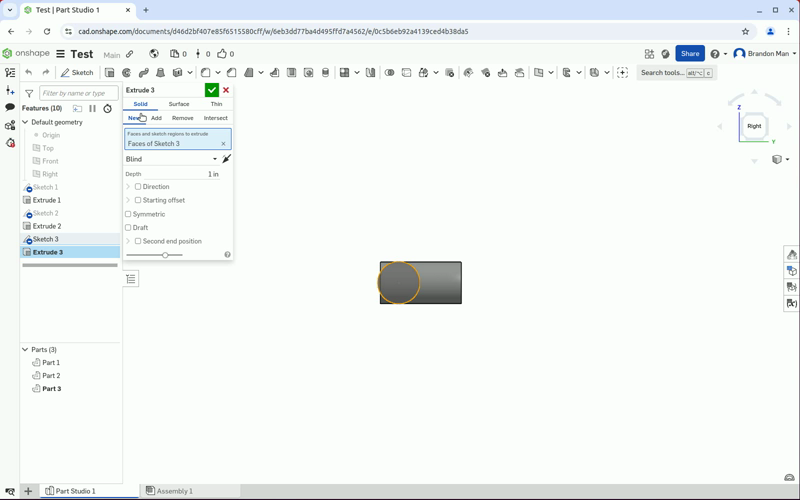
mouse_move(137, 120)
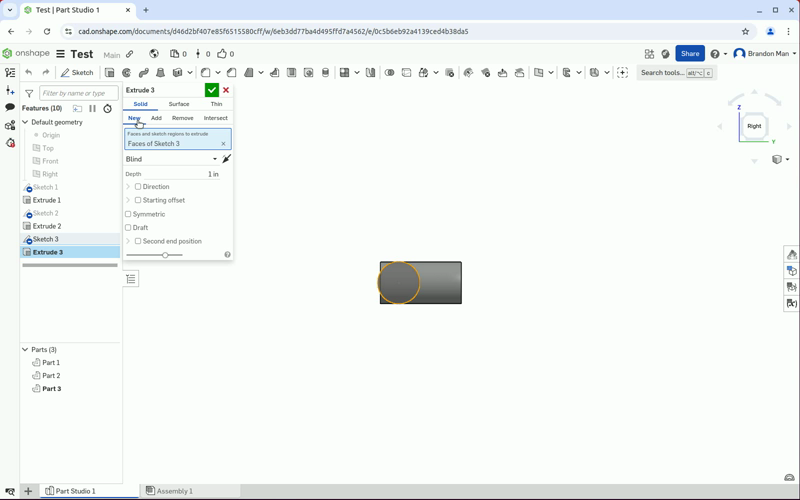
click(137, 120)
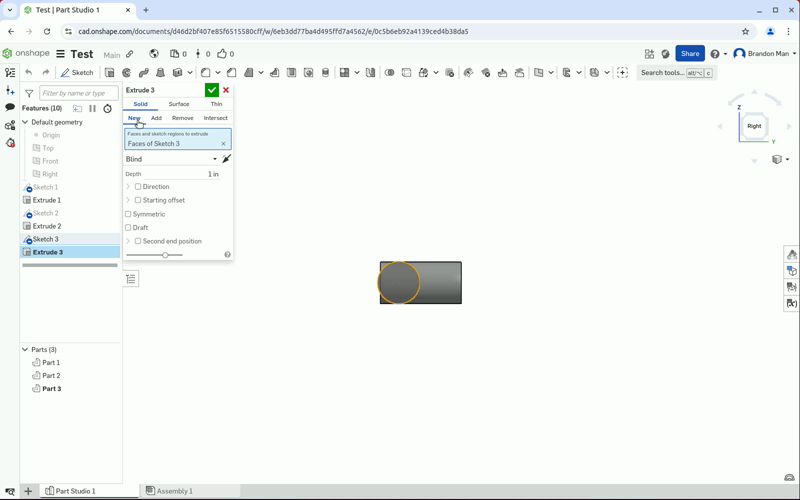
key(tab, 4)
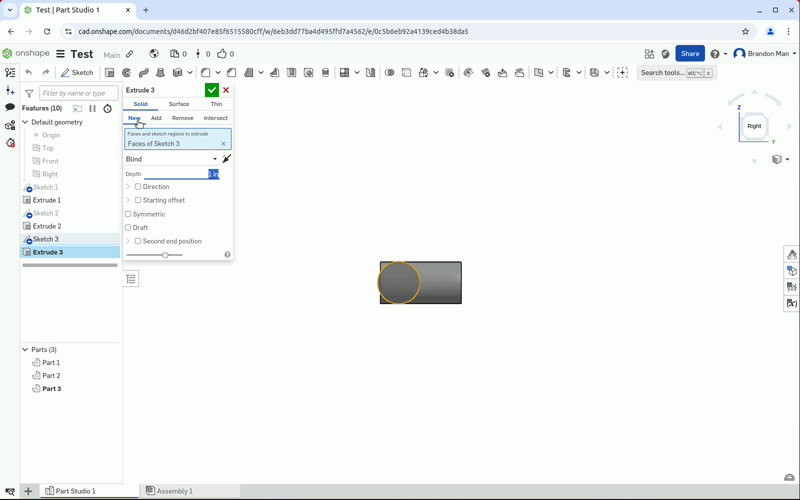
text(16.609)
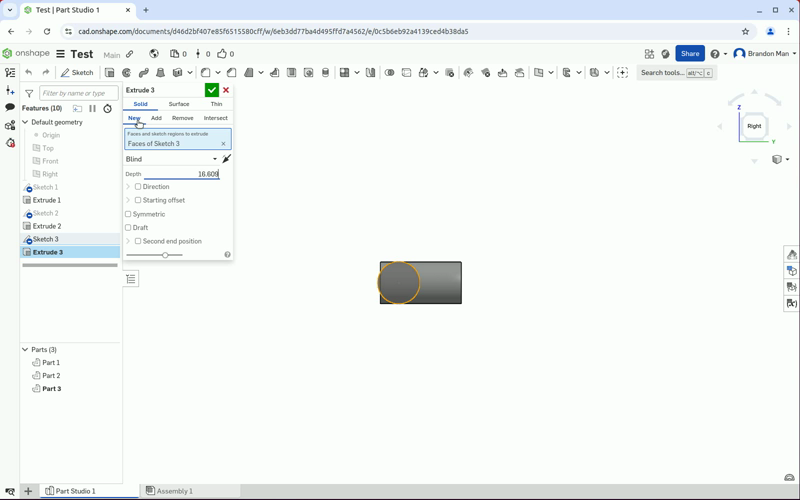
key(enter)
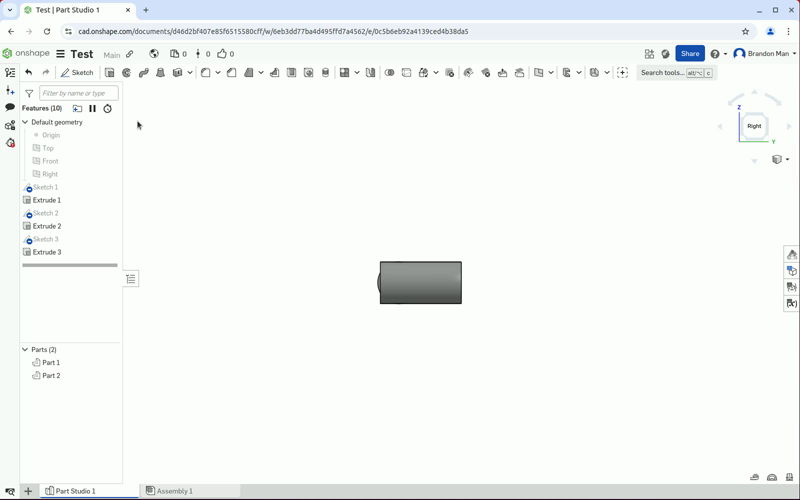
key(shift+h)
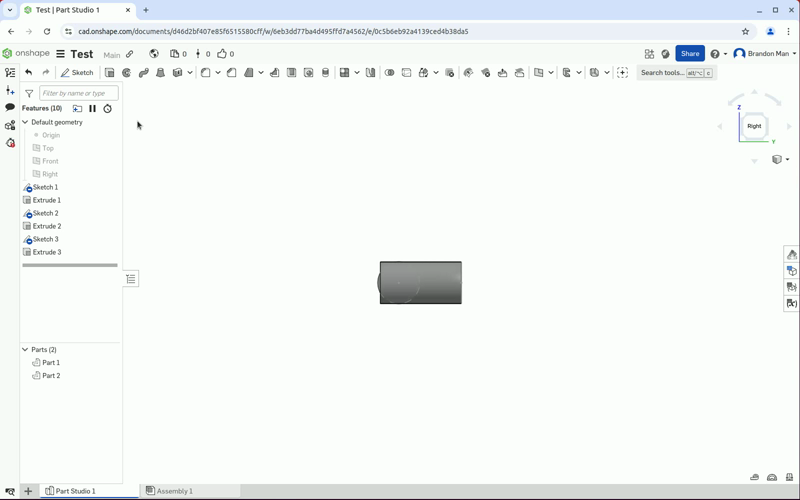
key(shift+h)
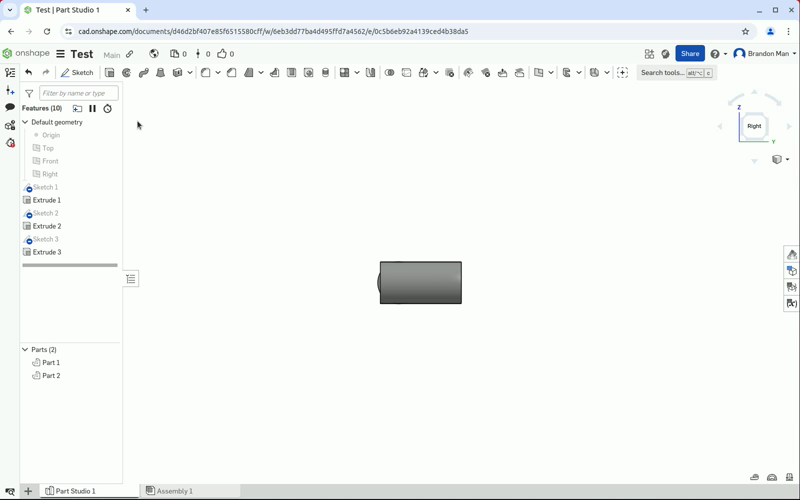
mouse_move(73, 189)
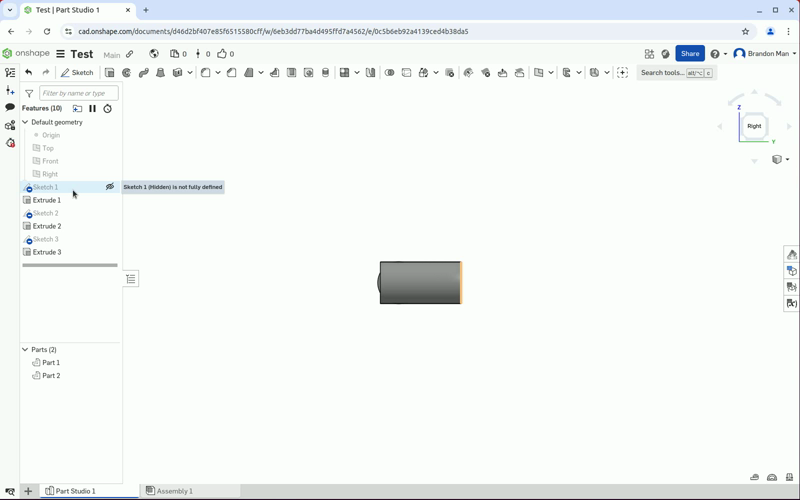
click(73, 189)
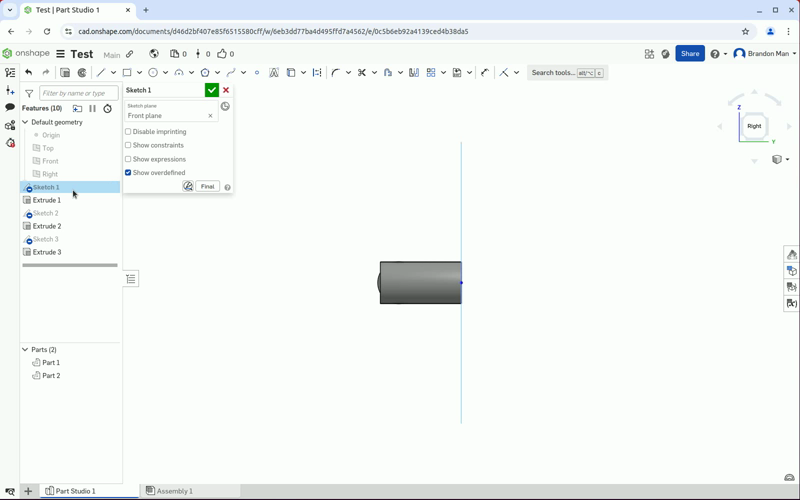
mouse_move(229, 92)
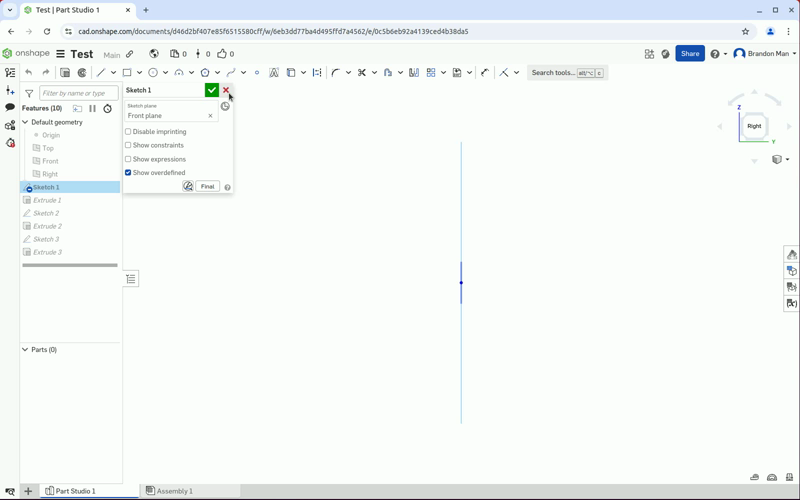
click(229, 92)
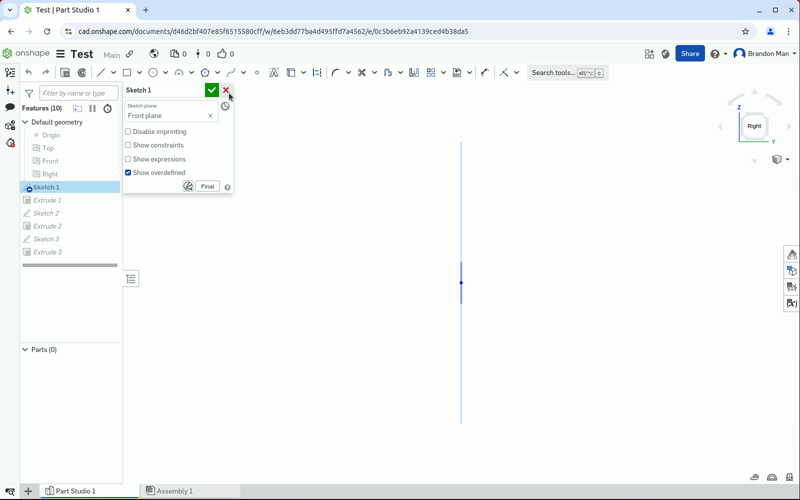
key(shift+s)
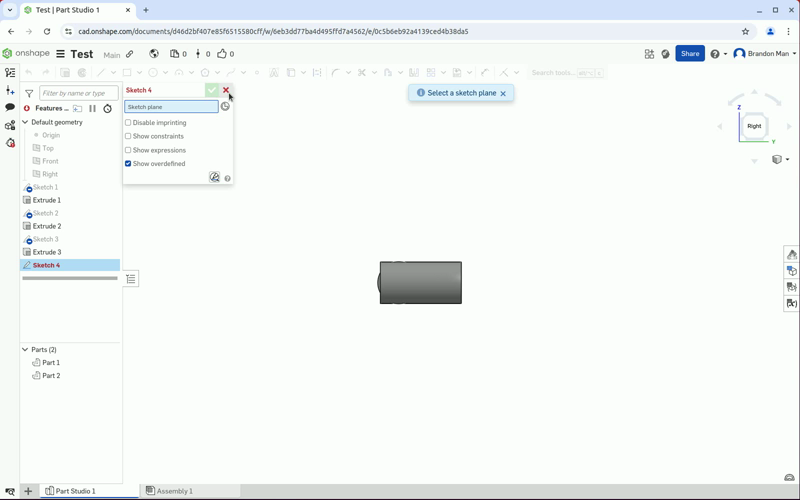
mouse_move(73, 176)
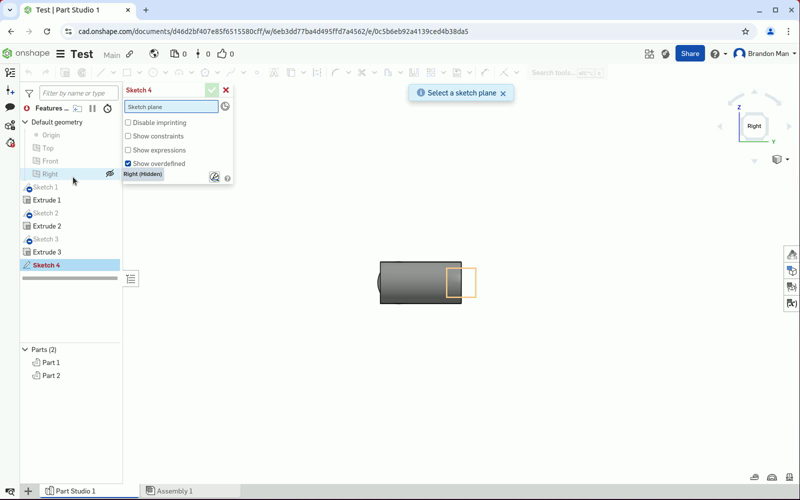
click(73, 176)
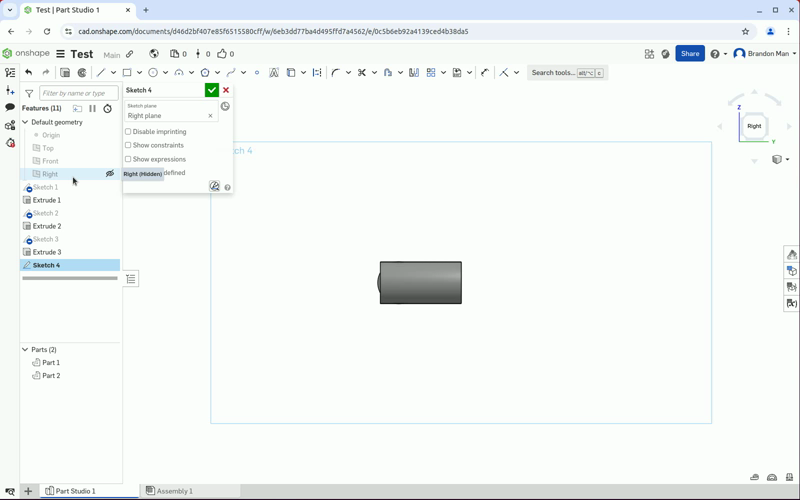
mouse_move(73, 352)
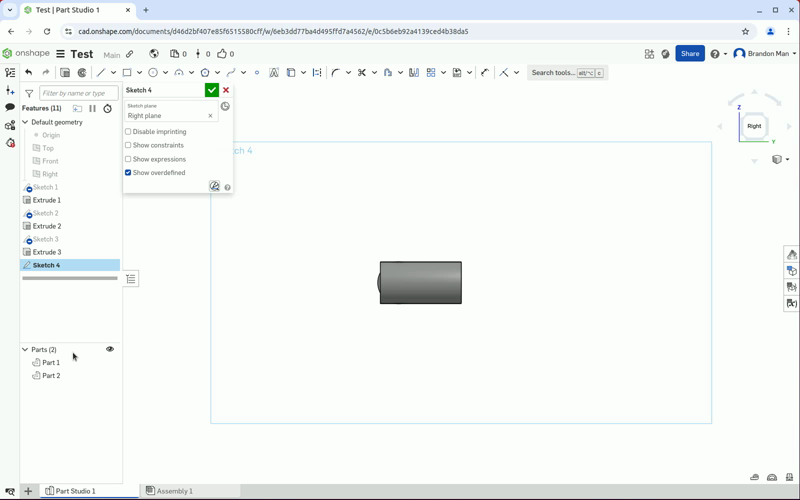
key(y)
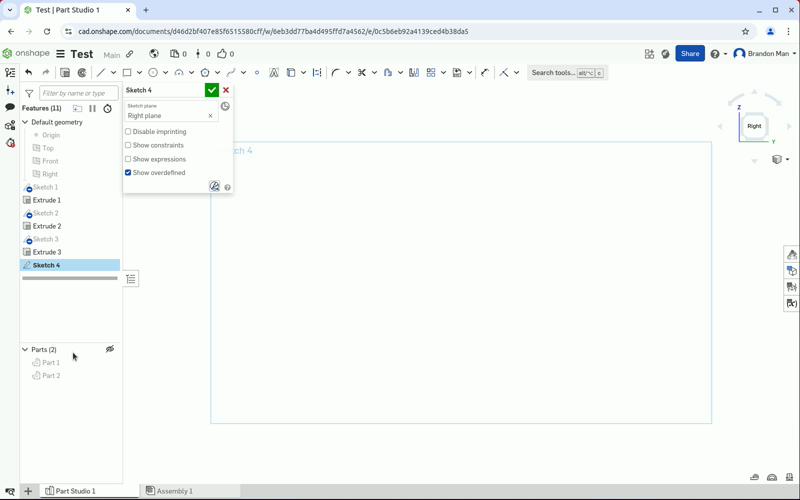
key(c)
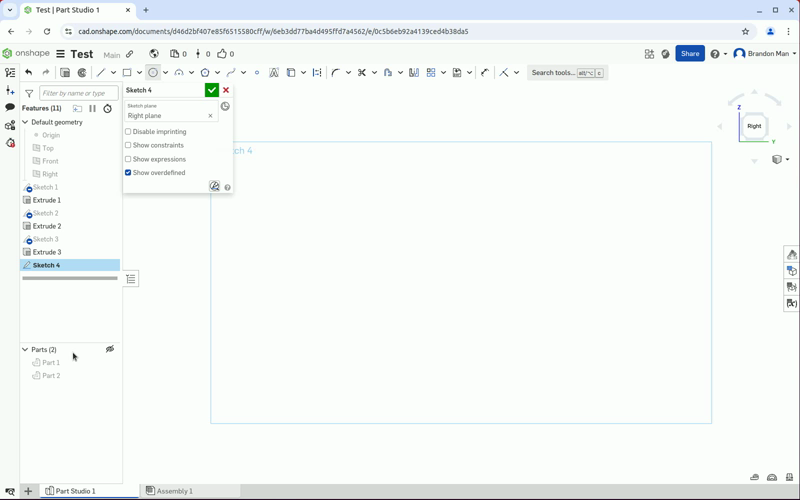
key_down(shift)
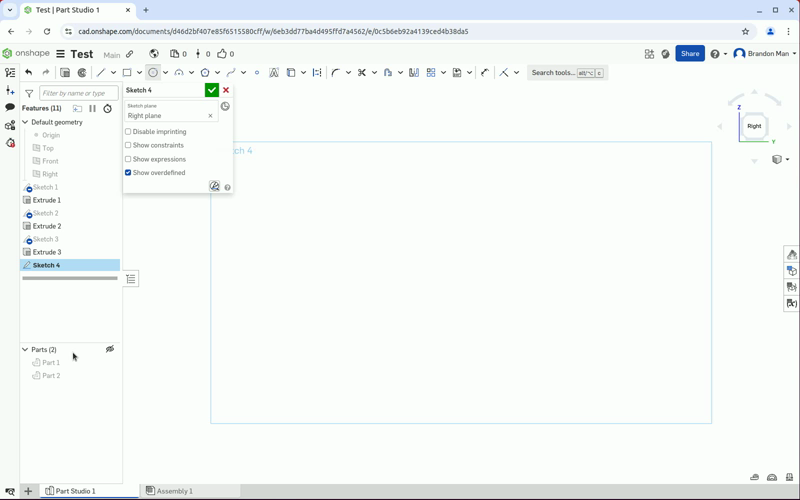
mouse_move(398, 282)
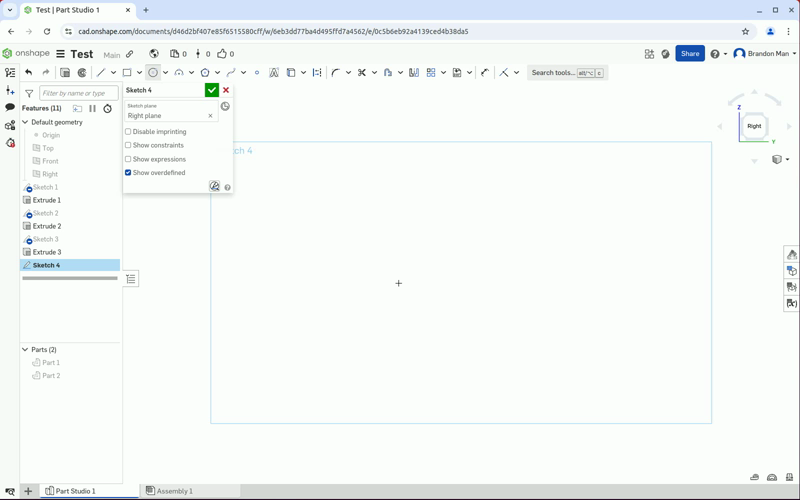
click(398, 282)
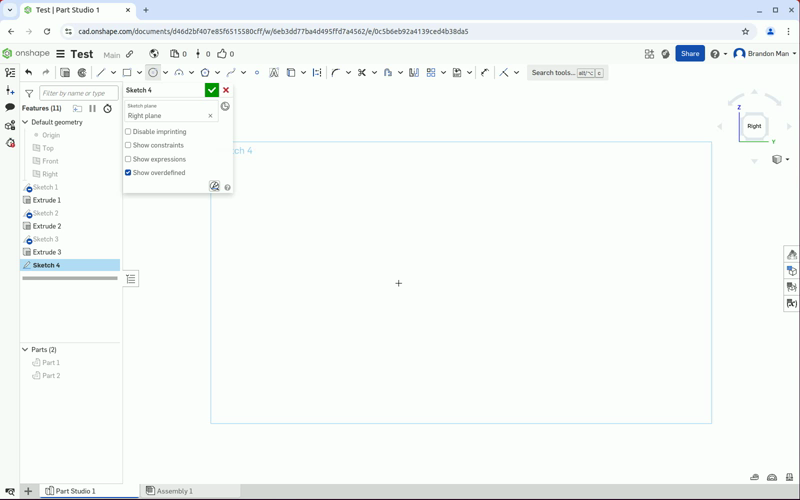
key_up(shift)
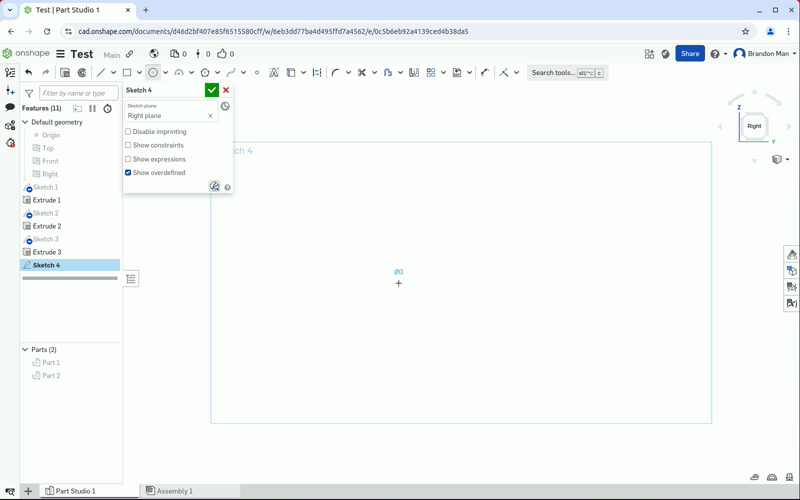
mouse_move(419, 282)
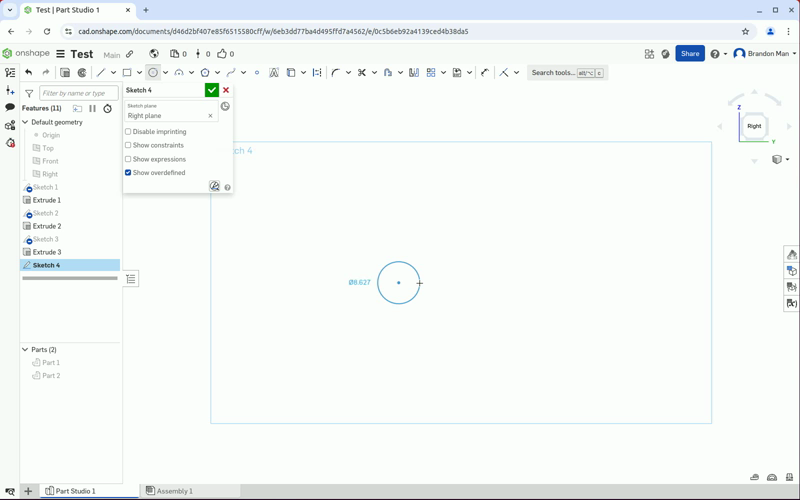
click(419, 282)
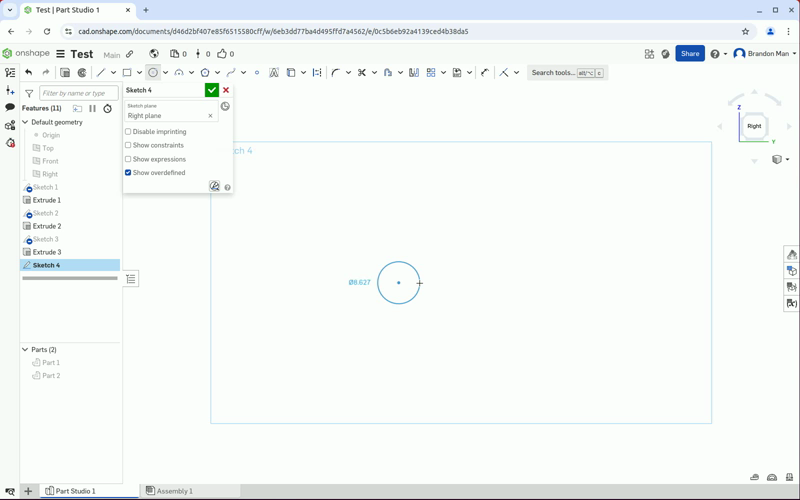
key(esc)
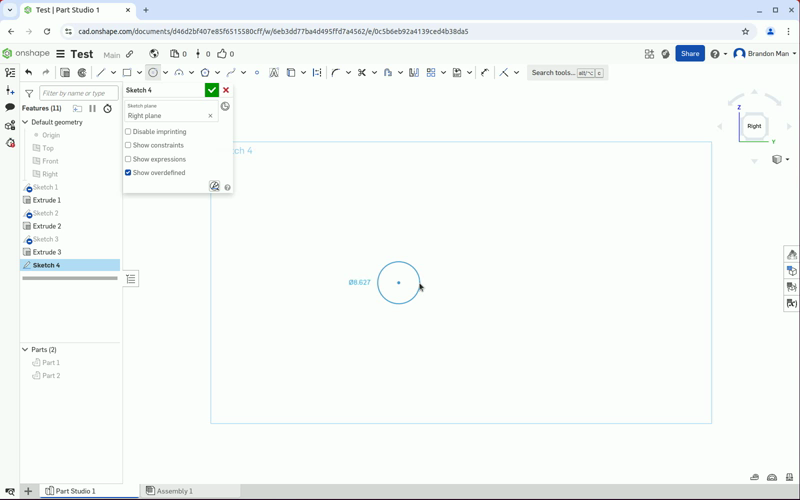
mouse_move(403, 264)
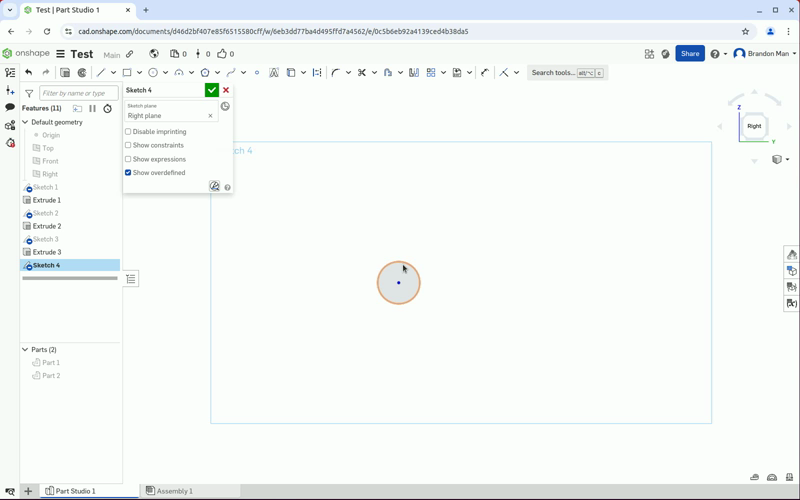
scroll(6)
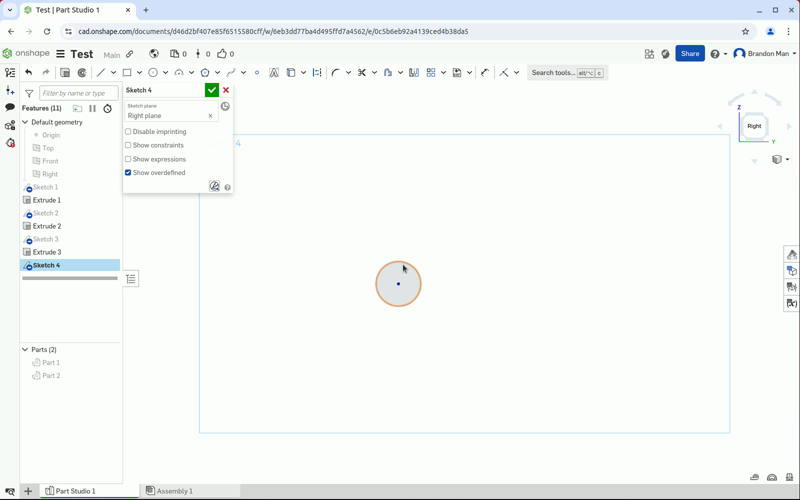
scroll(6)
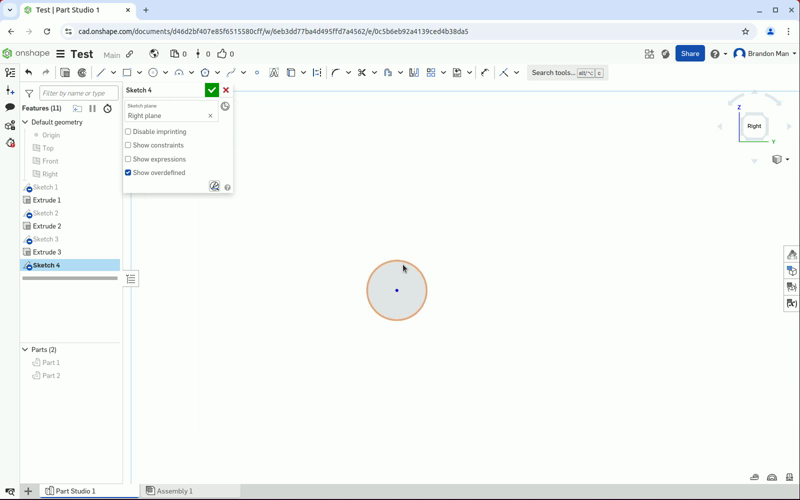
scroll(6)
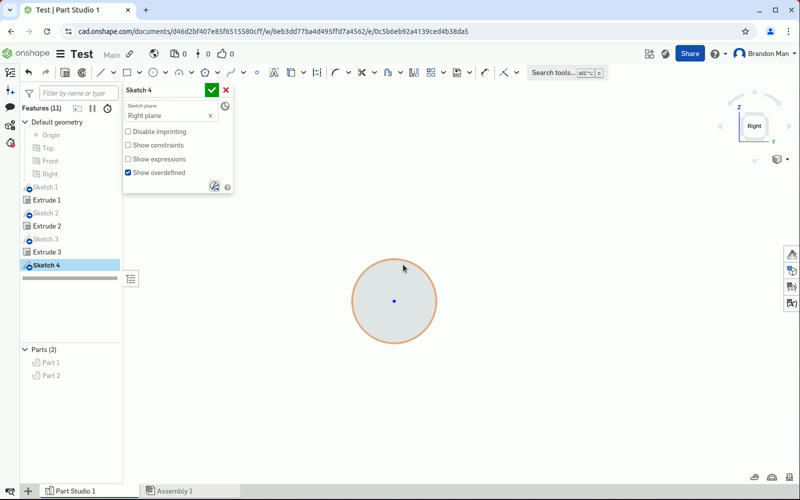
scroll(6)
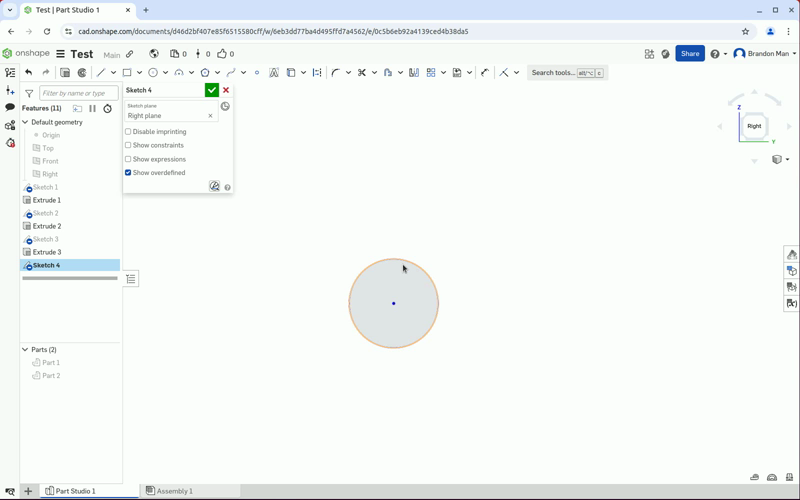
scroll(6)
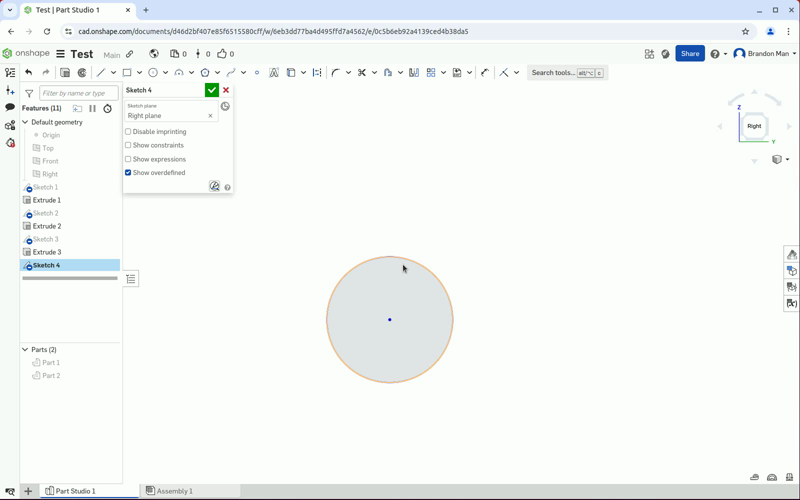
scroll(6)
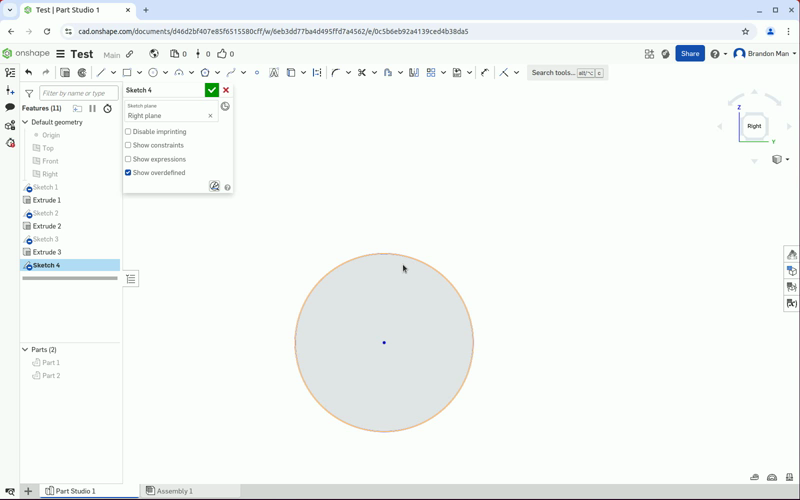
scroll(6)
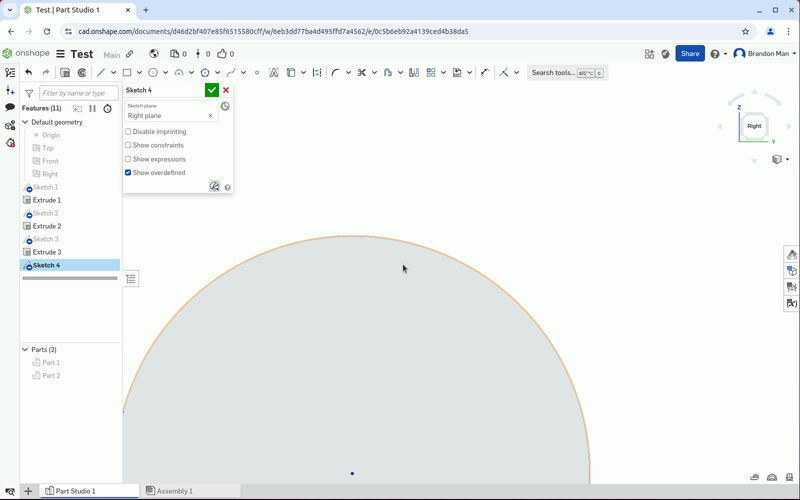
click(403, 264)
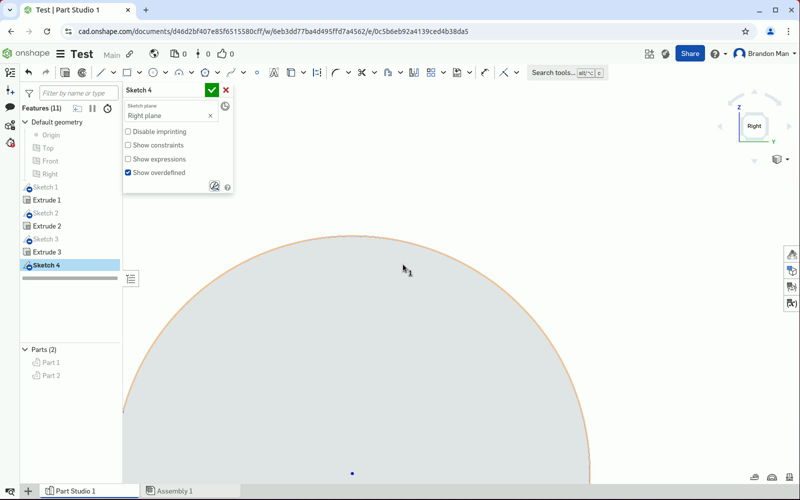
scroll(-6)
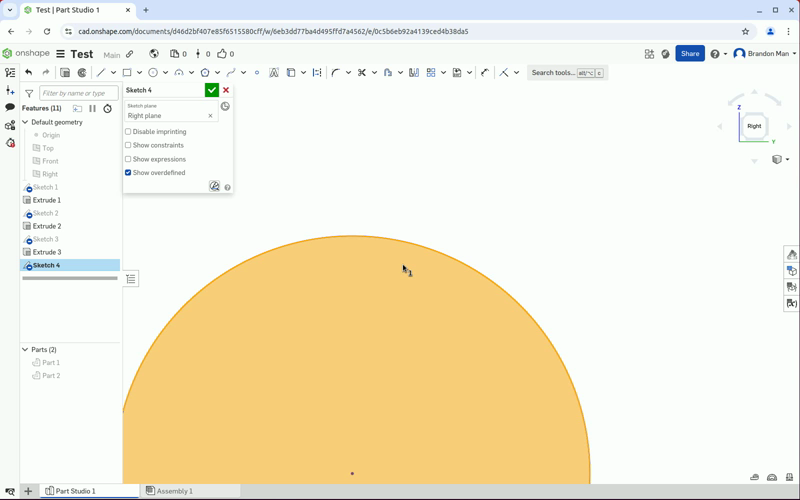
scroll(-6)
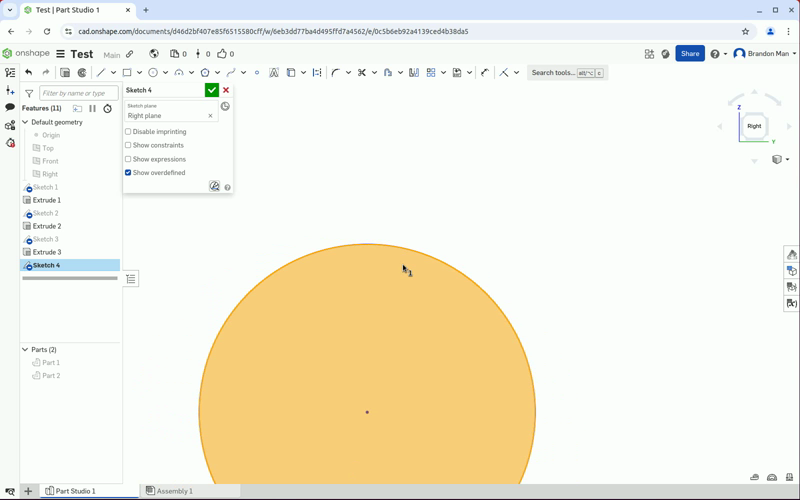
scroll(-6)
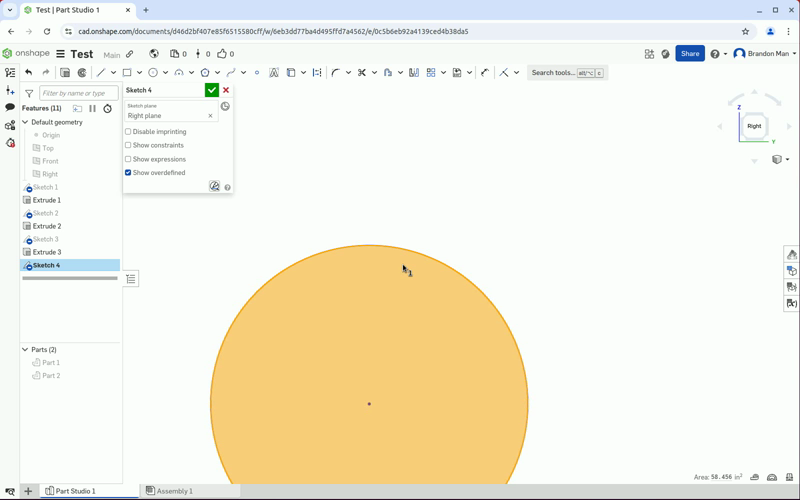
scroll(-6)
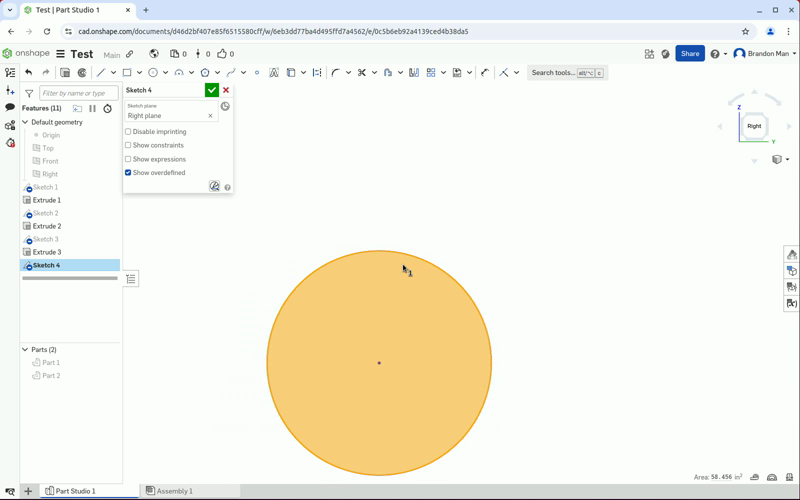
scroll(-6)
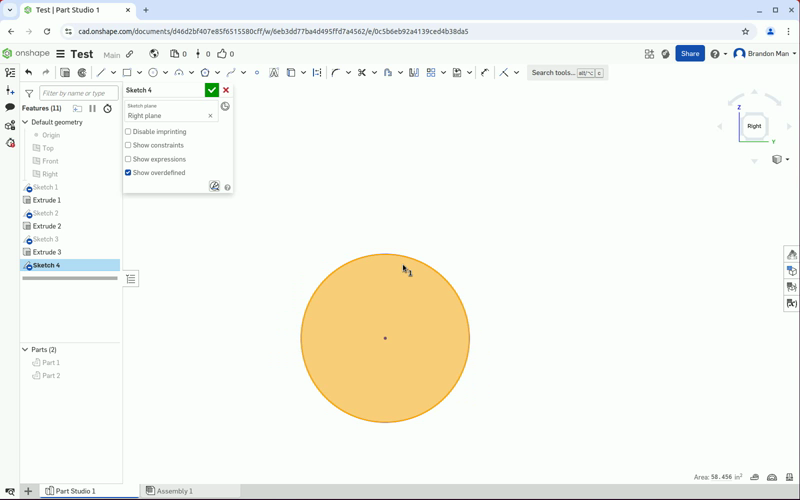
scroll(-6)
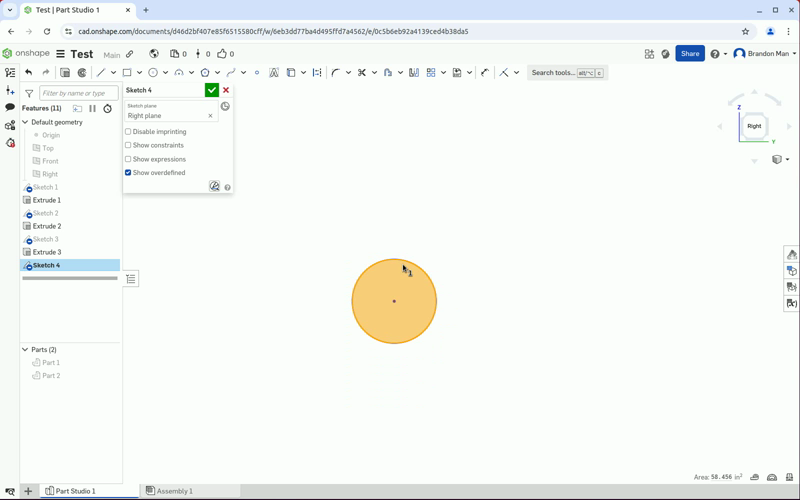
scroll(-6)
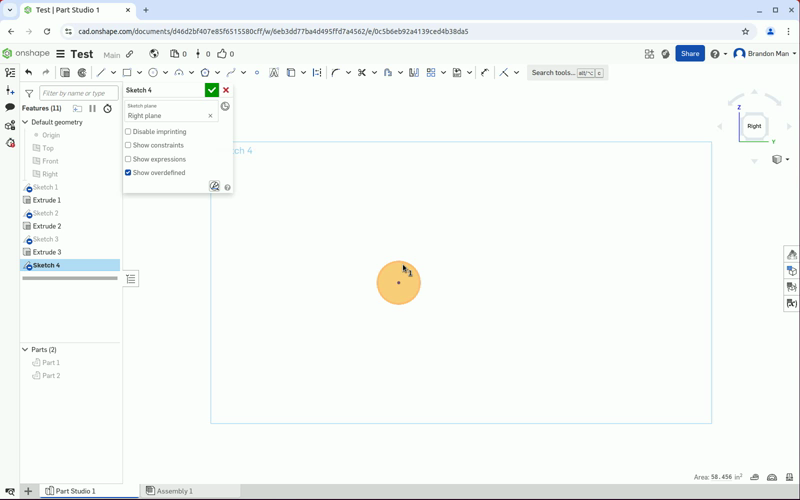
mouse_move(73, 352)
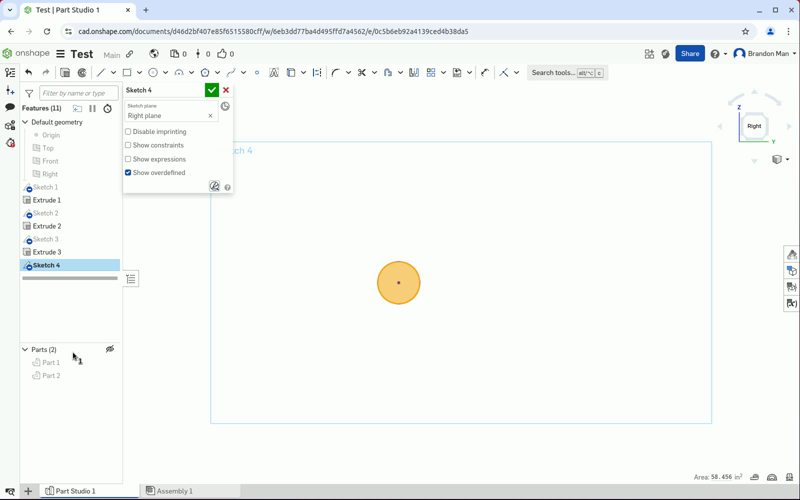
key(shift+y)
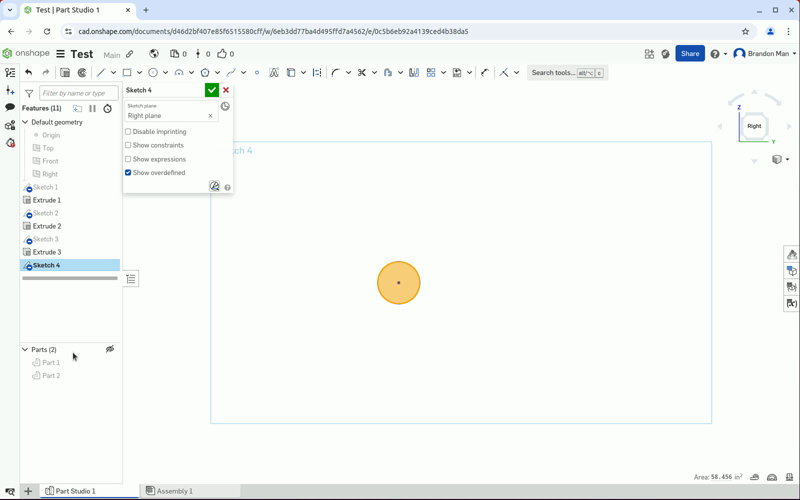
key(shift+e)
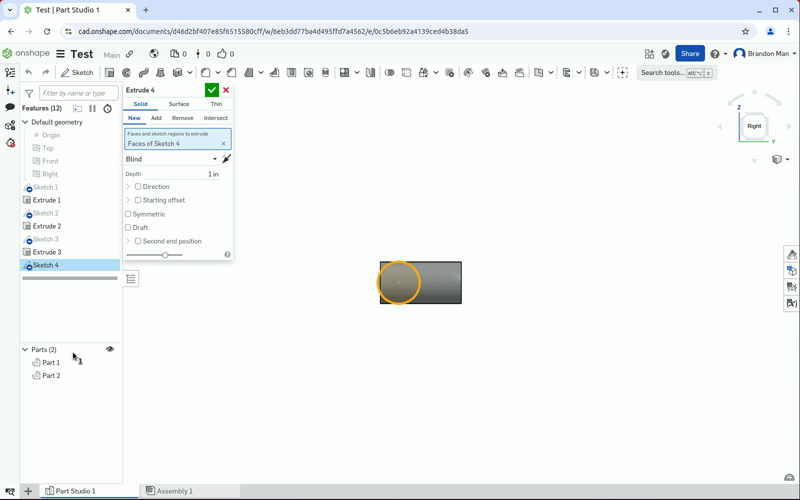
mouse_move(143, 106)
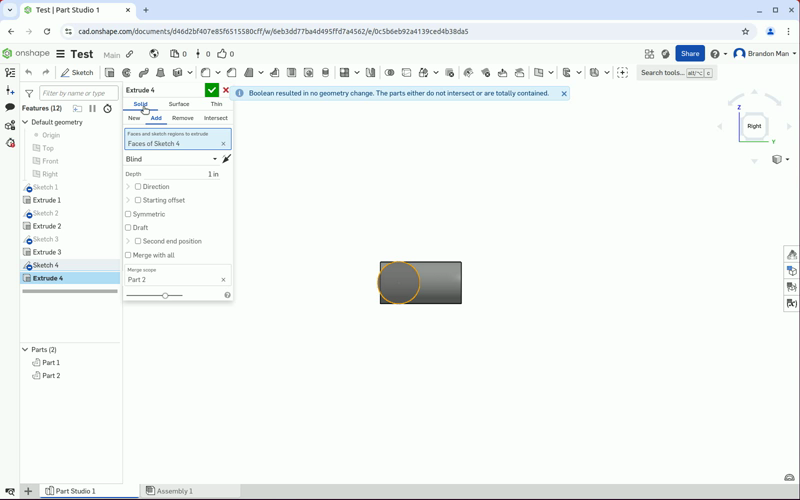
click(143, 106)
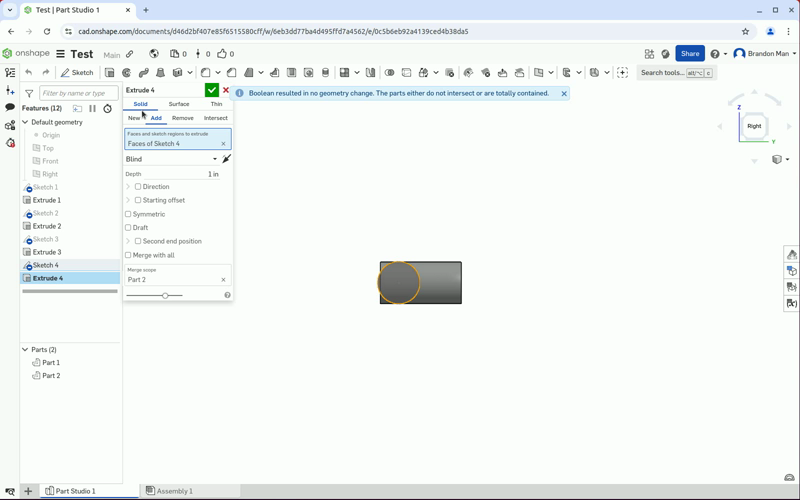
mouse_move(137, 120)
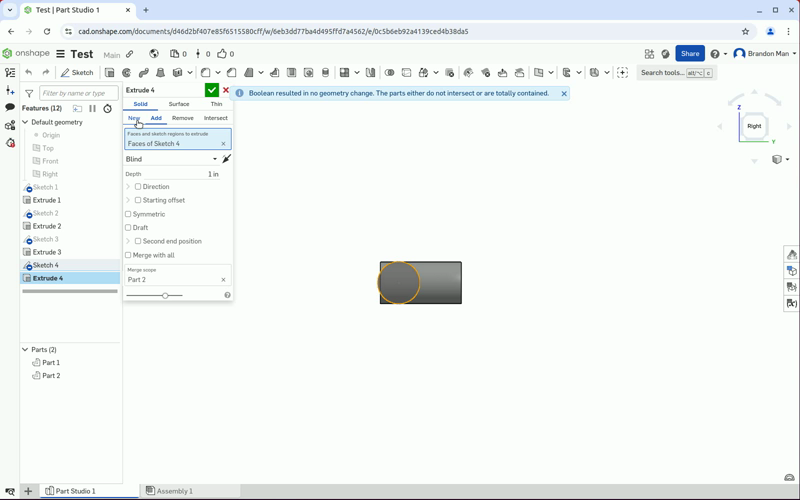
click(137, 120)
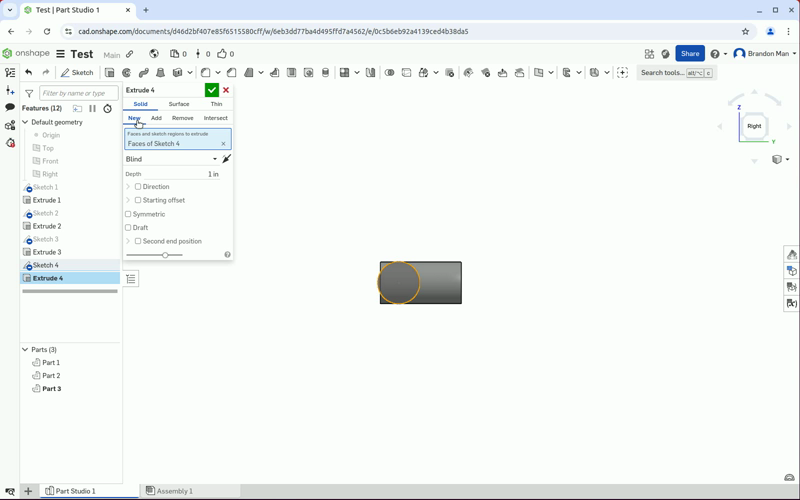
key(tab, 4)
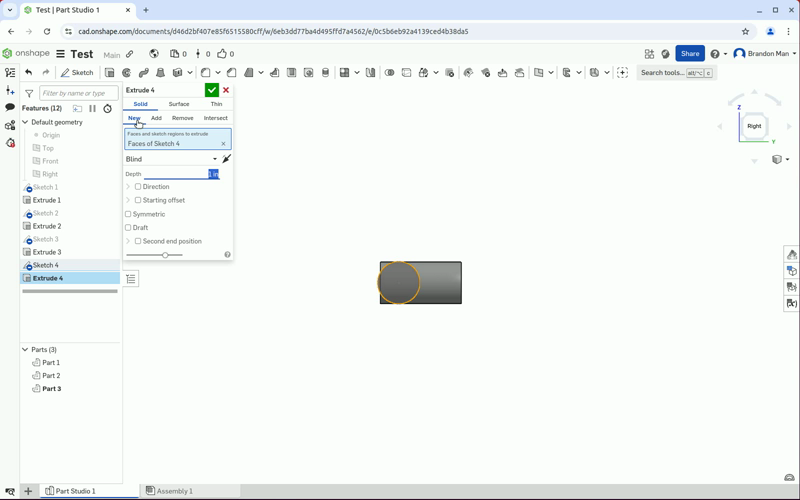
text(-12.517)
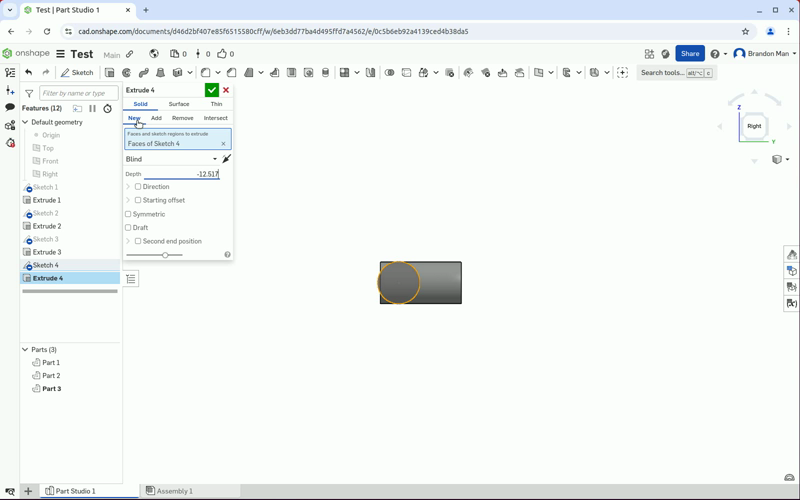
key(enter)
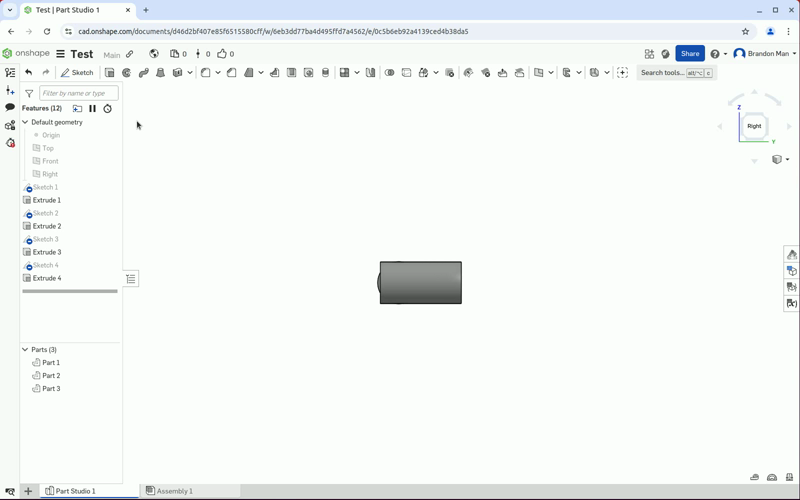
key(shift+h)
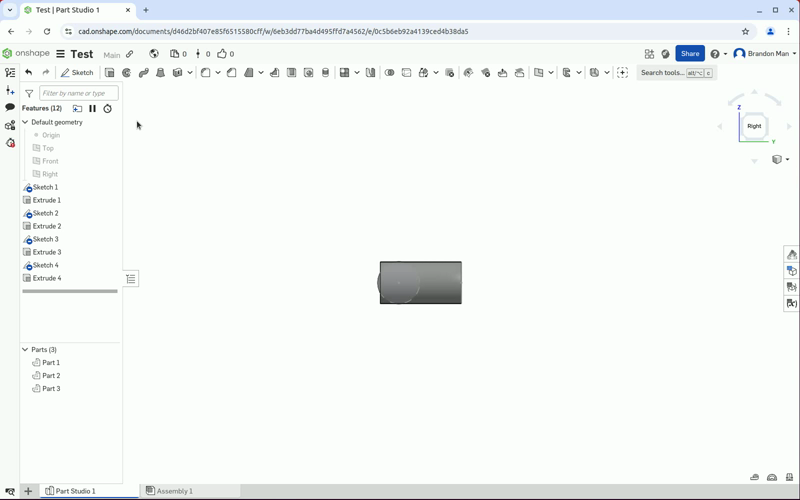
key(shift+h)
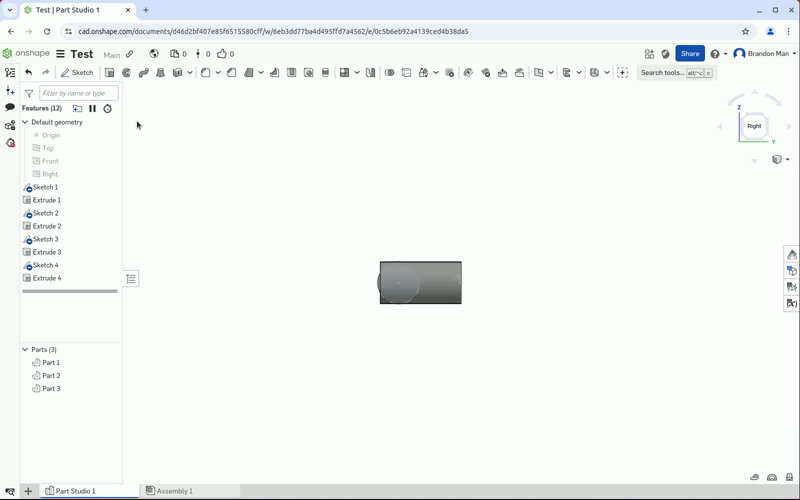
key(shift+7)
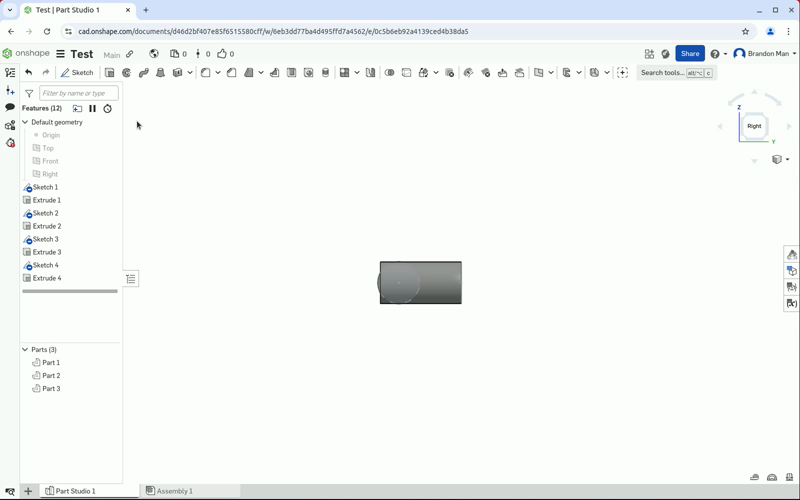
key(right, 2)
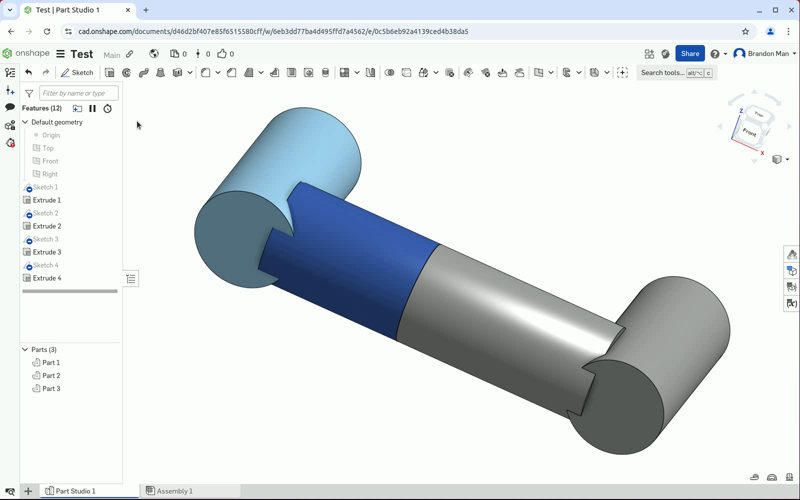
key(down, 2)
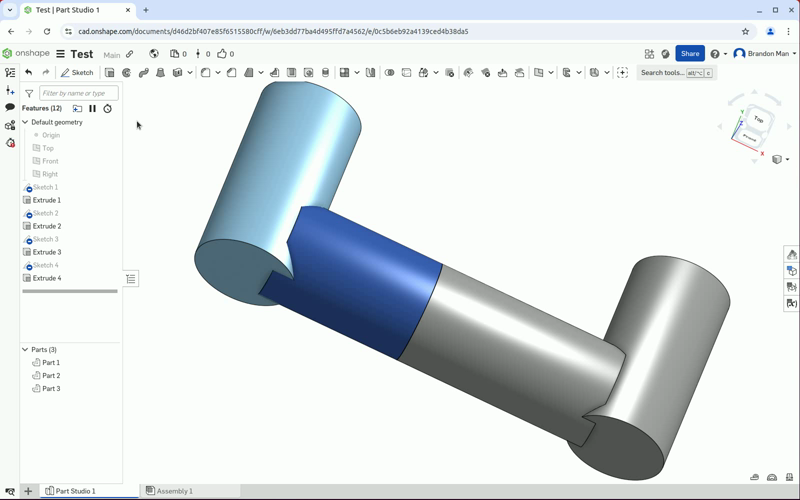
key(up, 2)
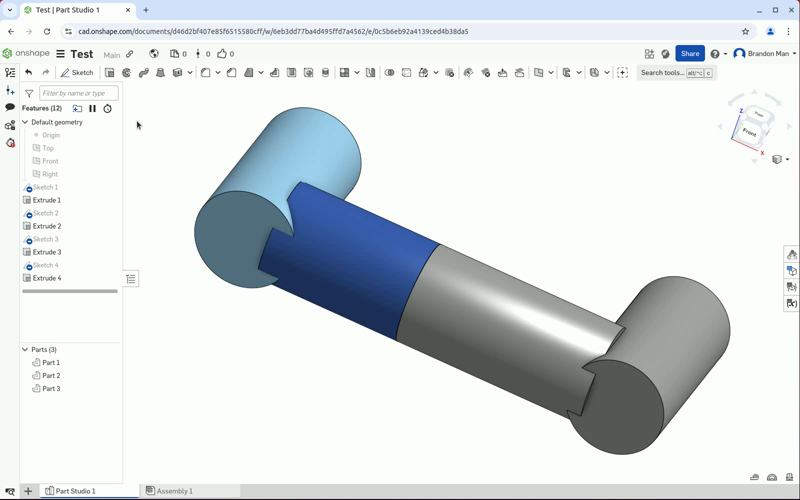
key(left, 2)
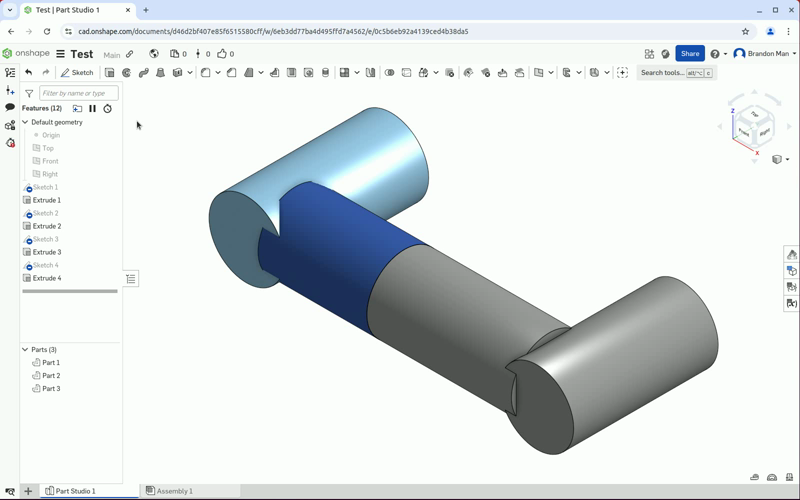
mouse_move(73, 189)
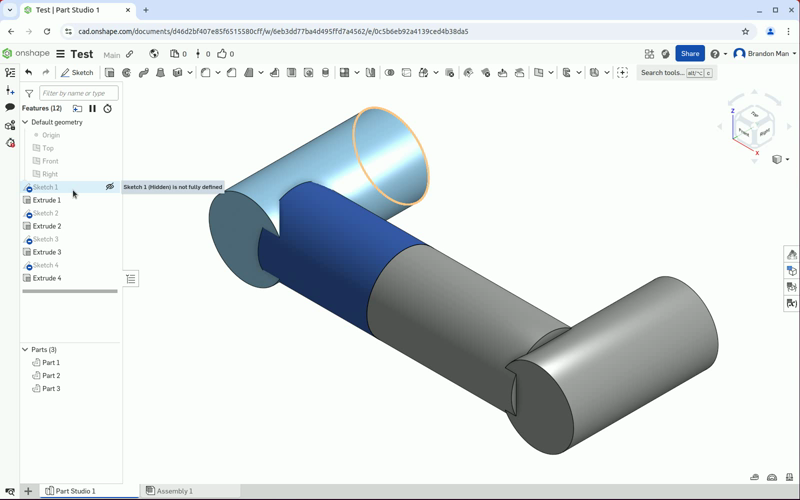
click(73, 189)